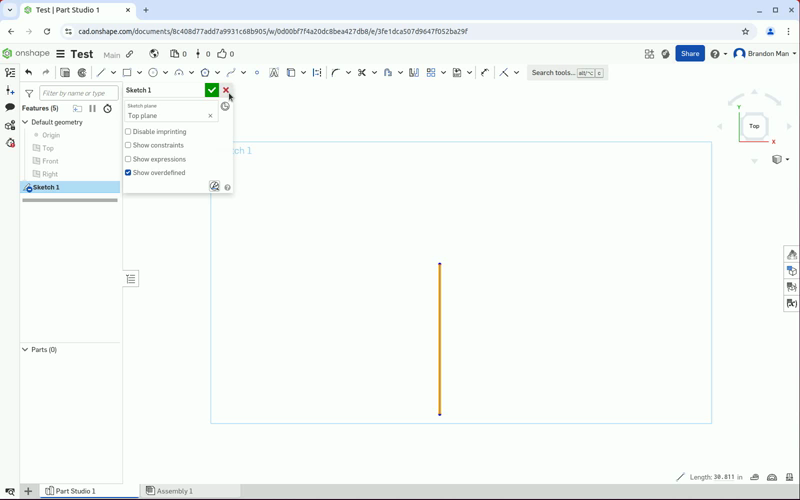
key(shift+h)
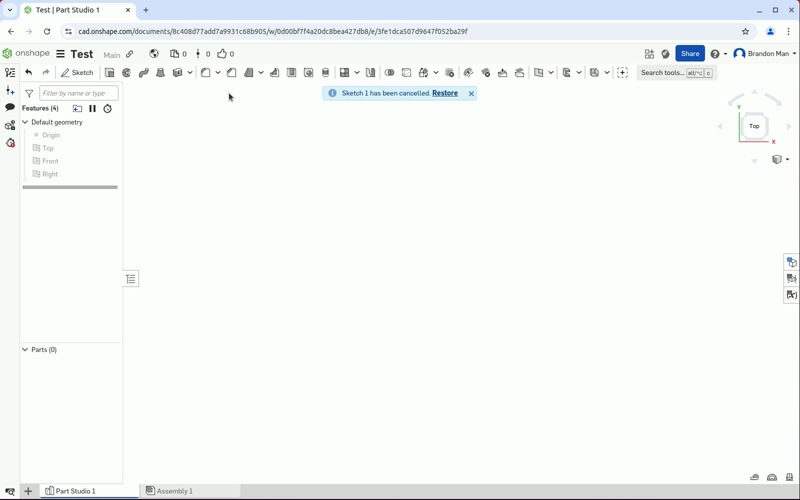
mouse_move(73, 352)
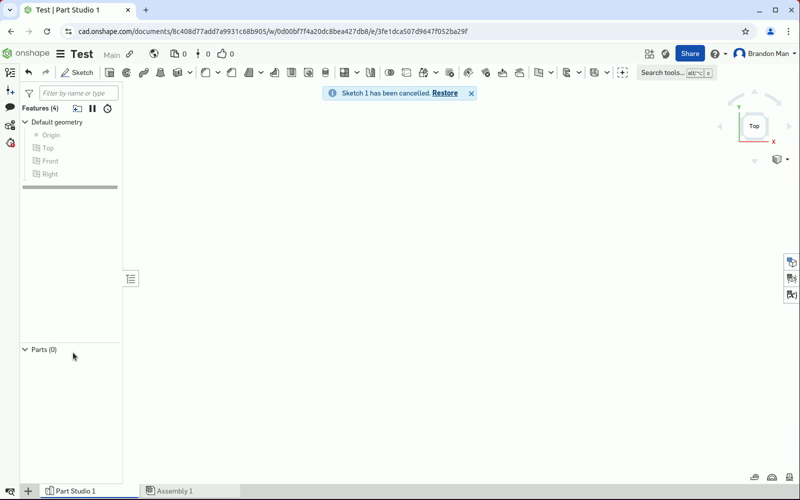
key(y)
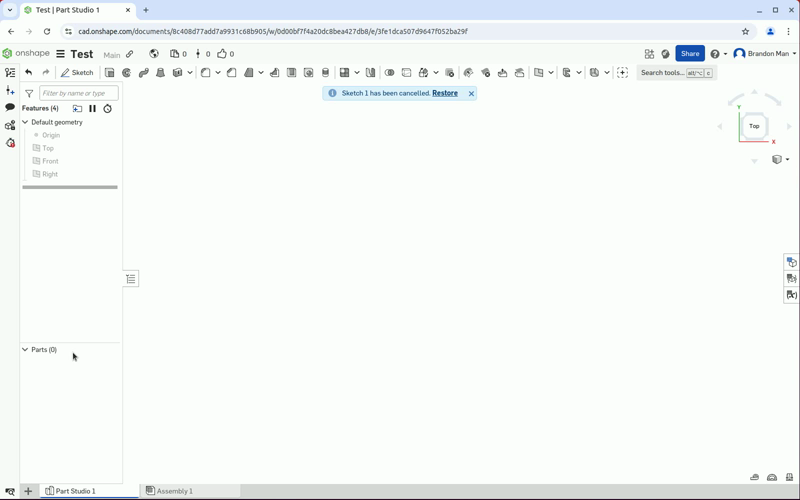
key(shift+p)
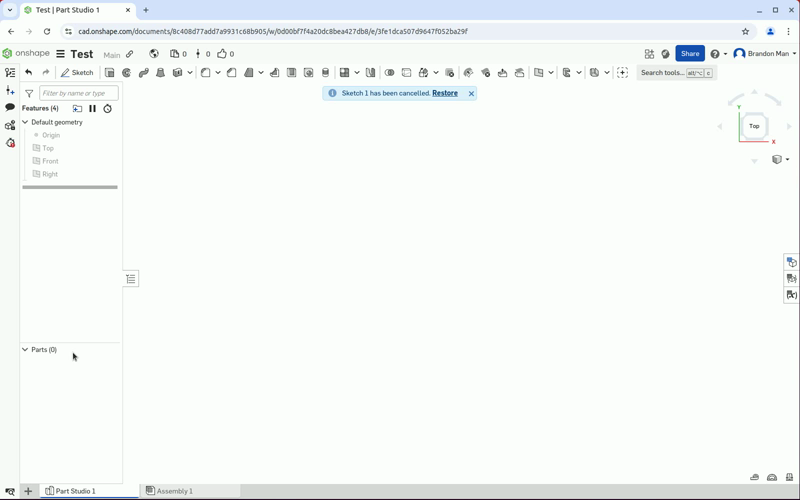
key(space)
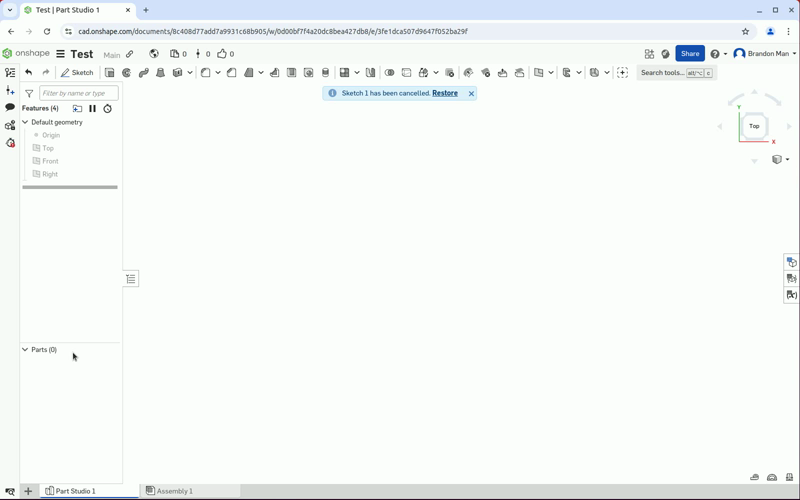
key_down(shift)
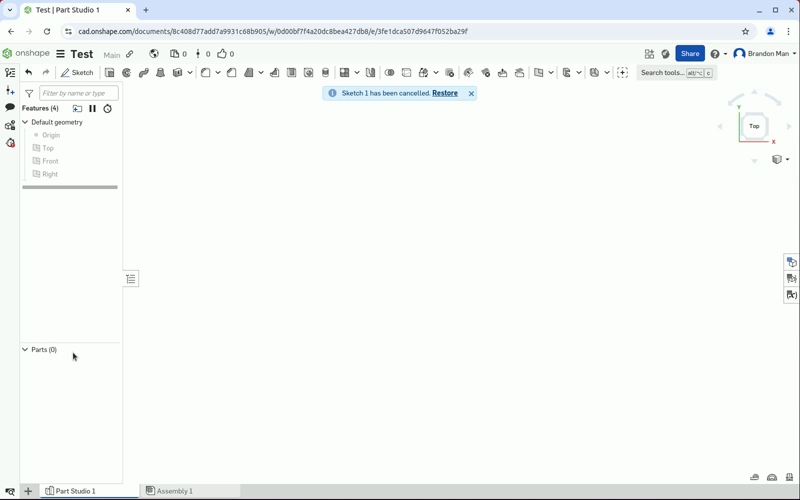
key(up)
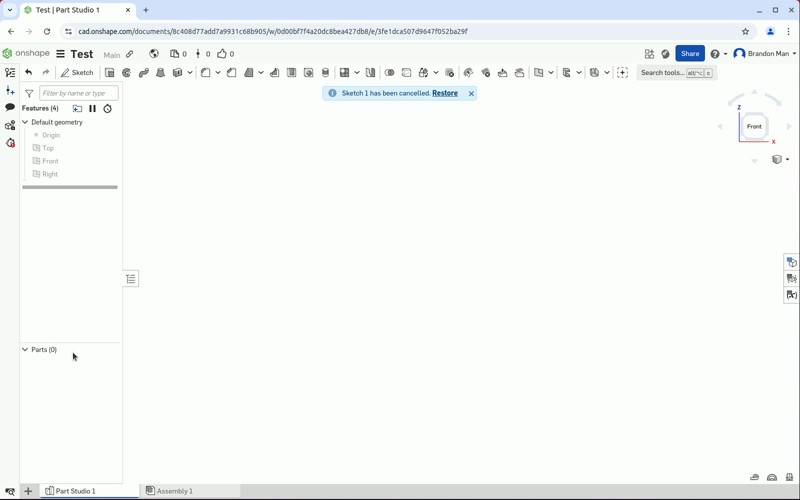
key_up(shift)
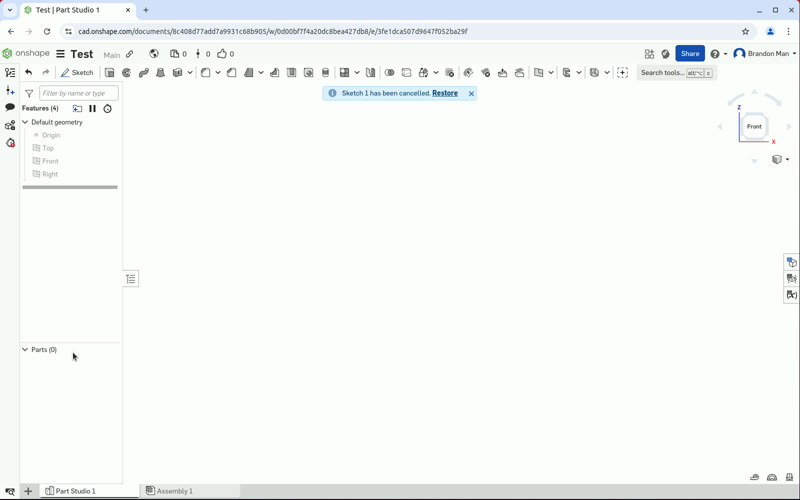
mouse_move(73, 352)
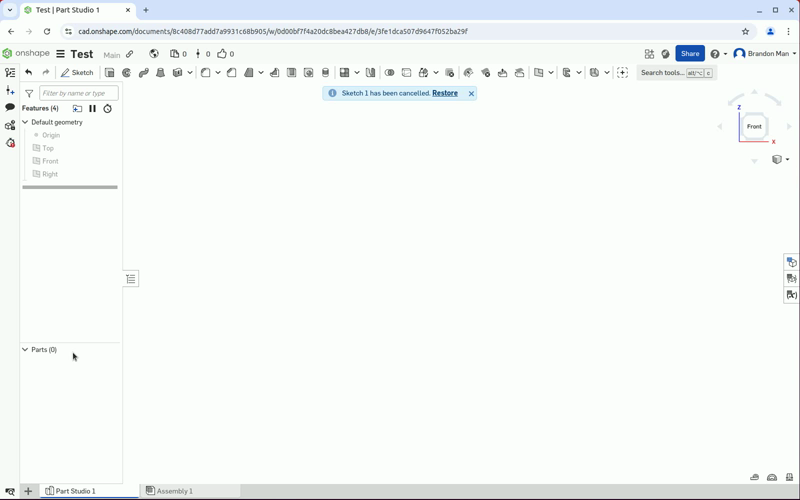
key(shift+y)
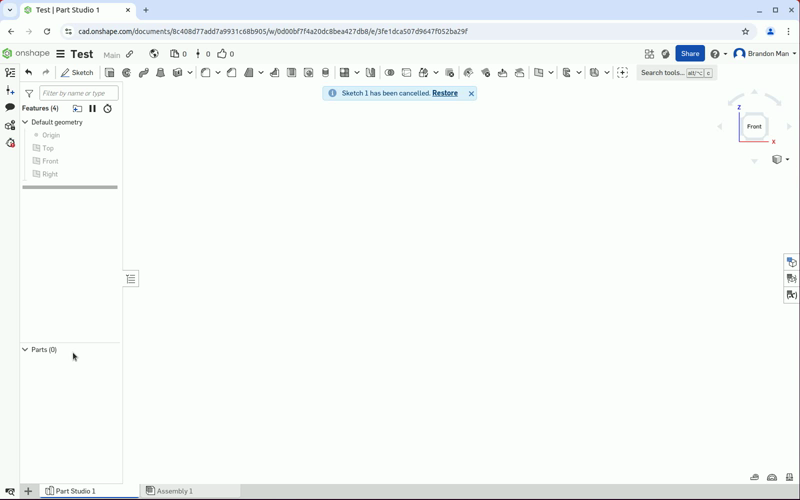
key(shift+s)
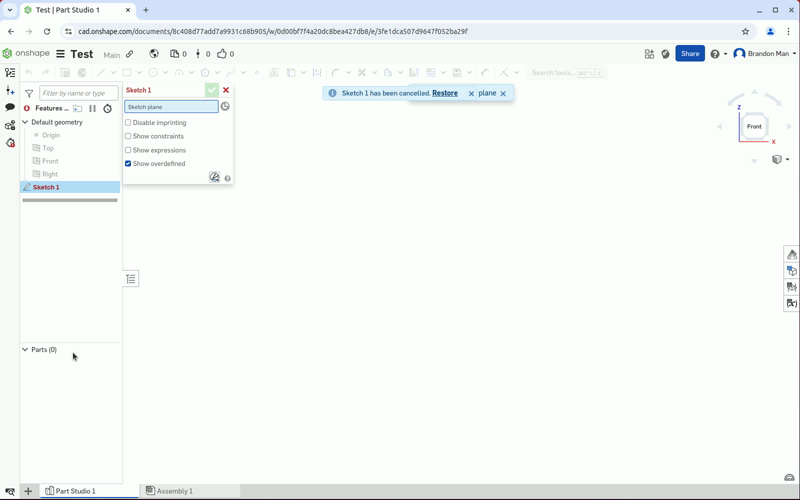
mouse_move(73, 163)
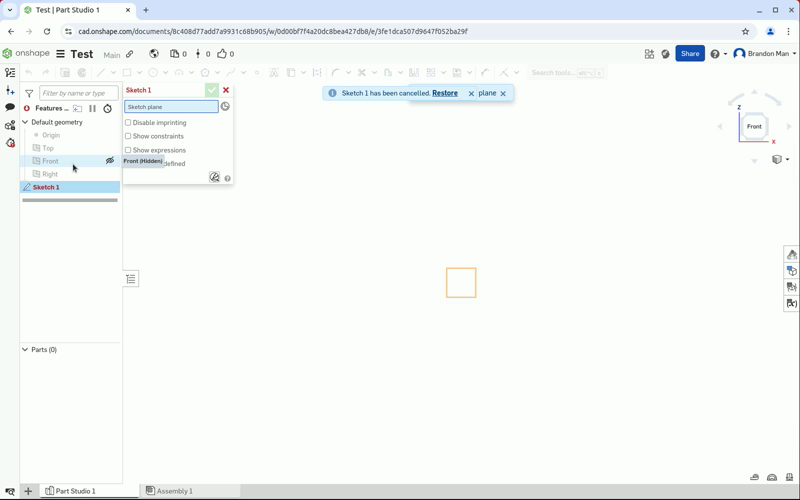
click(73, 163)
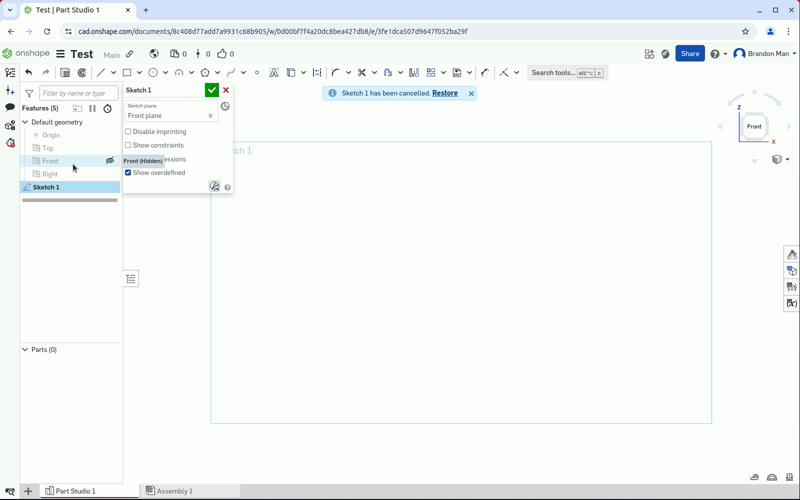
mouse_move(73, 352)
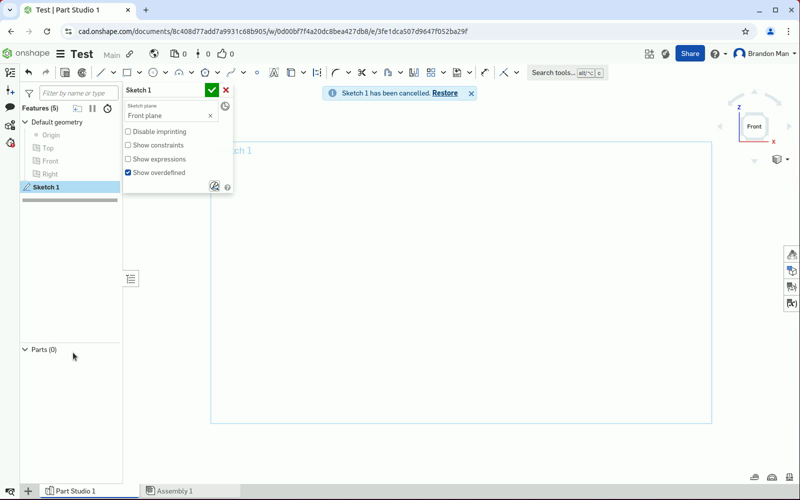
key(y)
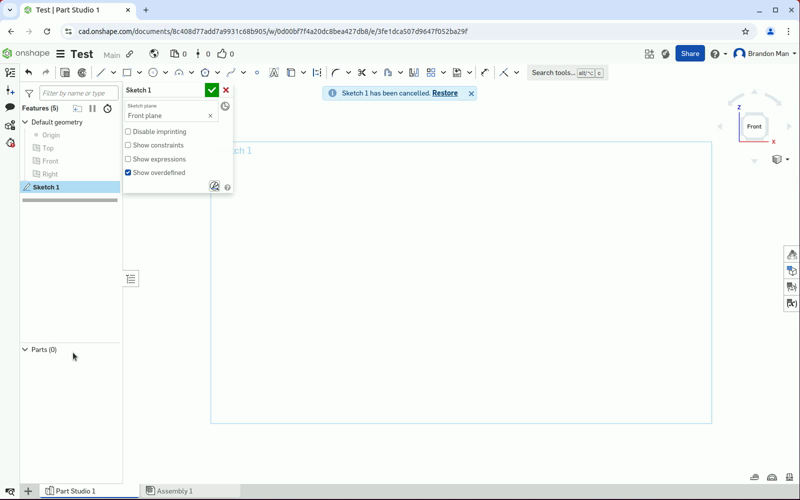
key(l)
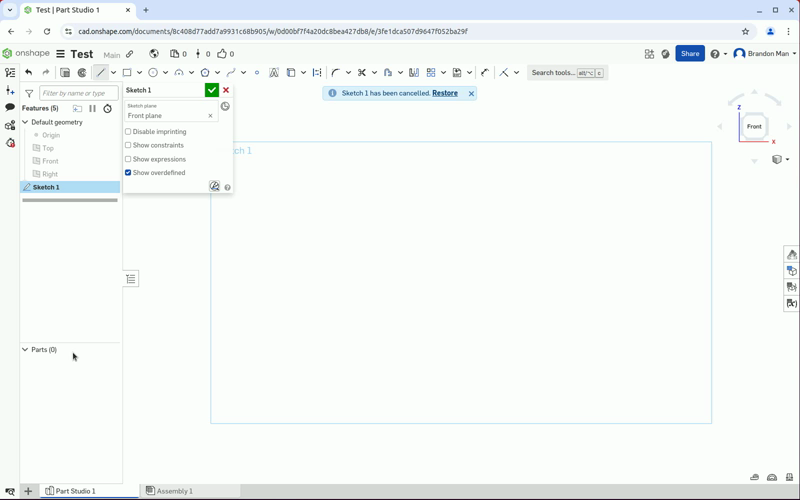
key_down(shift)
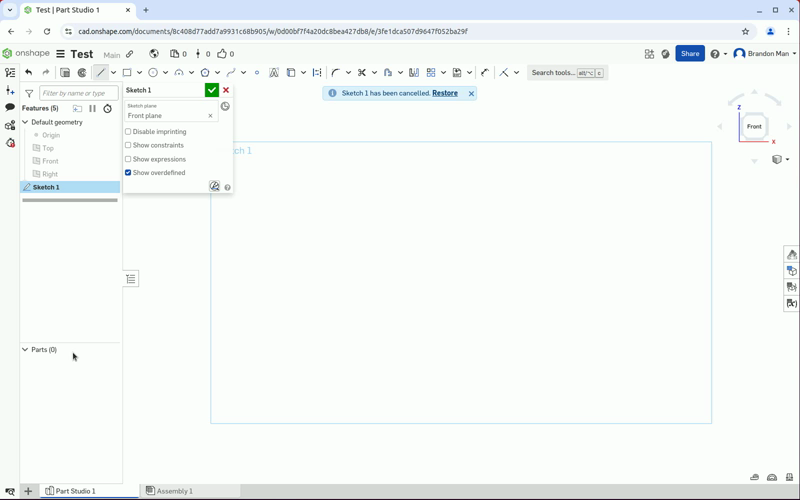
mouse_move(377, 287)
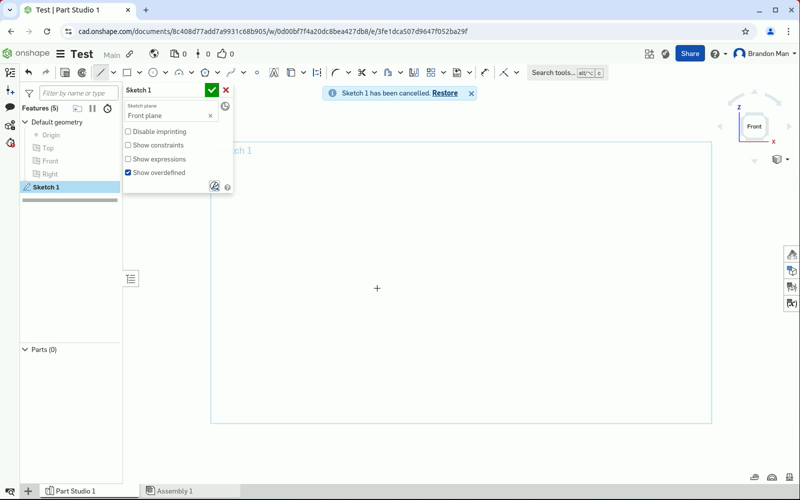
click(377, 287)
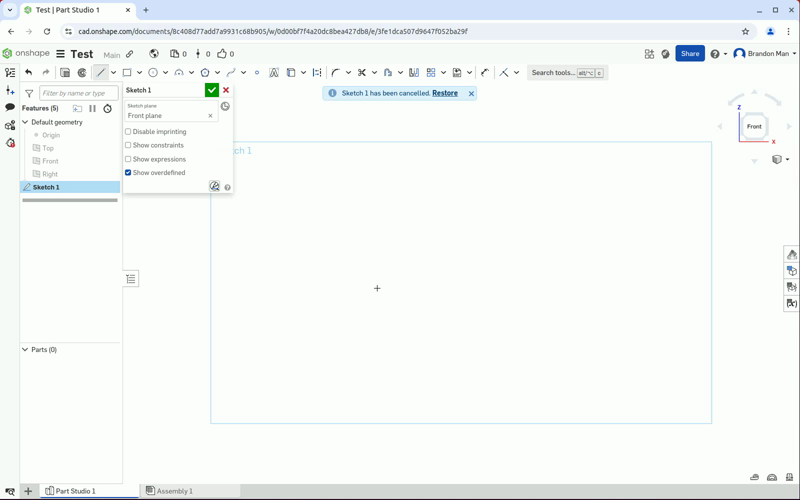
key_up(shift)
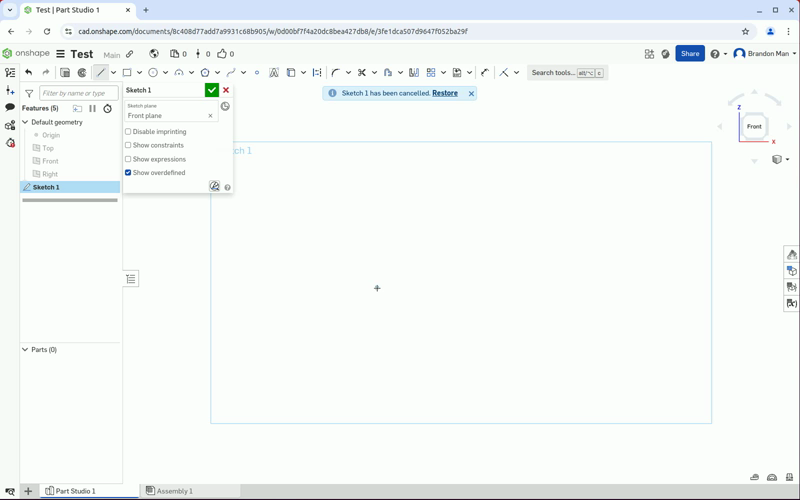
key_down(shift)
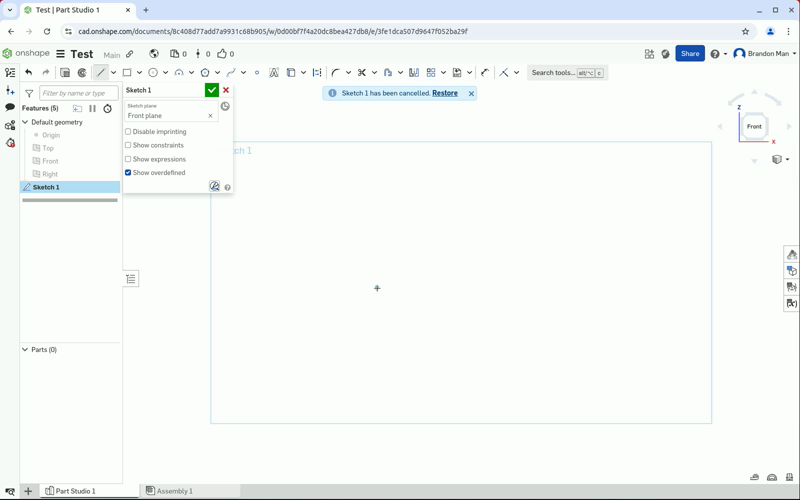
mouse_move(543, 287)
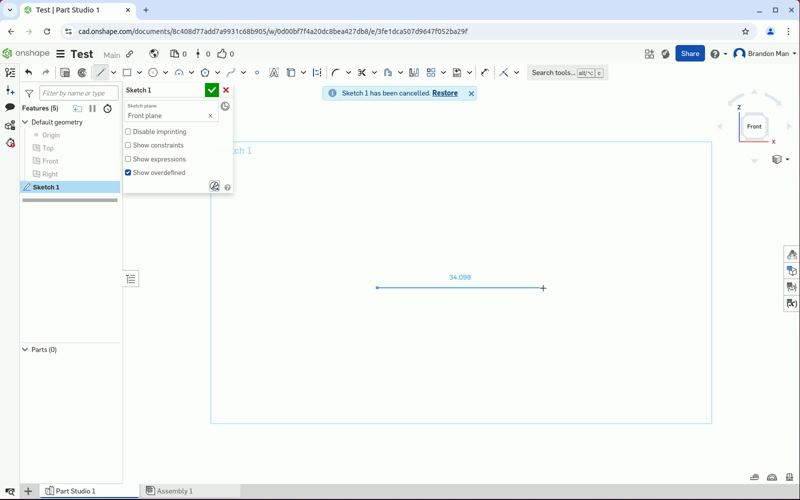
click(543, 287)
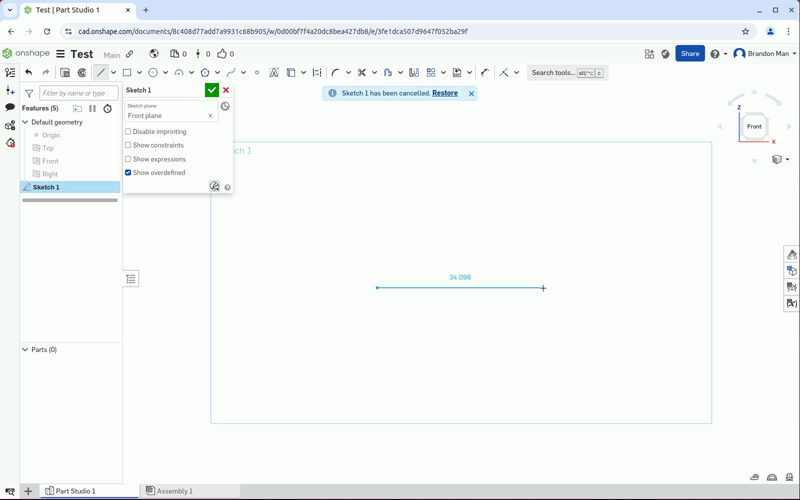
key_up(shift)
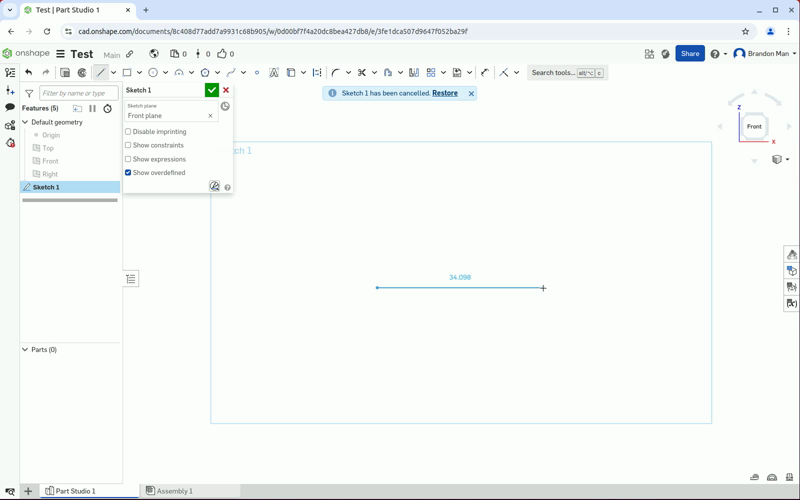
key_down(shift)
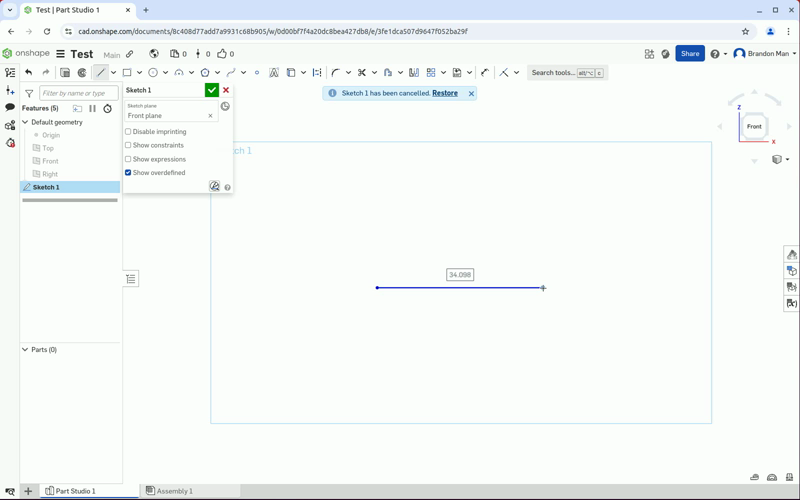
mouse_move(573, 287)
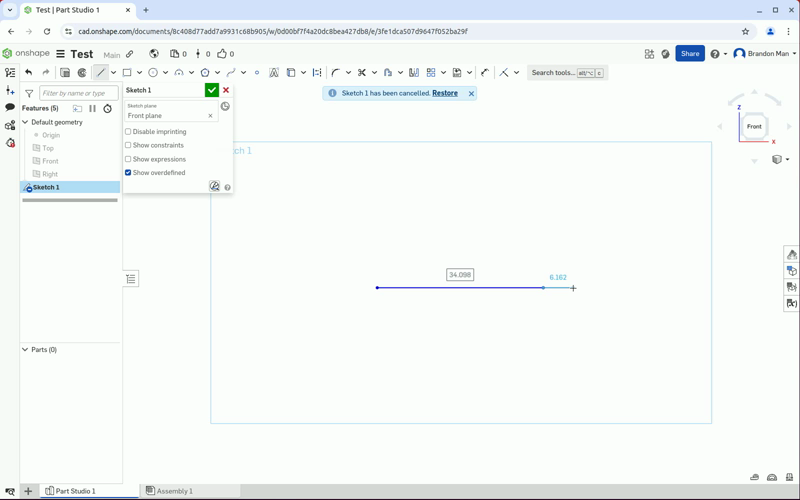
mouse_move(543, 277)
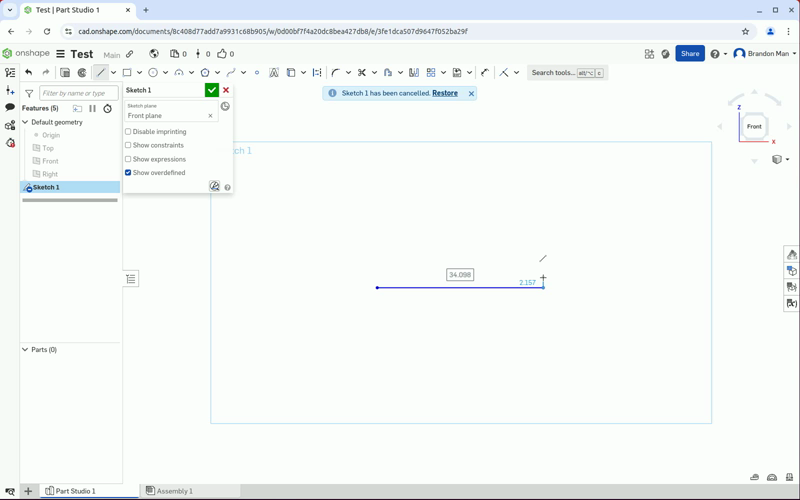
click(543, 277)
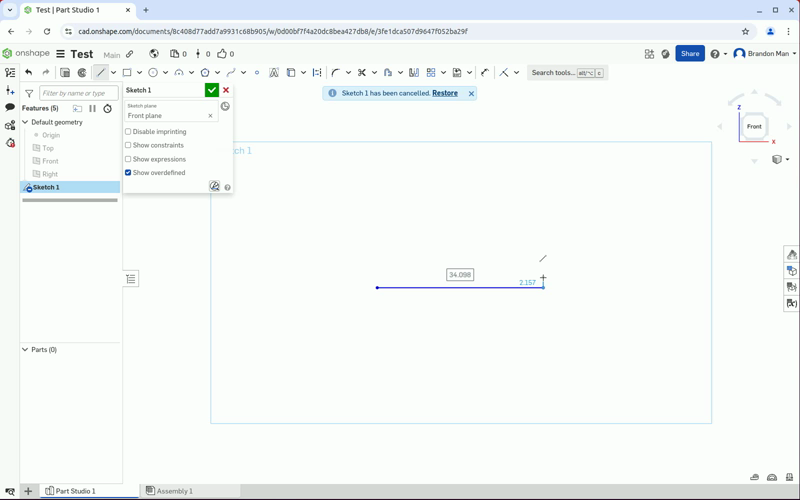
key_up(shift)
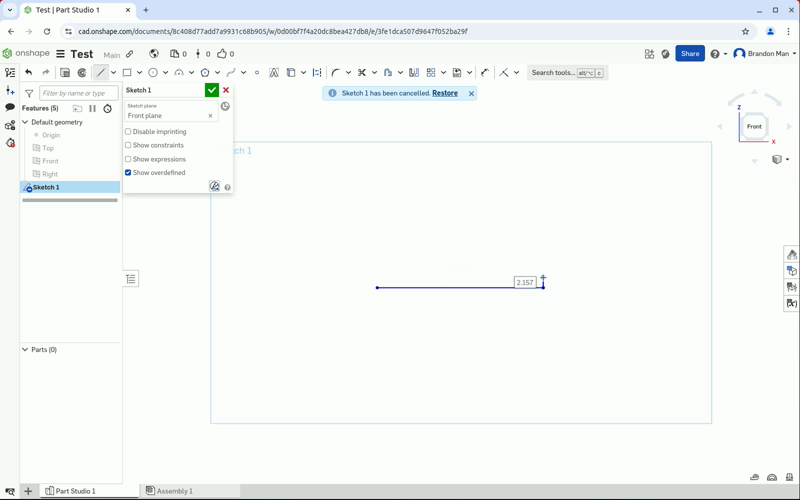
key_down(shift)
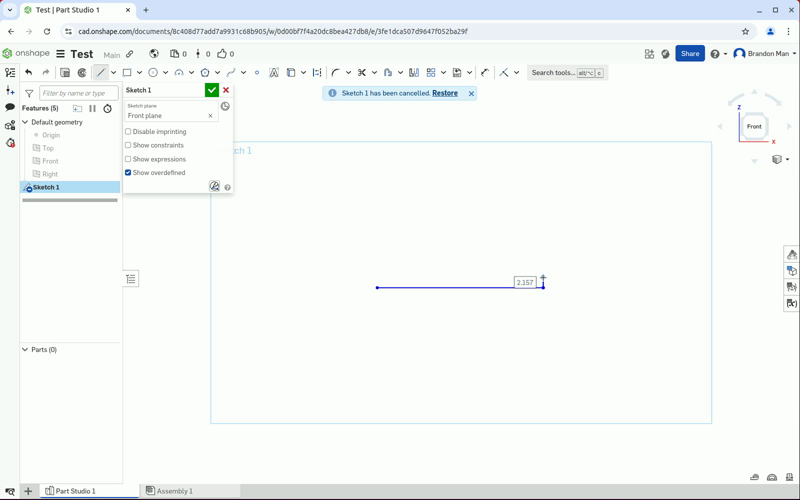
mouse_move(377, 277)
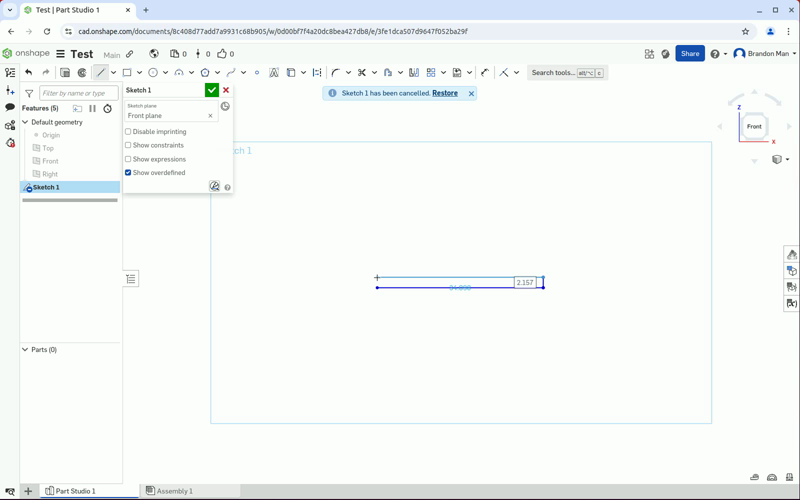
click(377, 277)
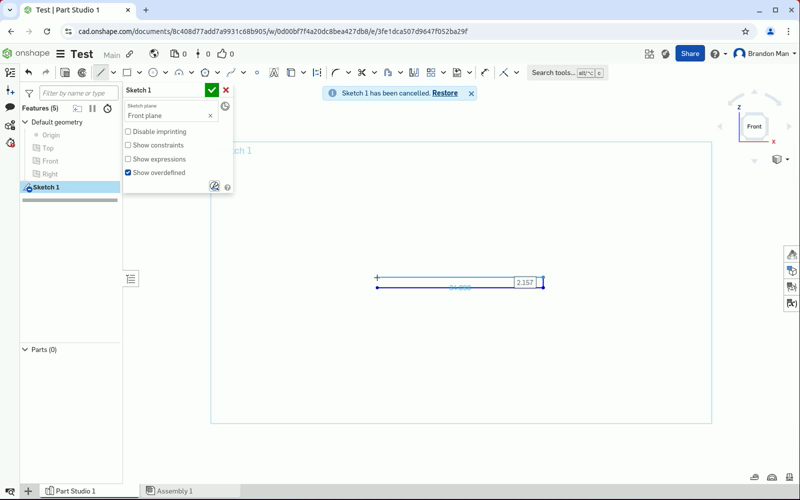
key_up(shift)
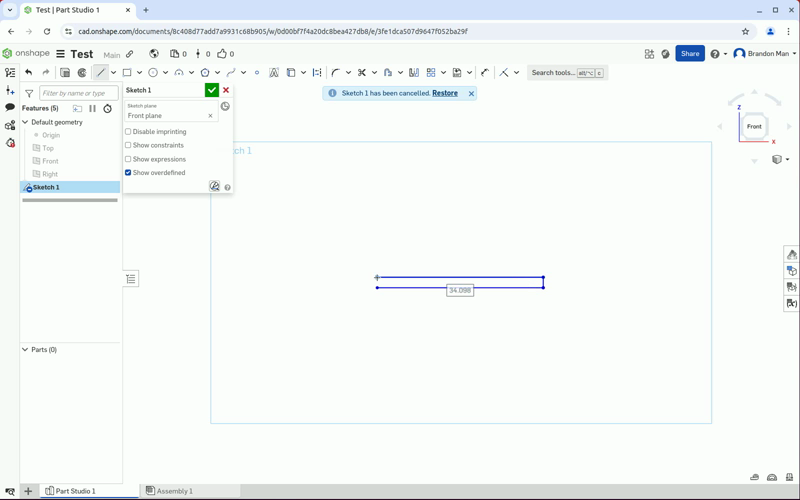
mouse_move(407, 277)
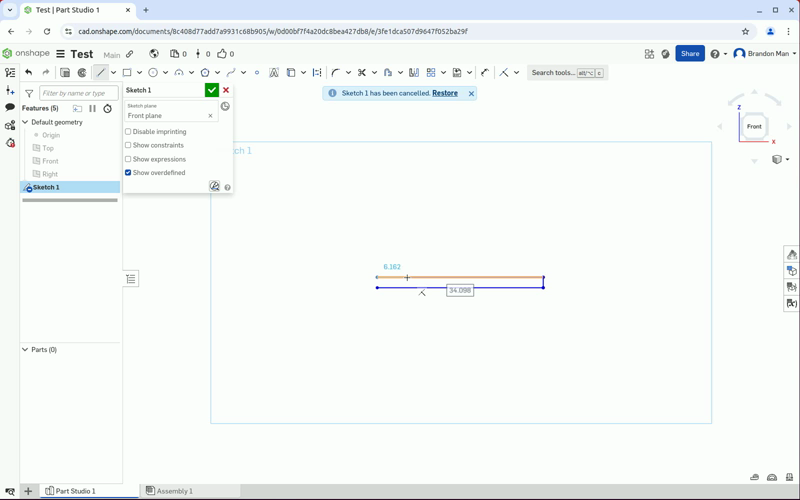
key_down(shift)
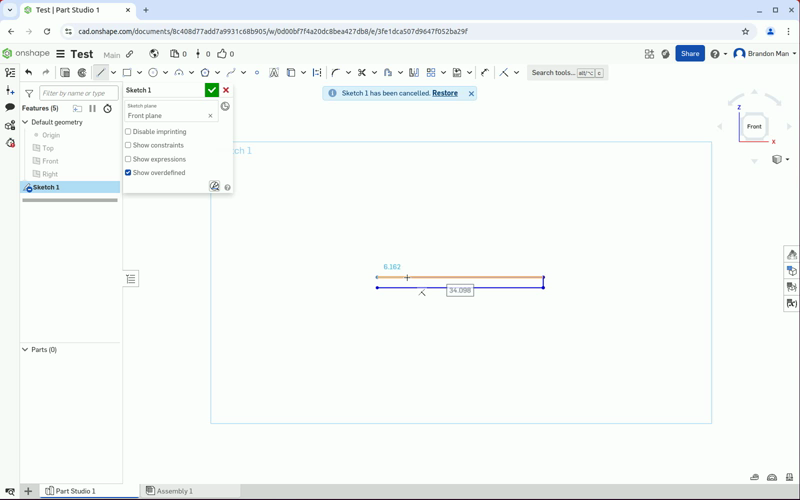
mouse_move(377, 287)
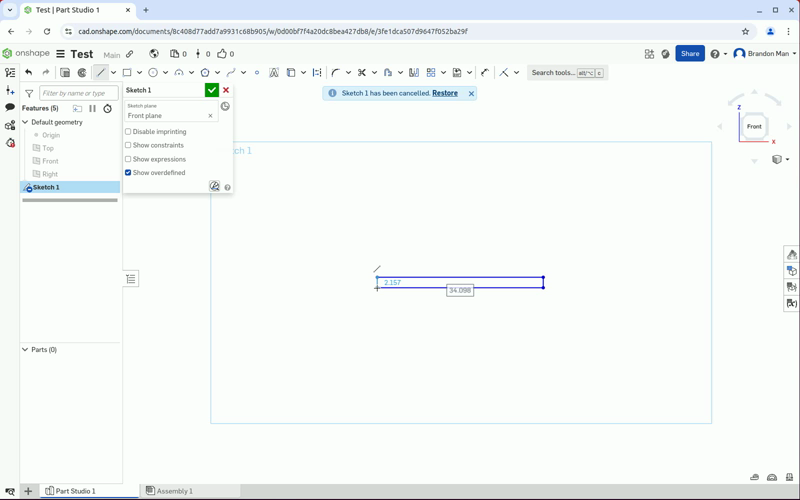
key_up(shift)
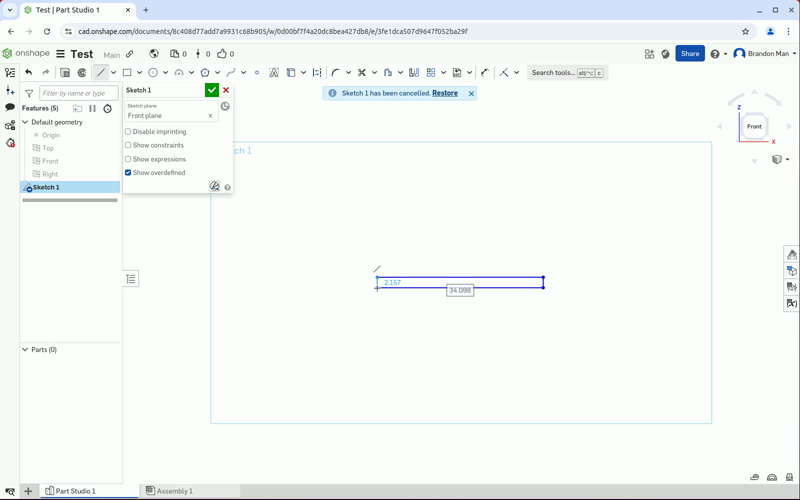
click(377, 287)
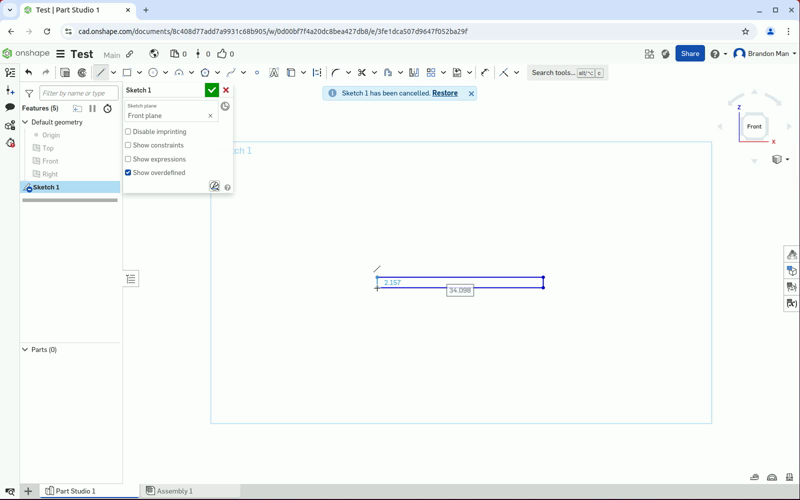
key(esc)
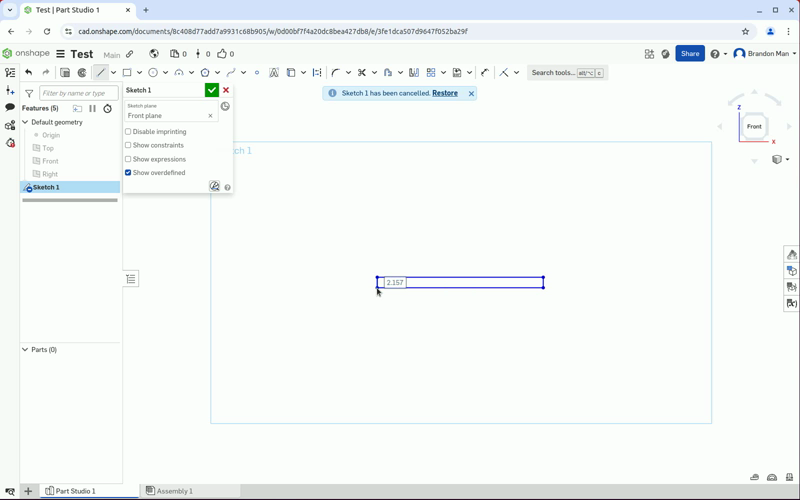
mouse_move(380, 285)
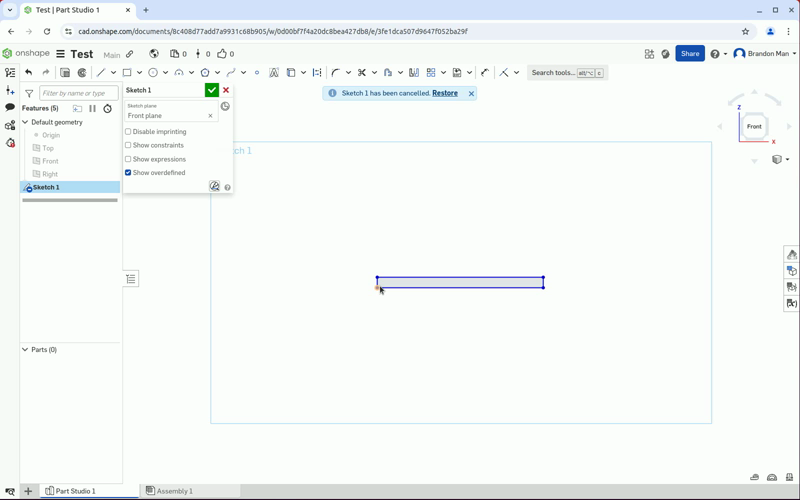
scroll(6)
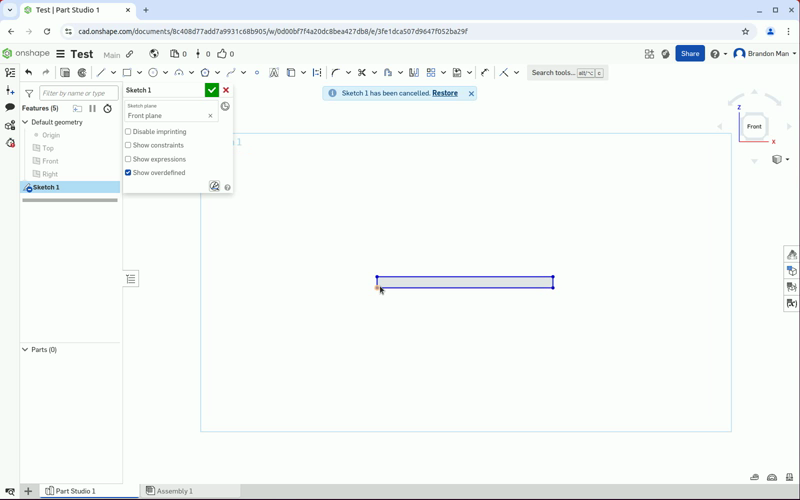
scroll(6)
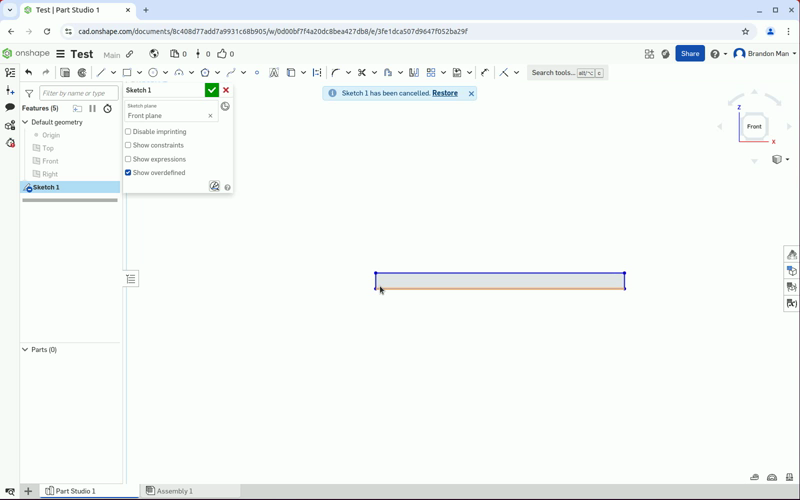
scroll(6)
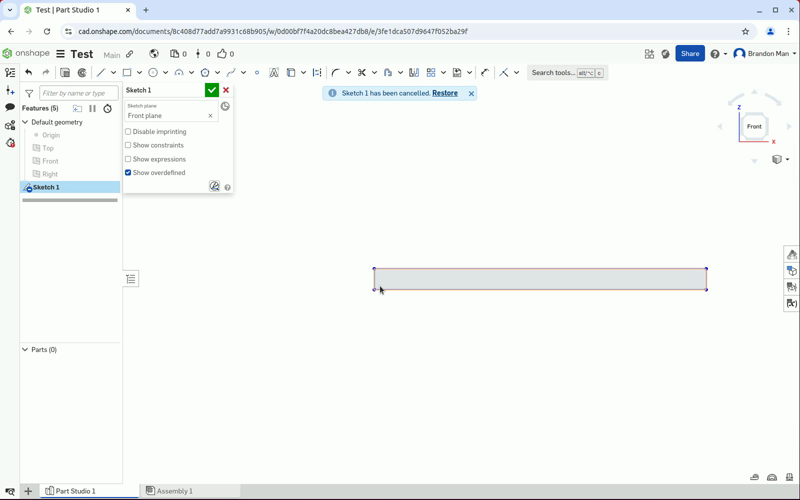
scroll(6)
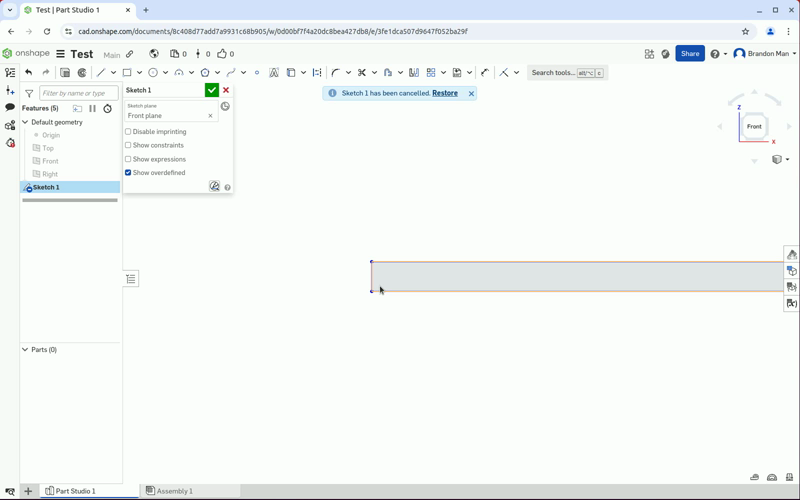
scroll(6)
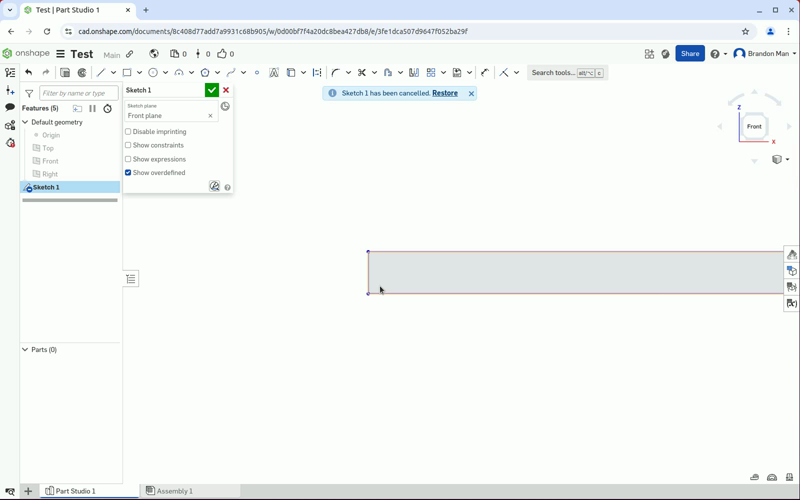
scroll(6)
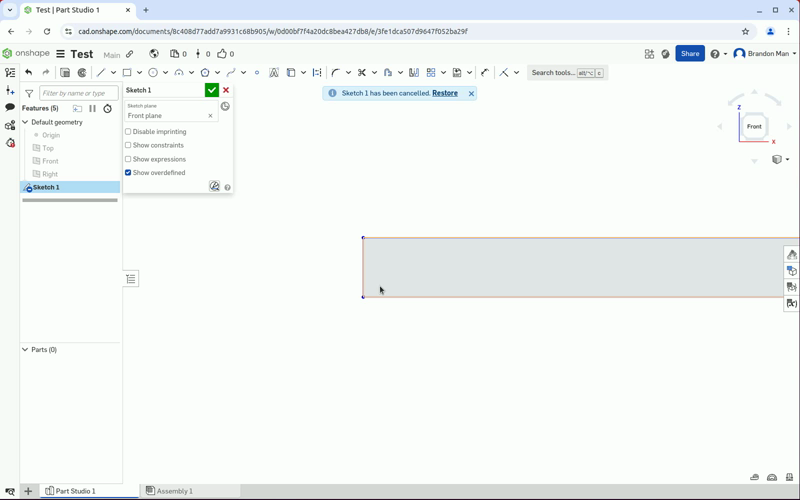
scroll(6)
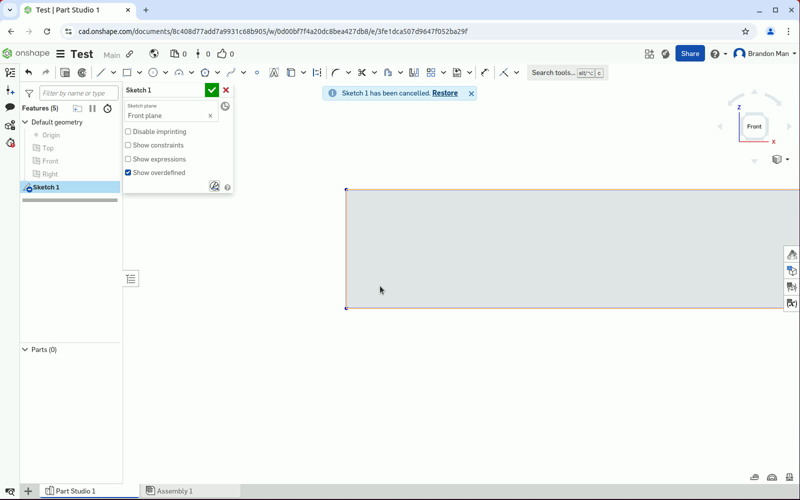
click(380, 285)
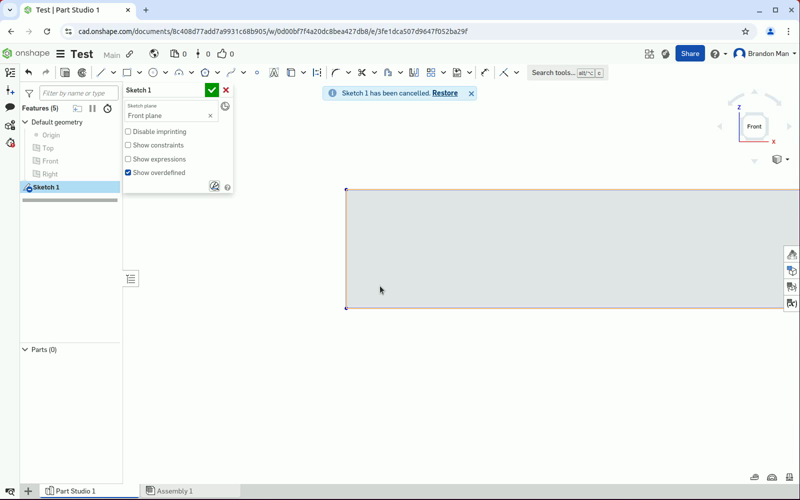
scroll(-6)
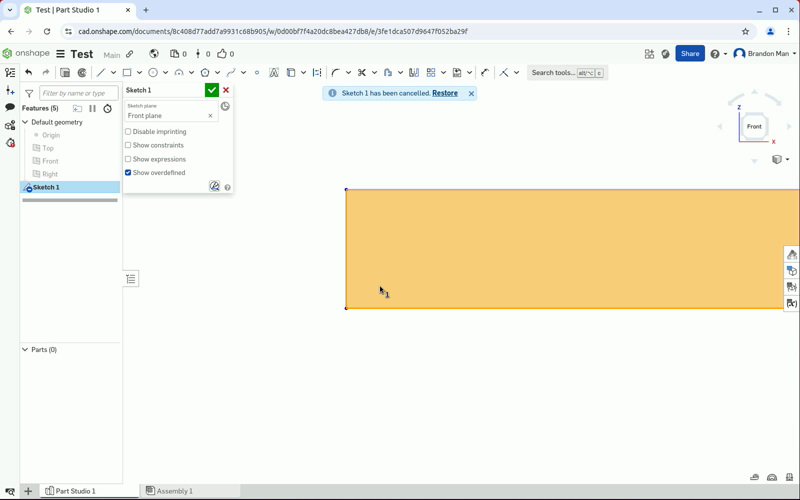
scroll(-6)
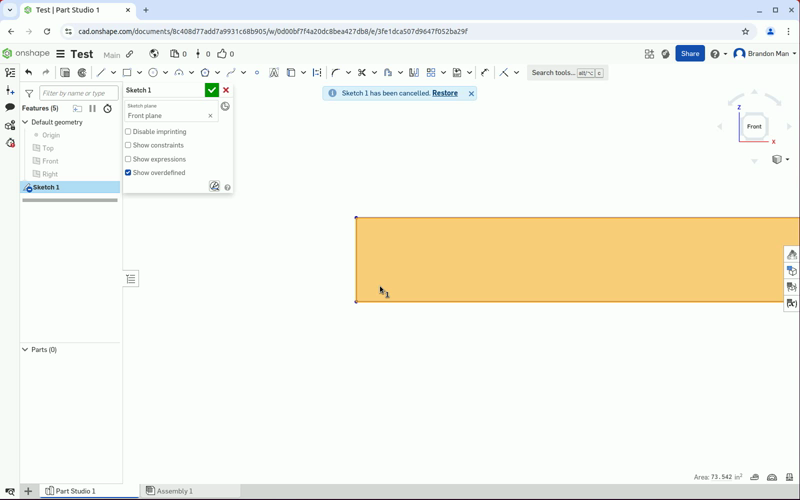
scroll(-6)
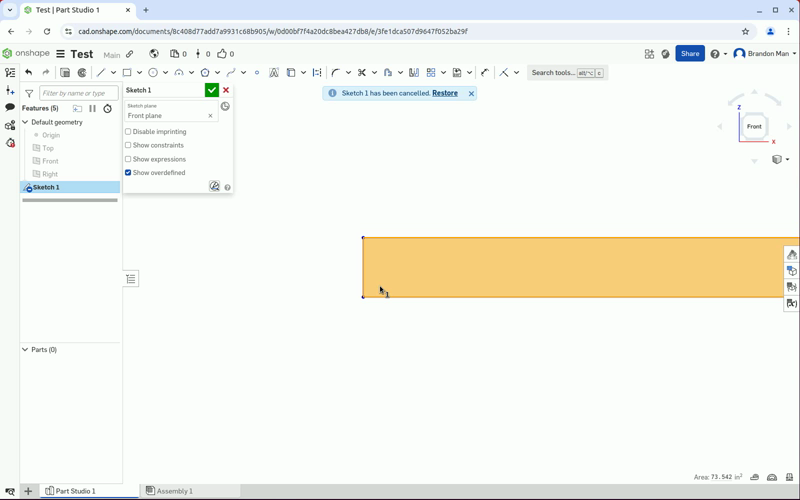
scroll(-6)
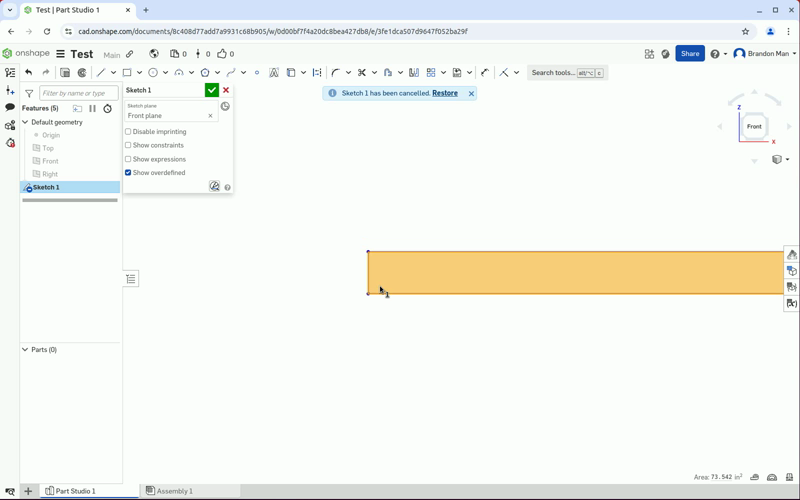
scroll(-6)
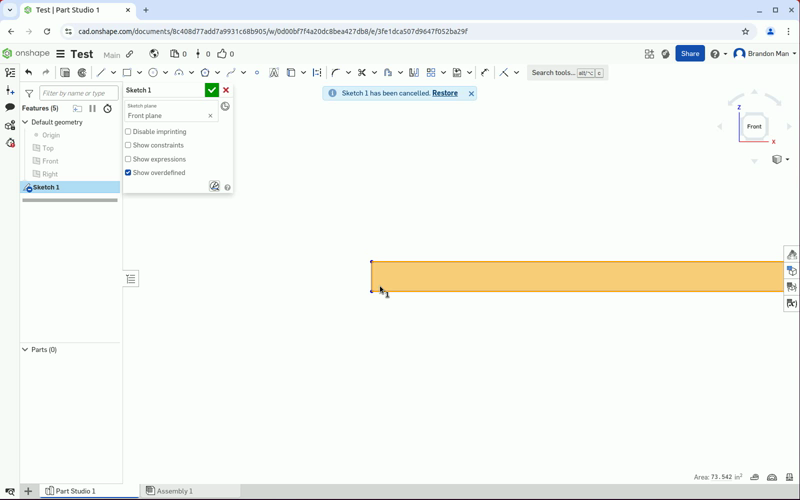
scroll(-6)
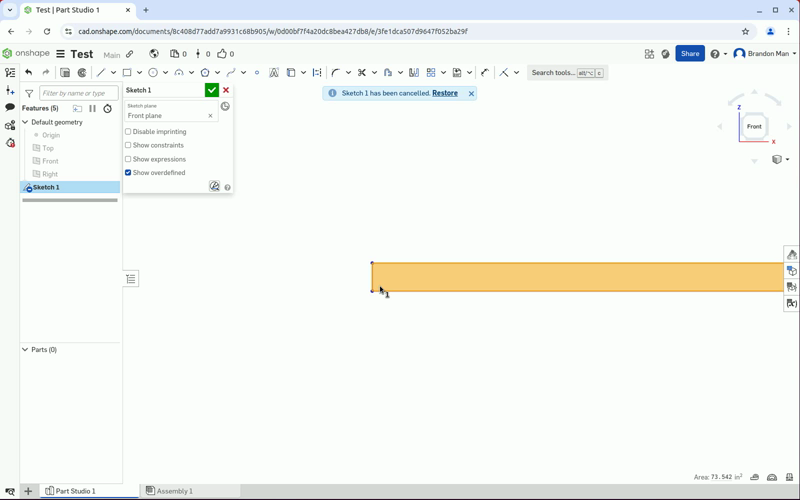
scroll(-6)
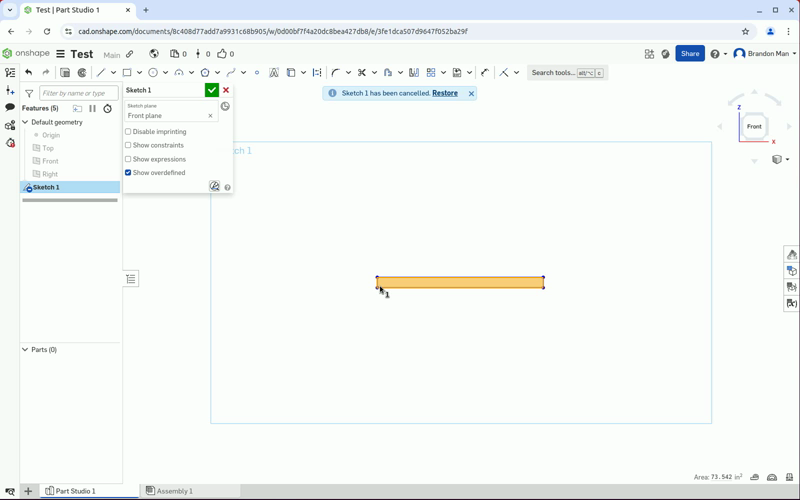
mouse_move(73, 352)
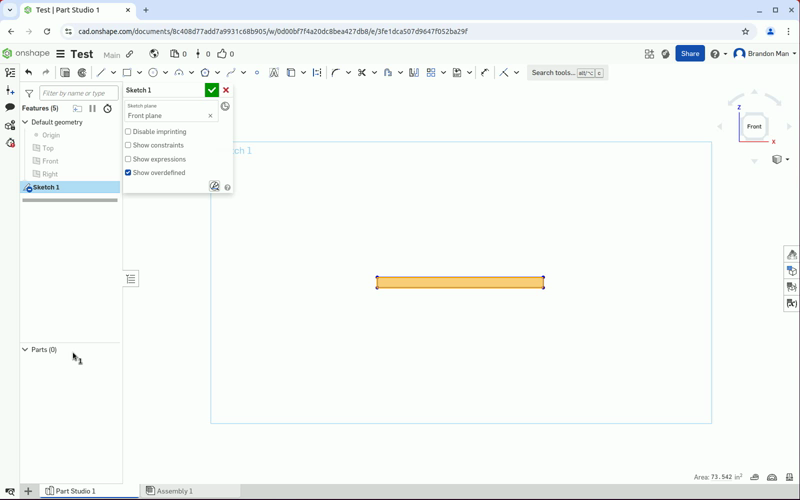
key(shift+y)
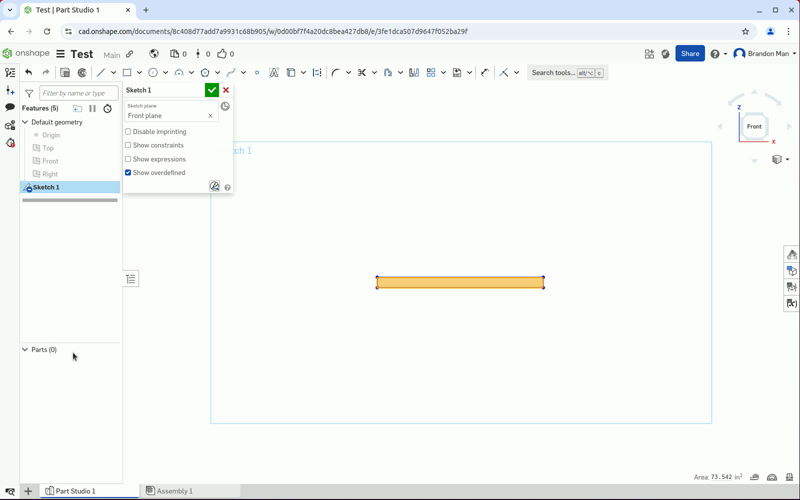
key(shift+e)
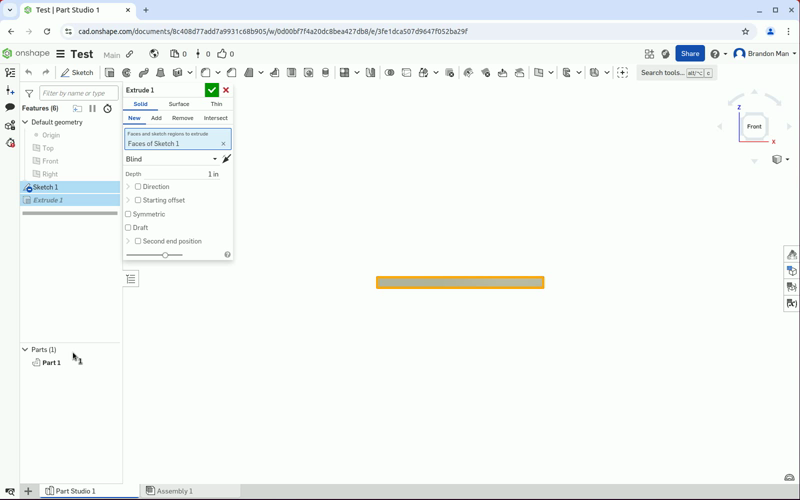
mouse_move(143, 106)
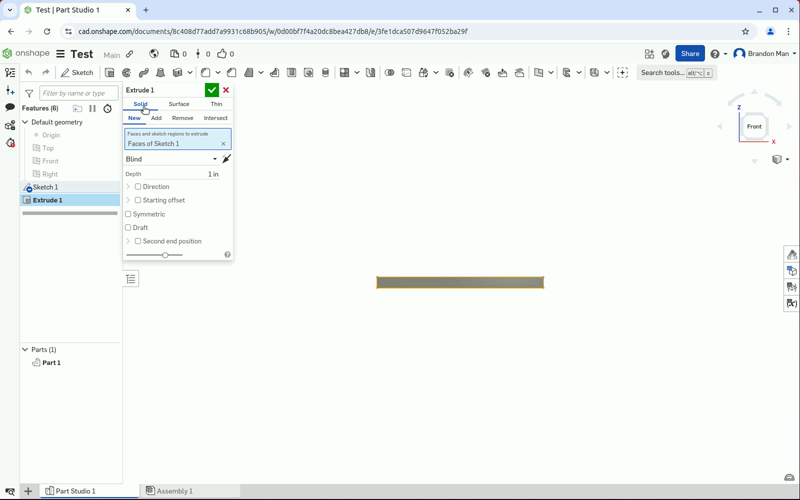
click(143, 106)
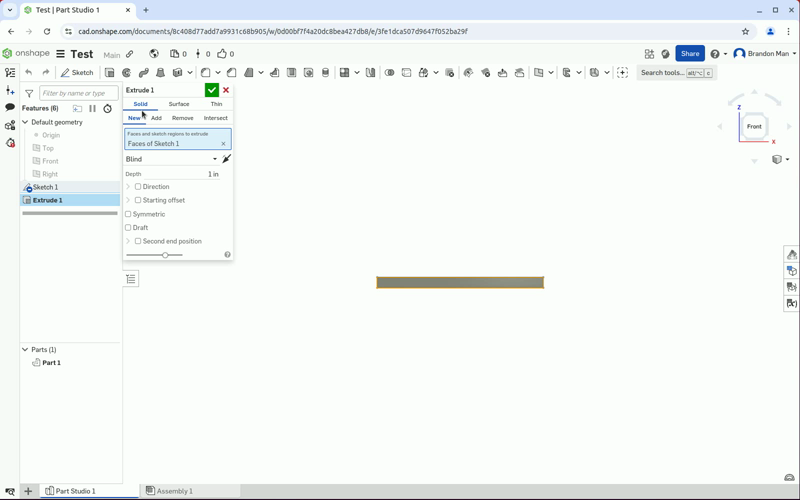
mouse_move(137, 120)
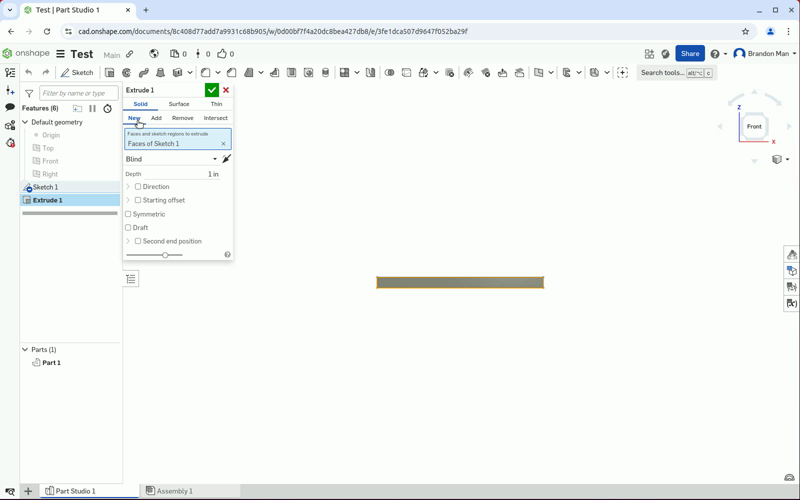
click(137, 120)
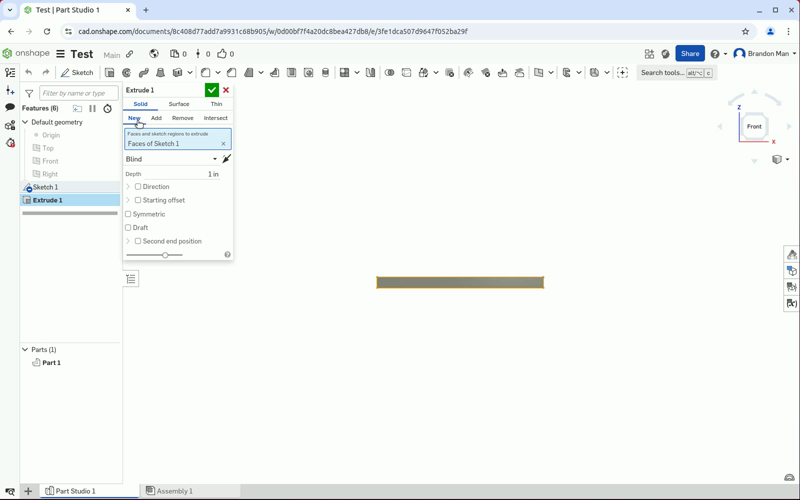
key(tab, 4)
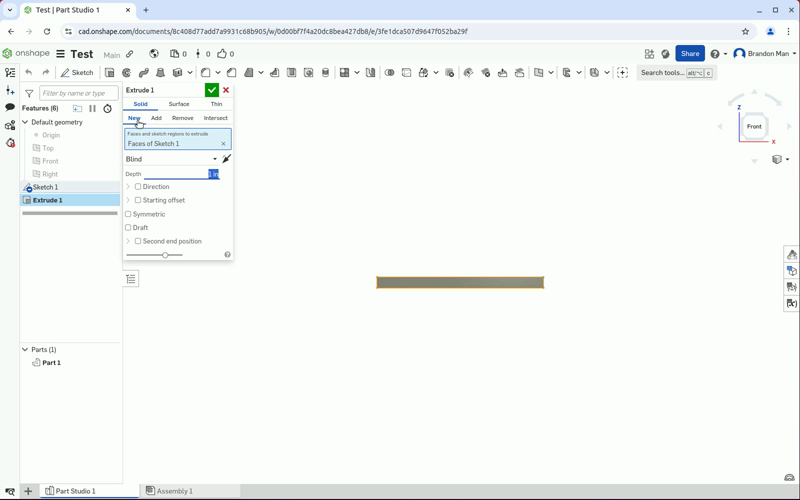
text(0.963)
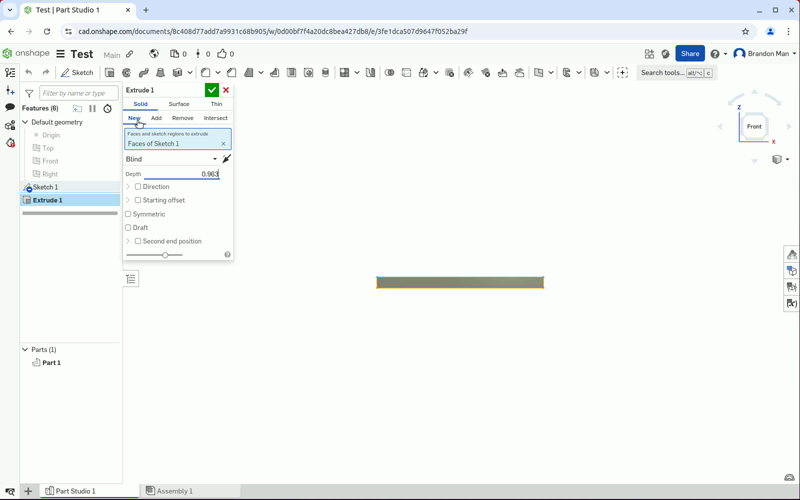
key(enter)
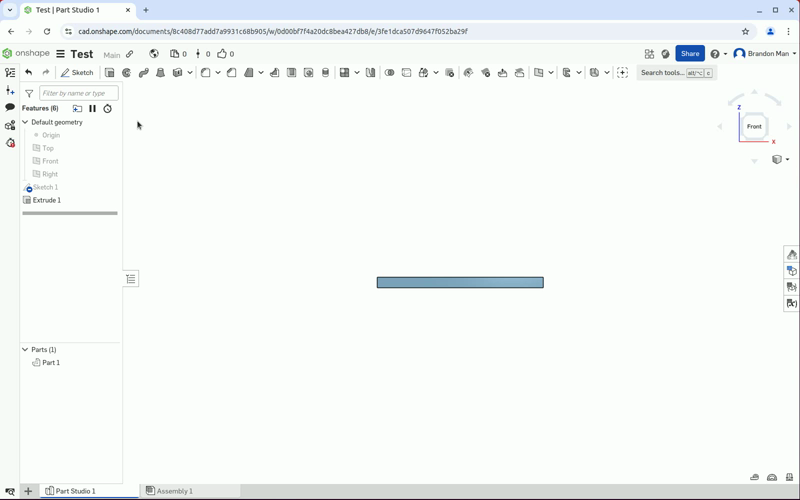
key(shift+h)
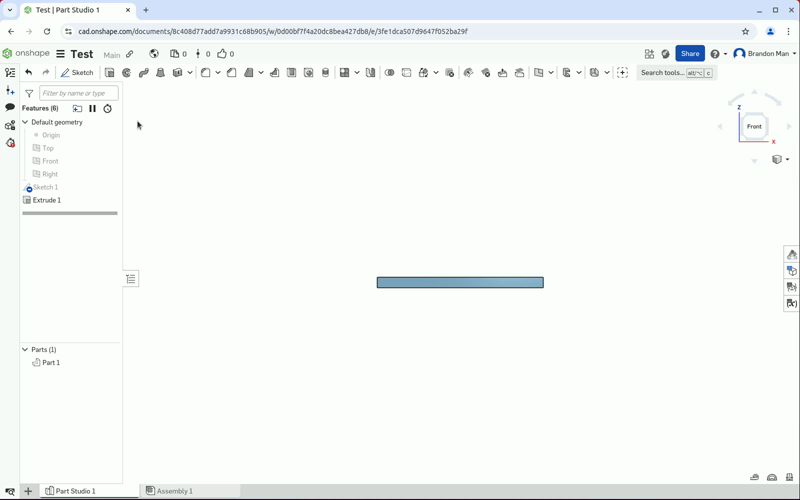
key(shift+h)
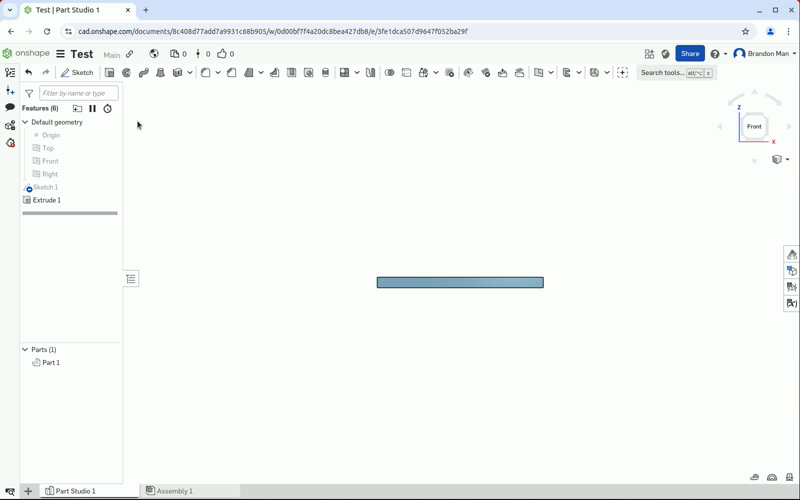
mouse_move(73, 189)
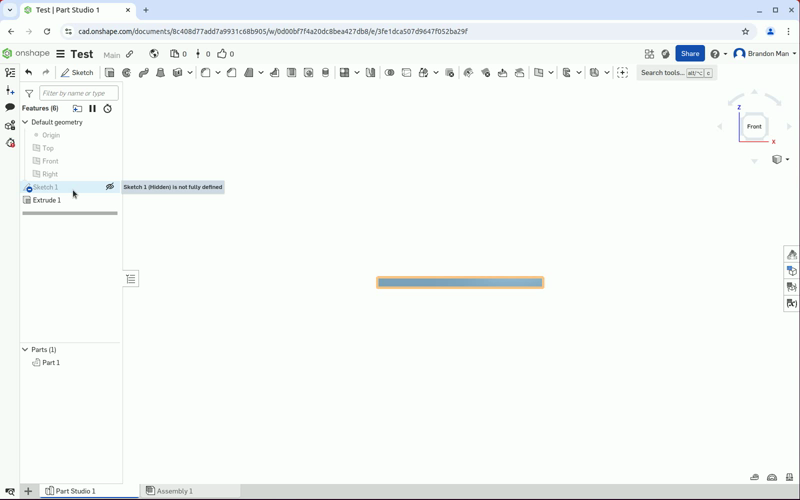
click(73, 189)
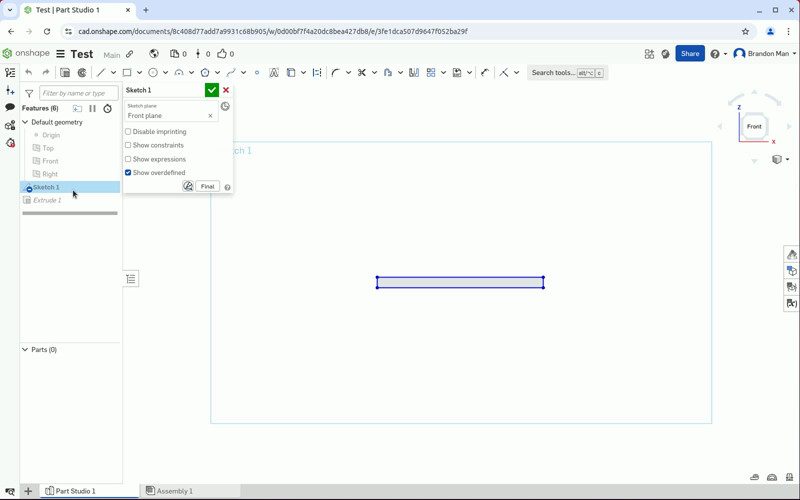
mouse_move(229, 92)
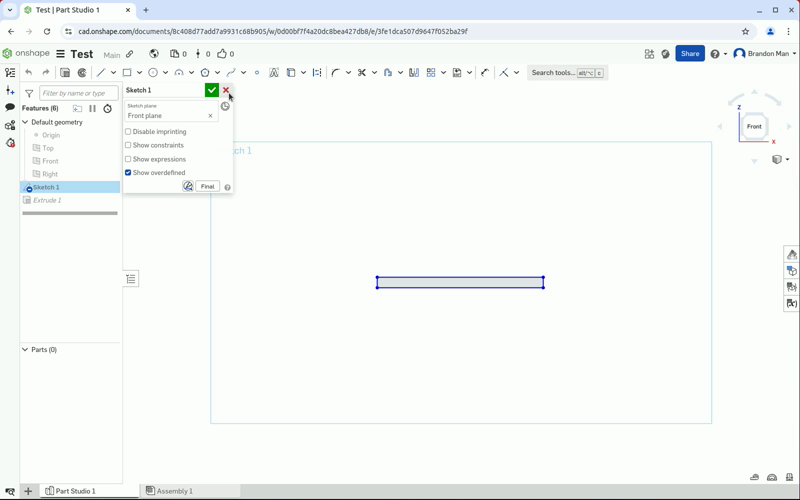
click(229, 92)
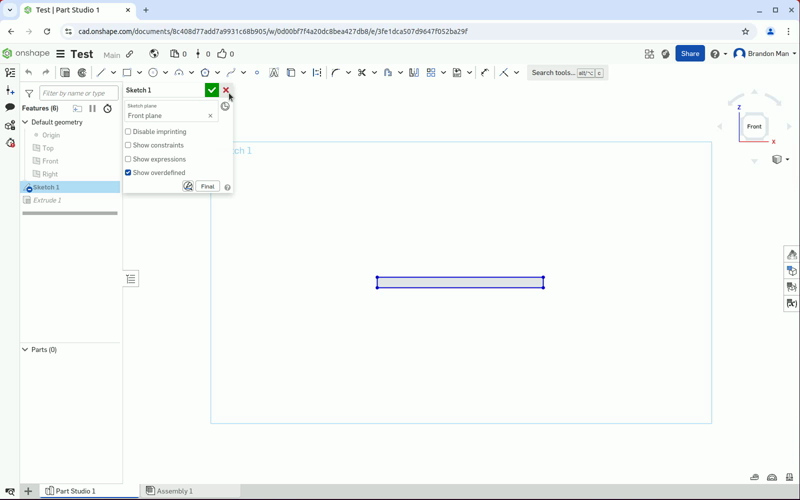
key(shift+s)
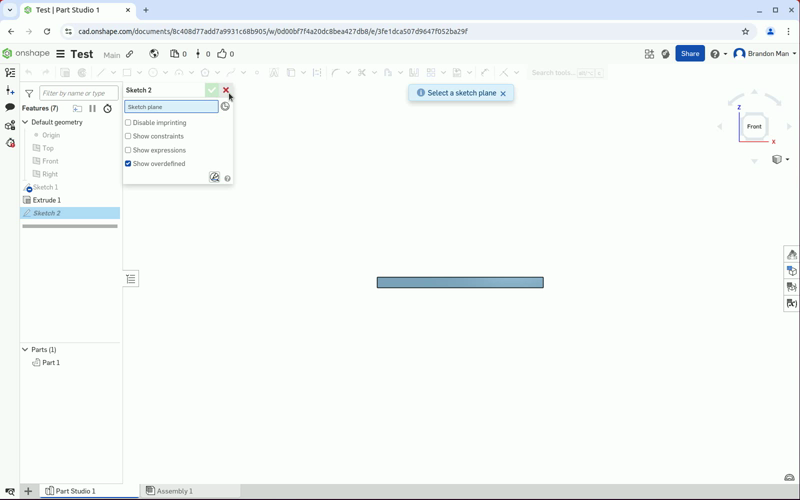
mouse_move(73, 163)
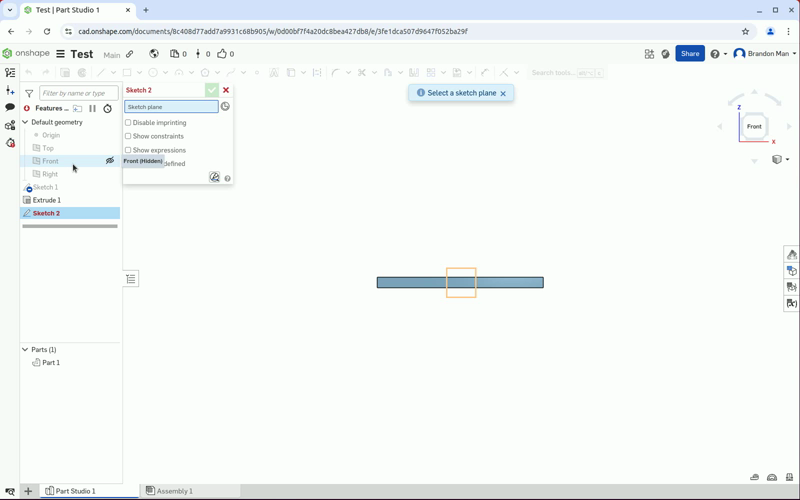
click(73, 163)
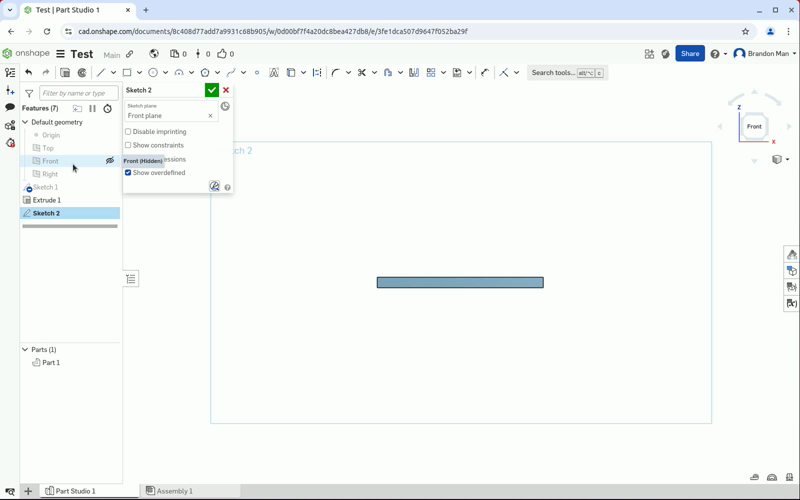
mouse_move(73, 352)
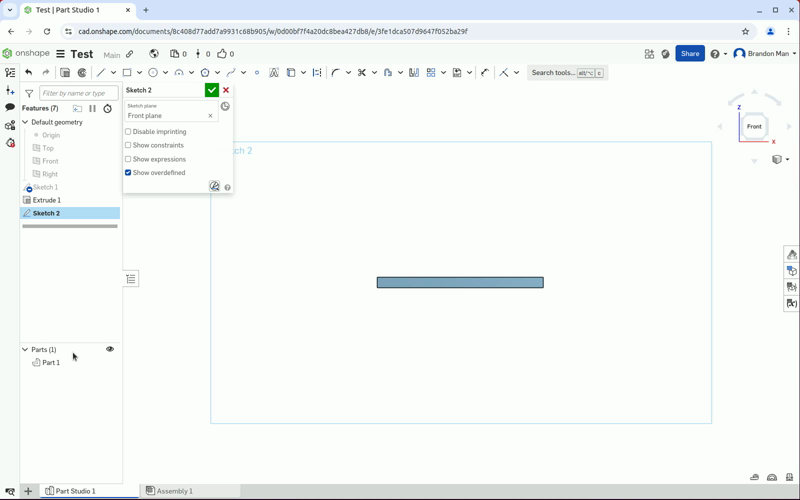
key(y)
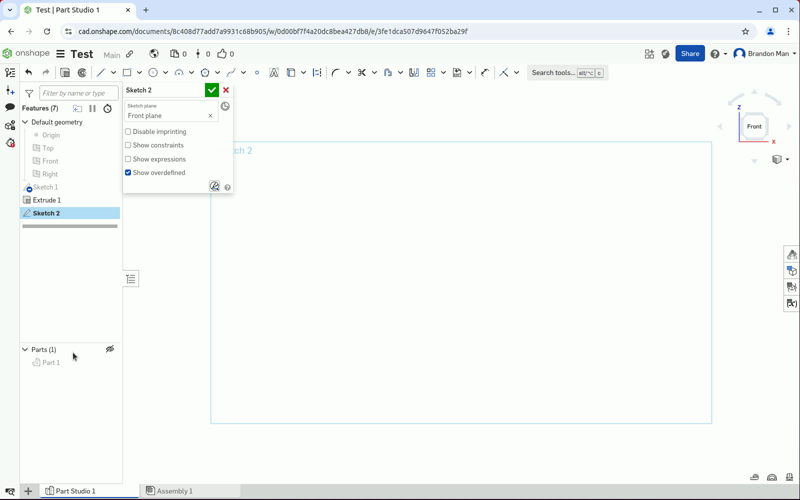
key(l)
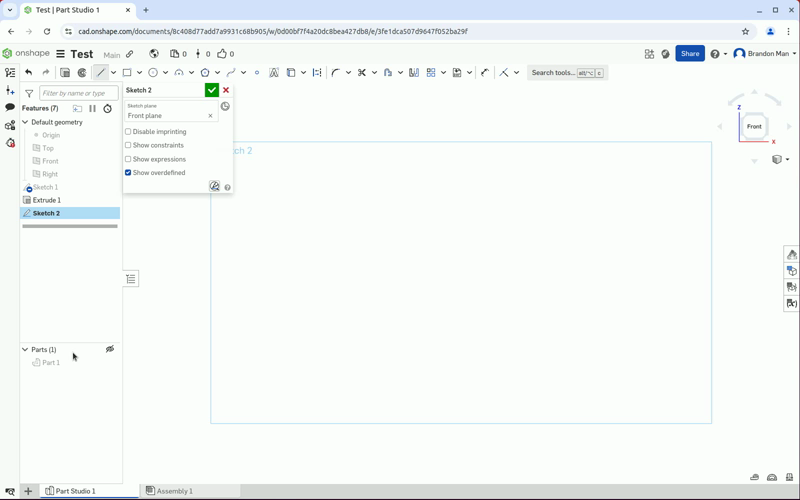
key_down(shift)
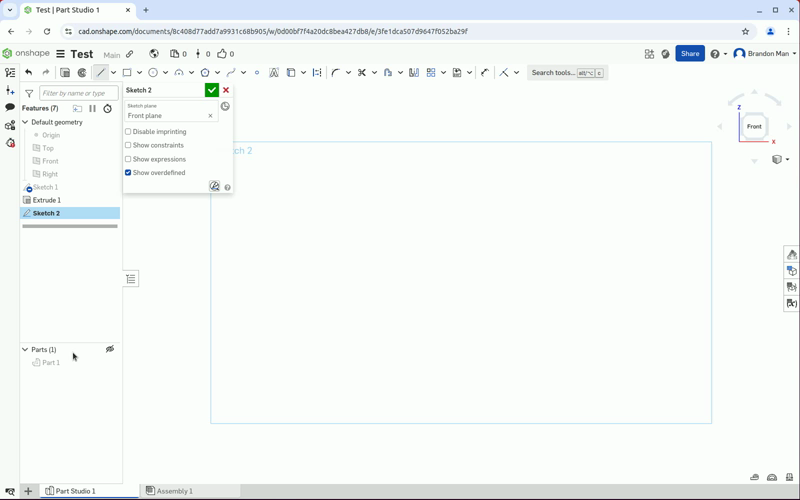
mouse_move(377, 299)
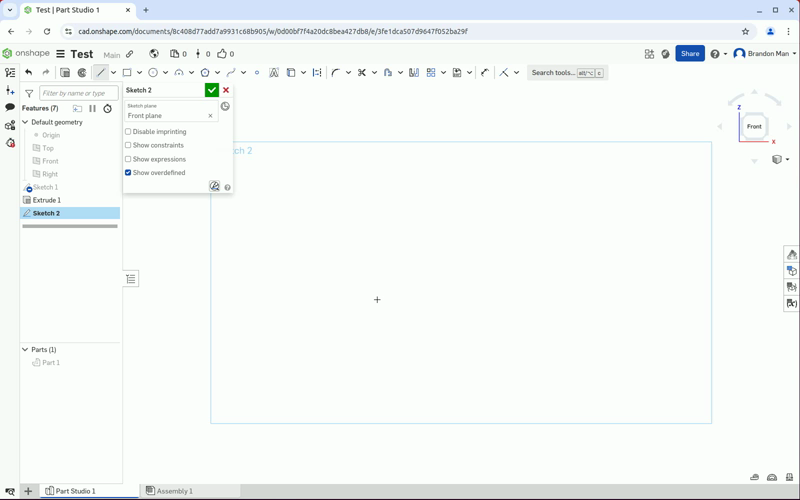
click(377, 299)
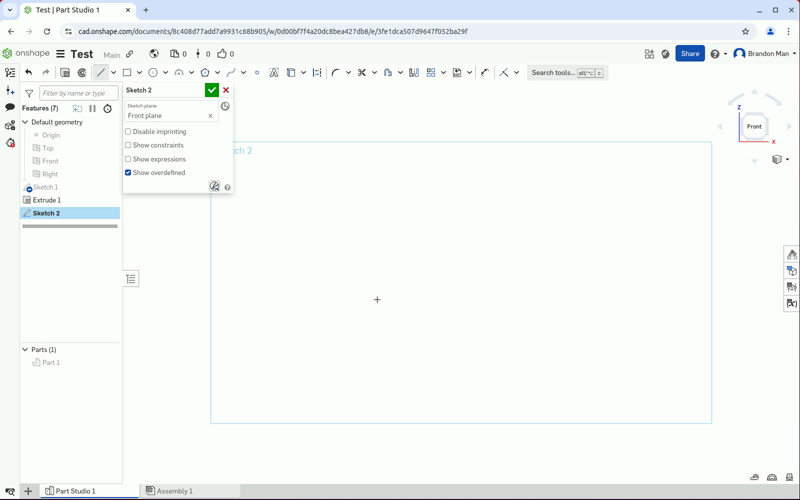
key_up(shift)
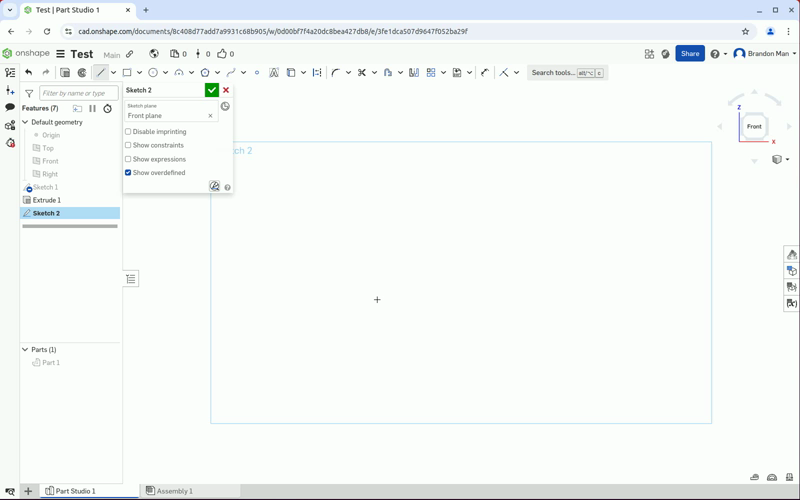
key_down(shift)
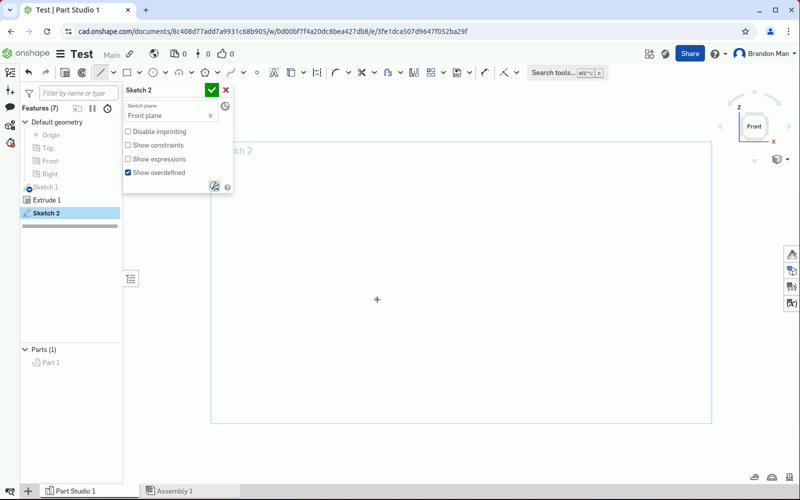
mouse_move(543, 299)
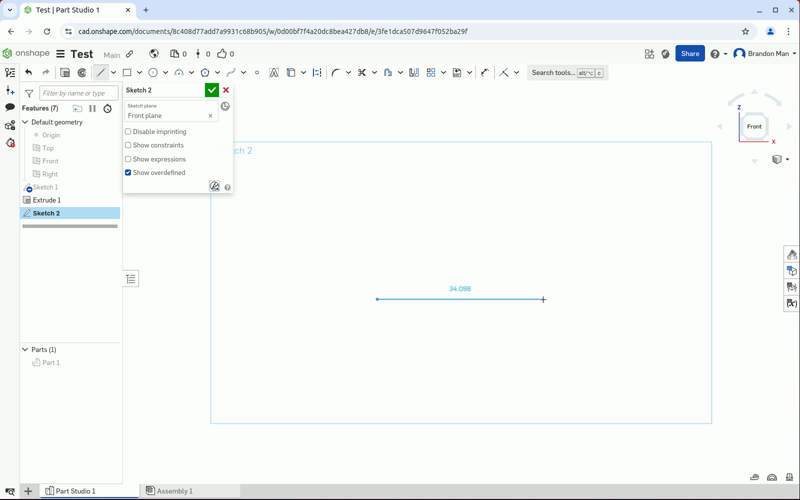
click(543, 299)
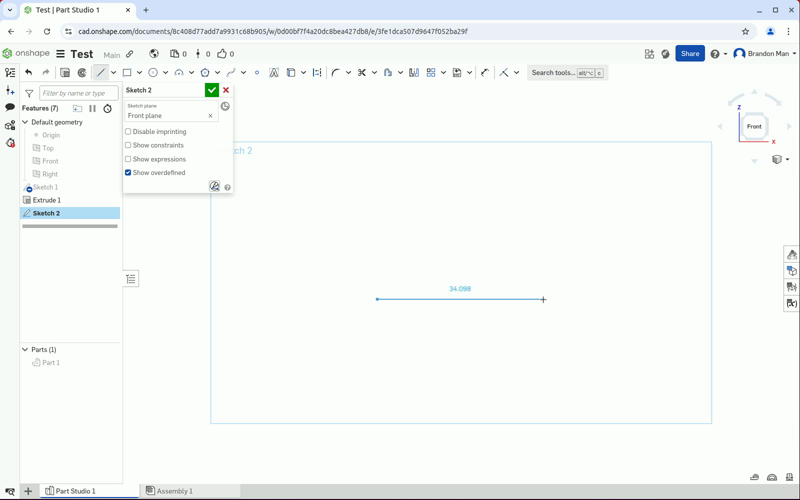
key_up(shift)
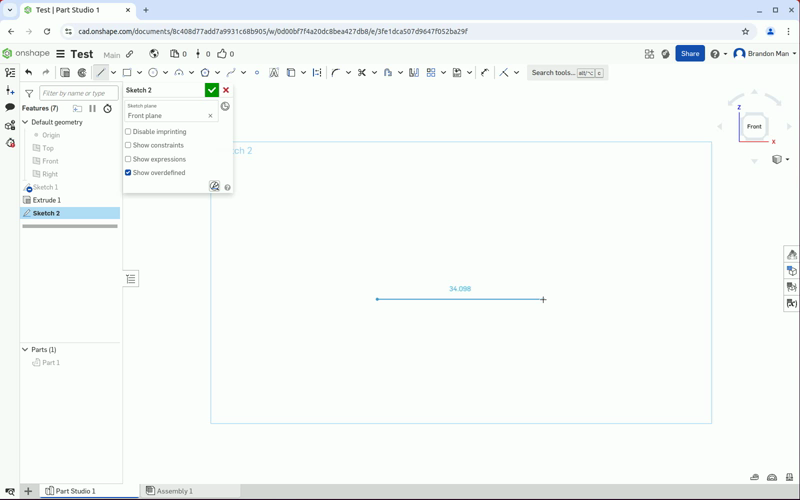
key_down(shift)
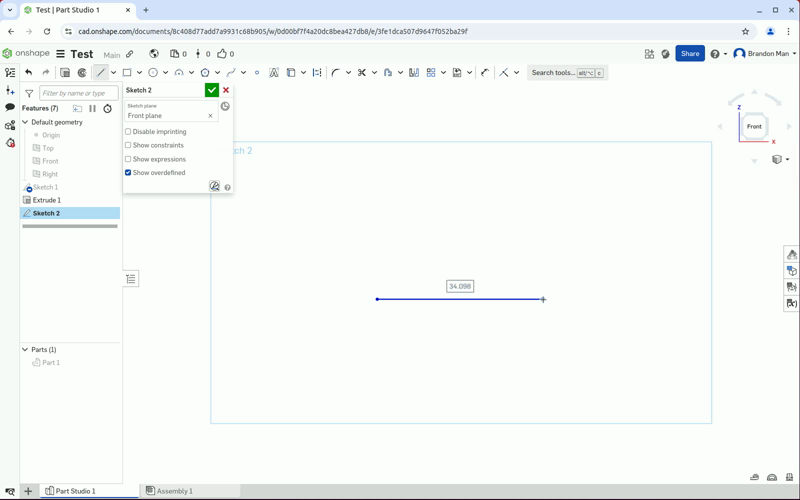
mouse_move(573, 299)
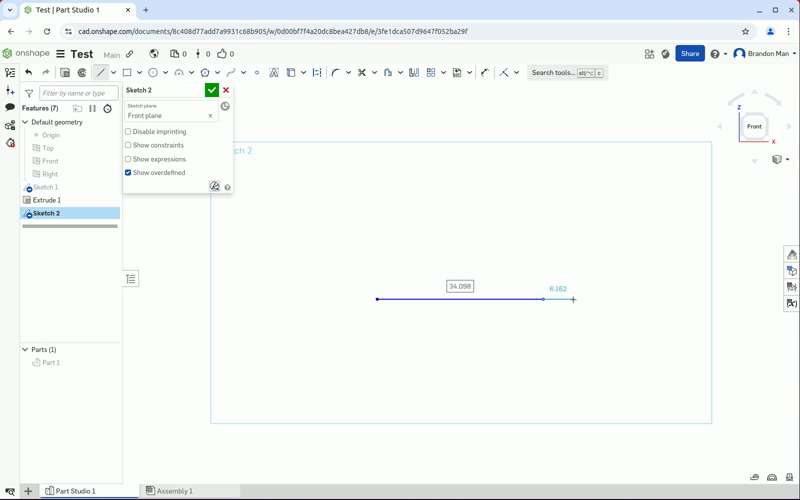
mouse_move(543, 295)
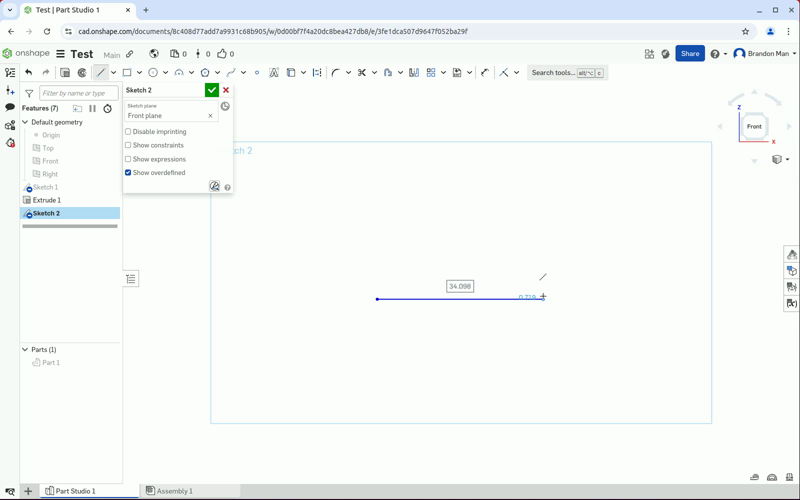
scroll(6)
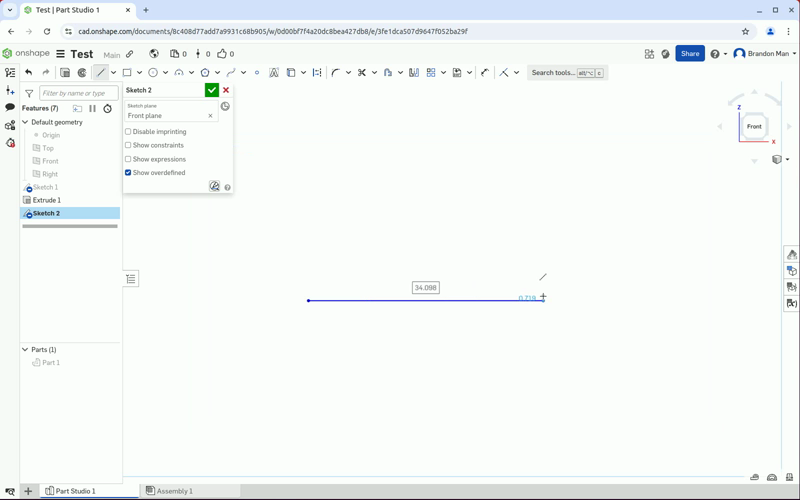
scroll(6)
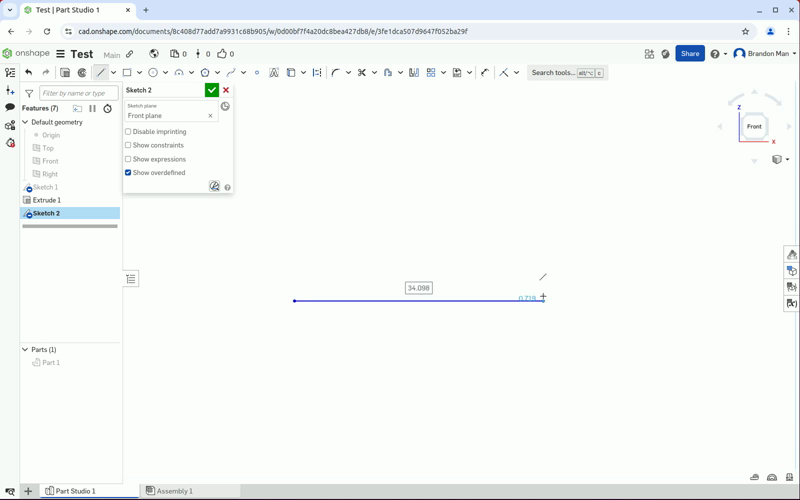
scroll(6)
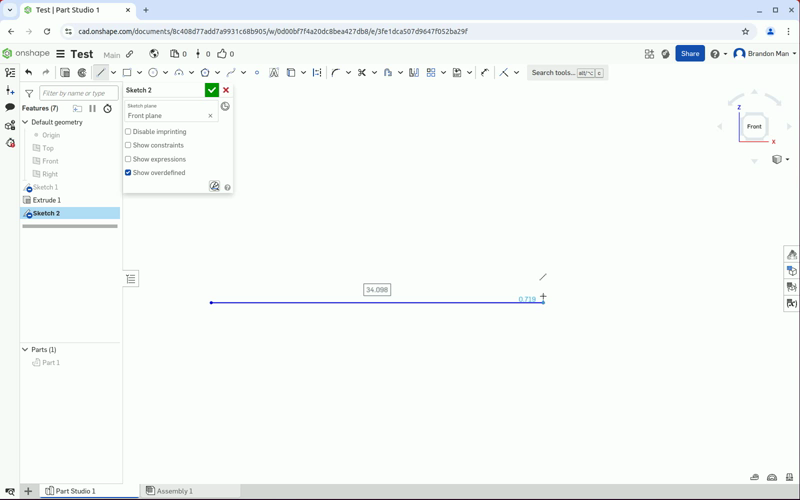
scroll(6)
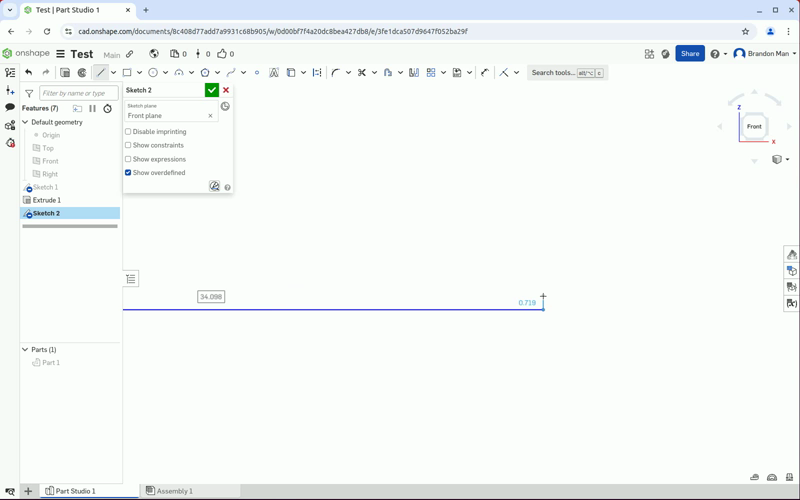
scroll(6)
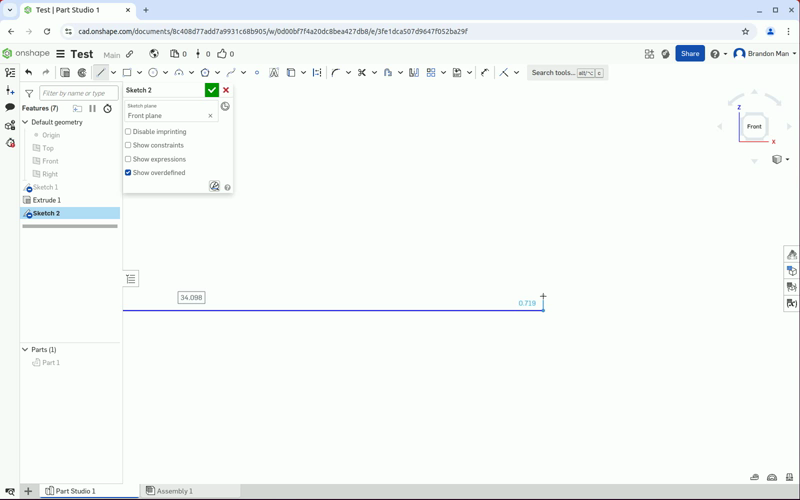
scroll(6)
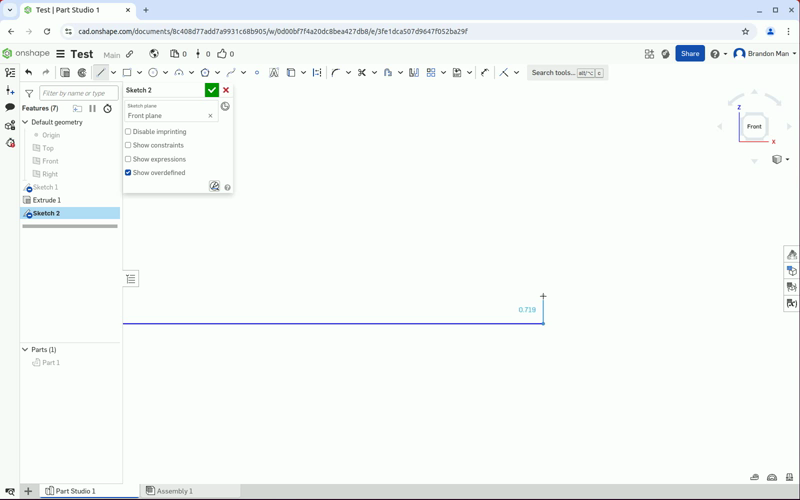
scroll(6)
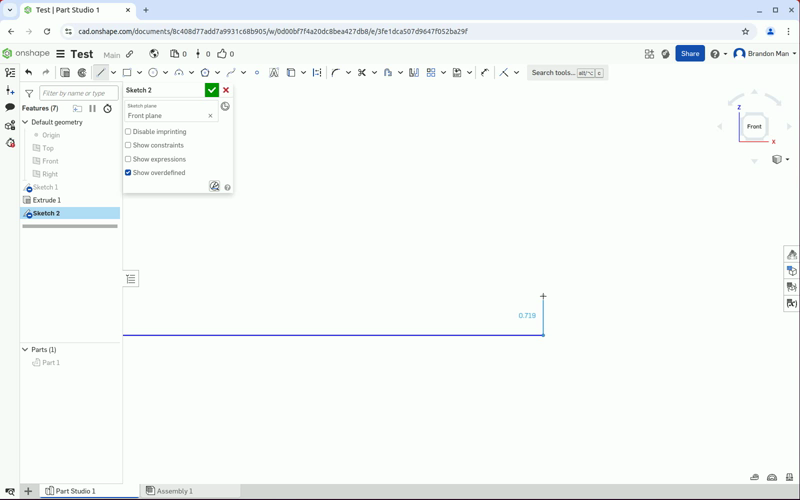
click(543, 295)
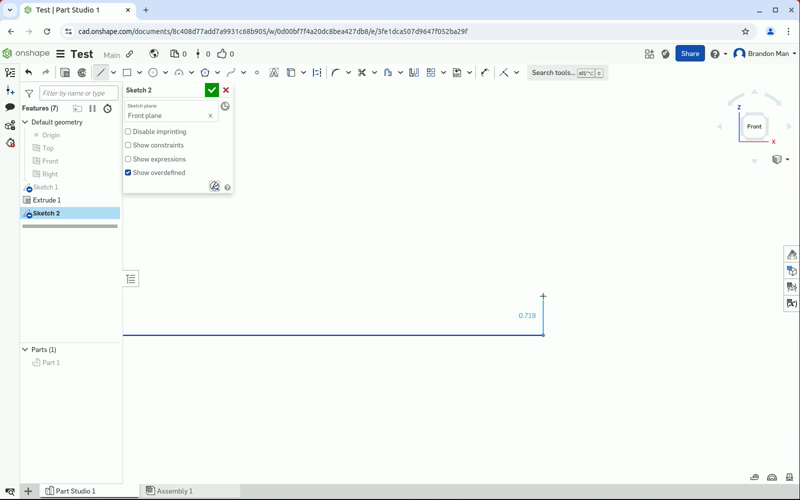
scroll(-6)
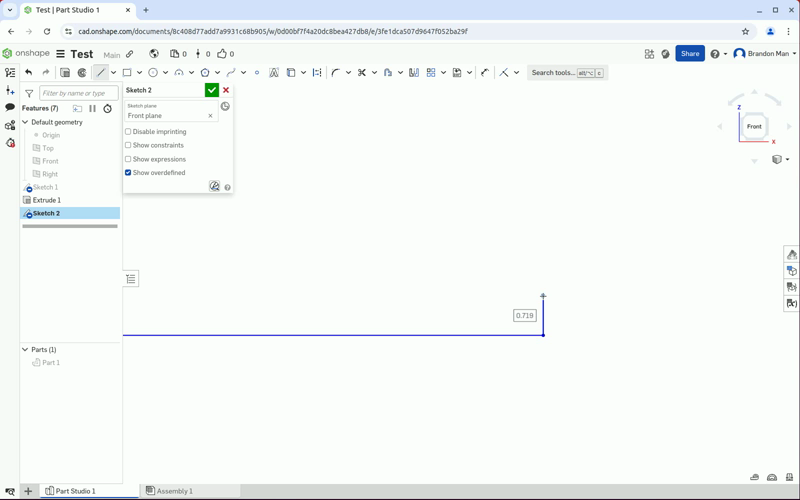
scroll(-6)
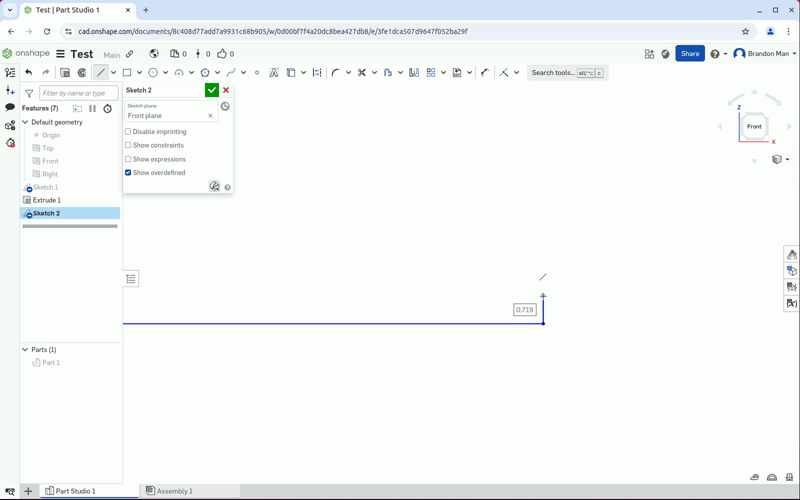
scroll(-6)
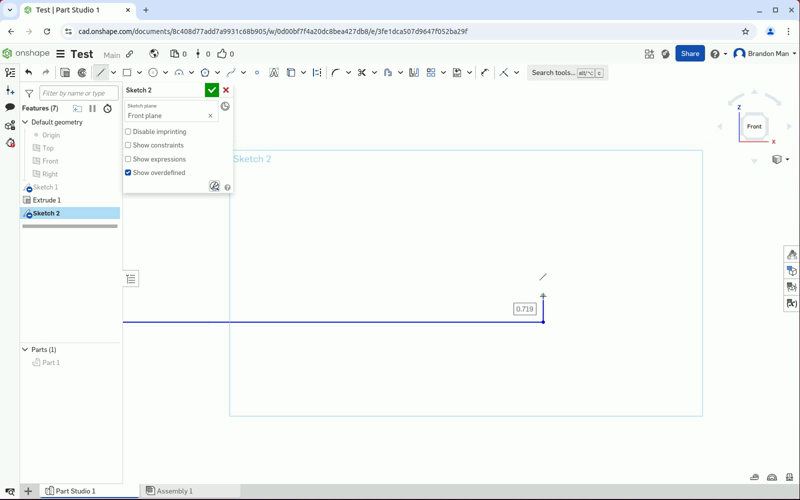
scroll(-6)
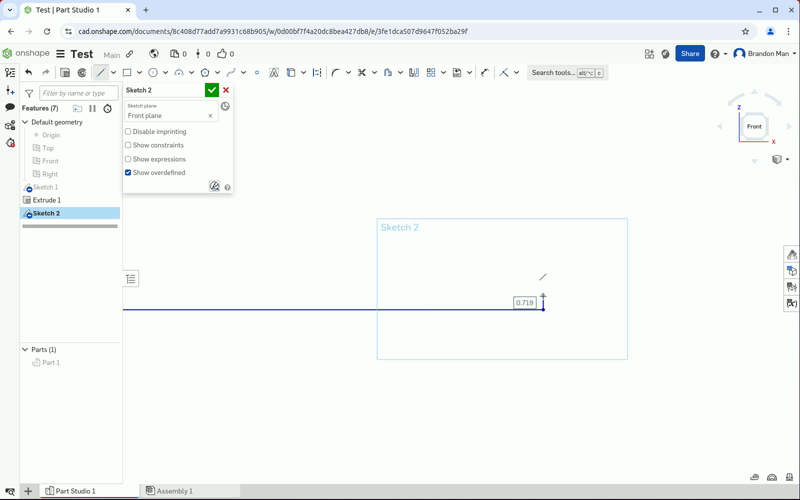
scroll(-6)
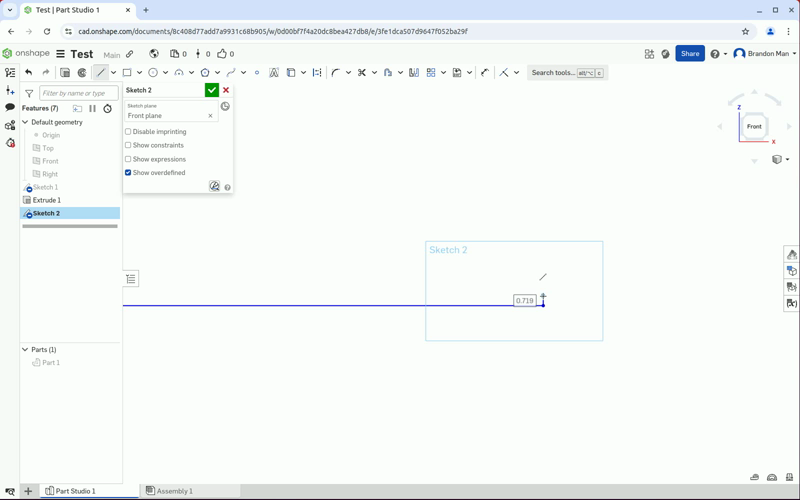
scroll(-6)
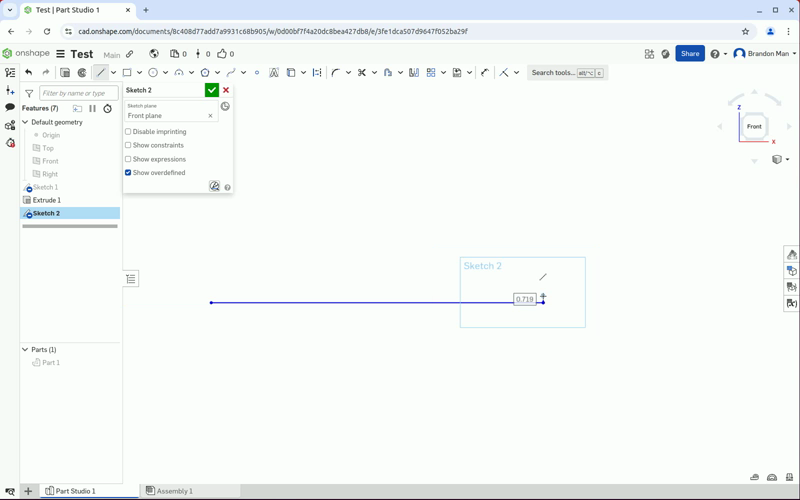
scroll(-6)
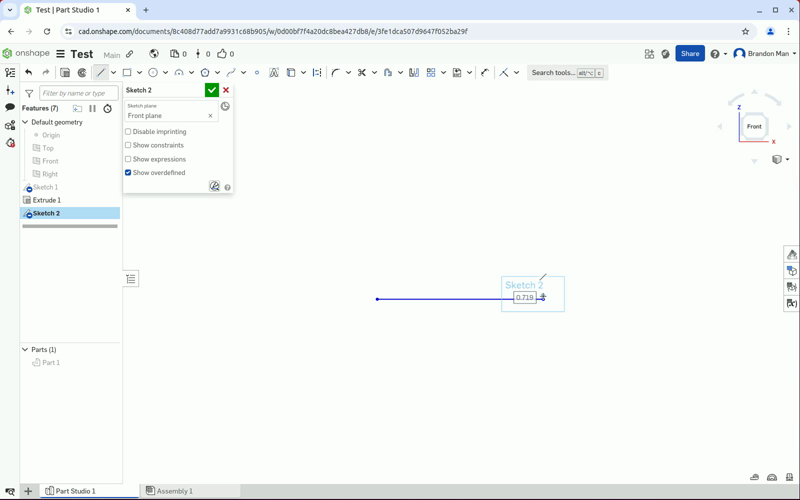
key_up(shift)
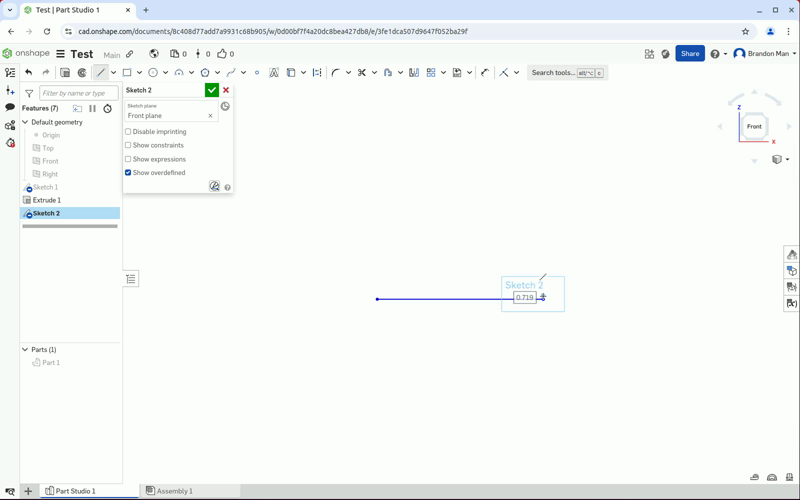
key_down(shift)
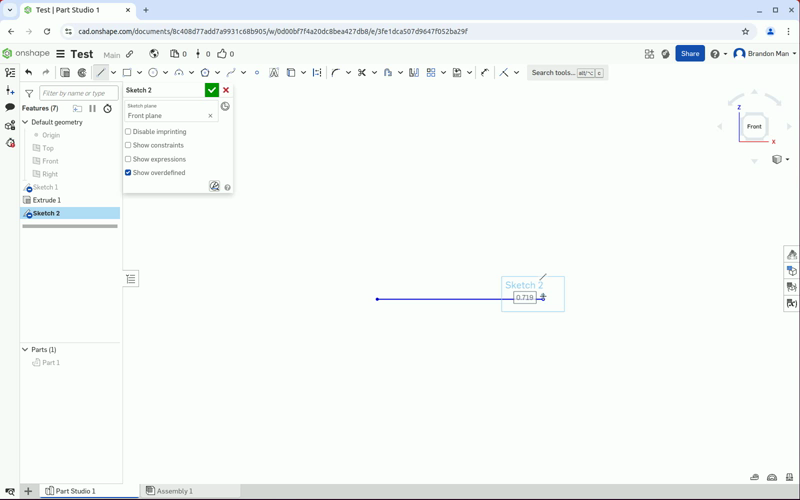
mouse_move(377, 295)
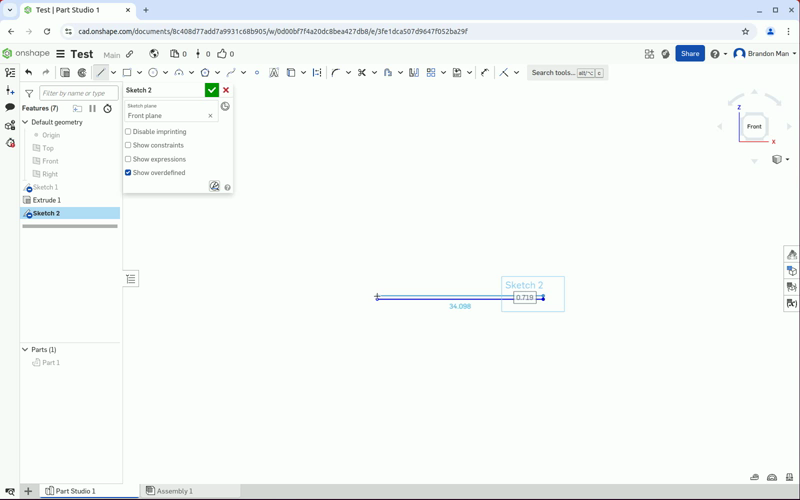
scroll(6)
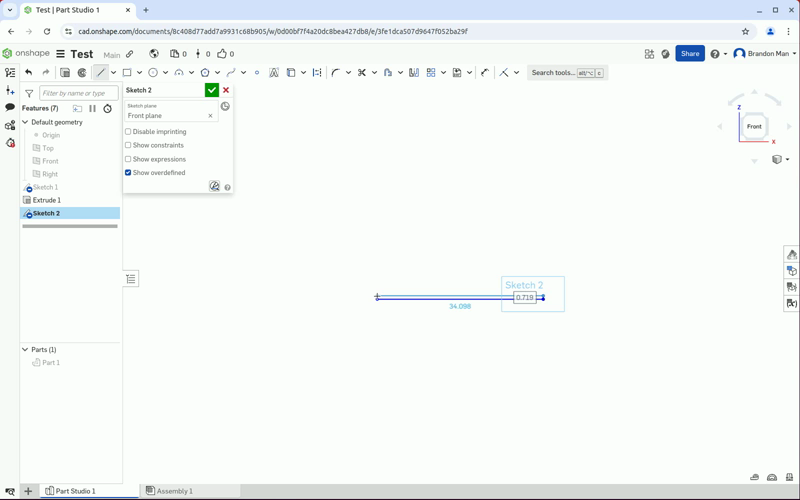
scroll(6)
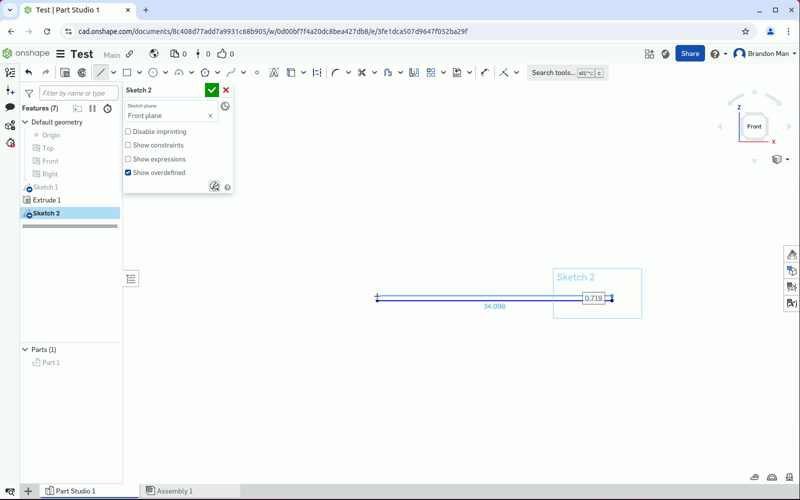
scroll(6)
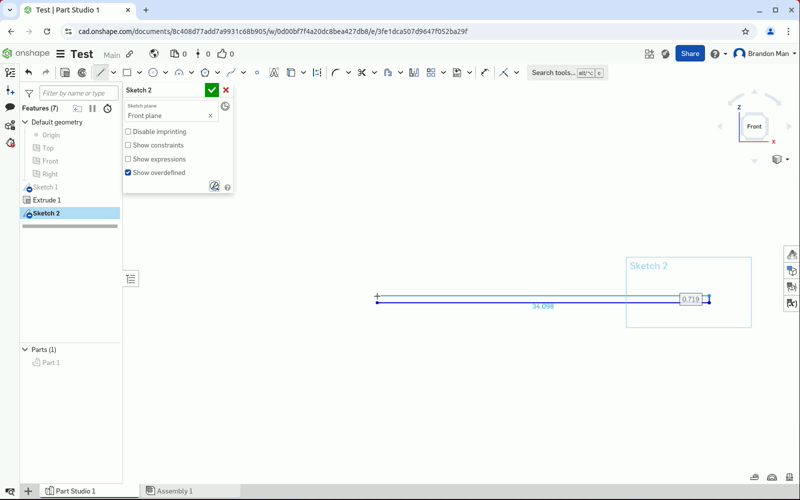
scroll(6)
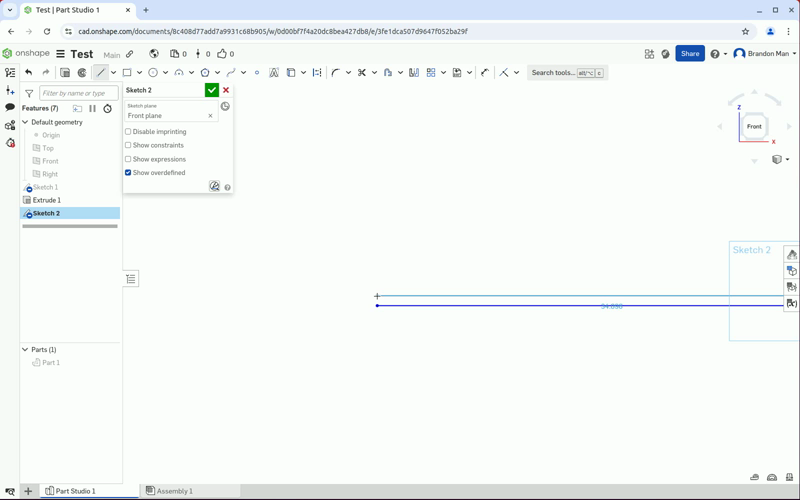
scroll(6)
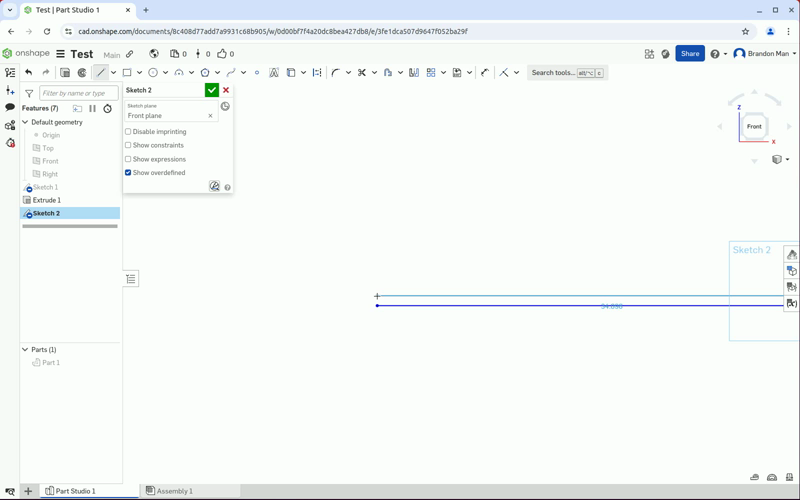
scroll(6)
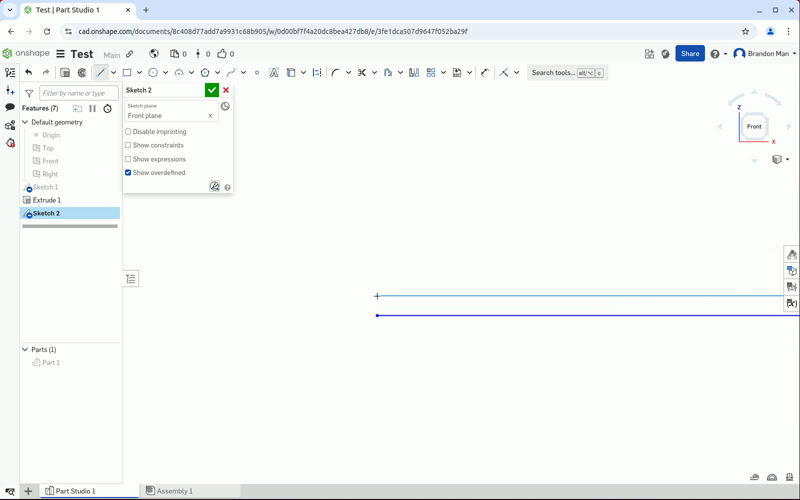
scroll(6)
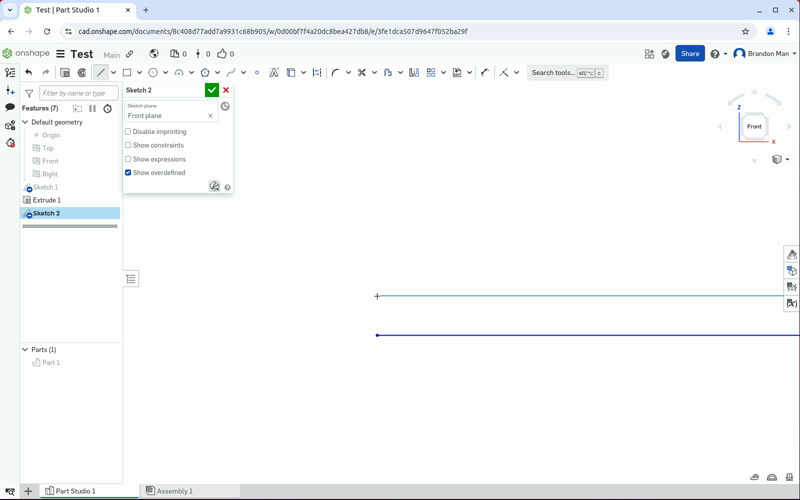
click(377, 295)
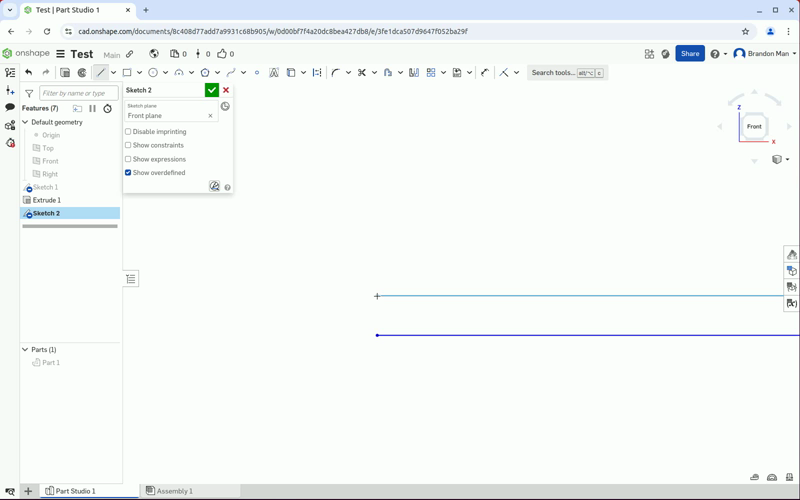
scroll(-6)
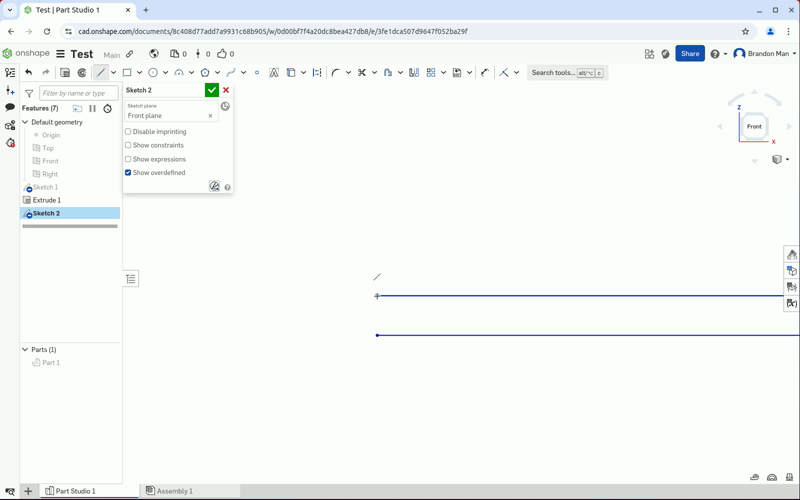
scroll(-6)
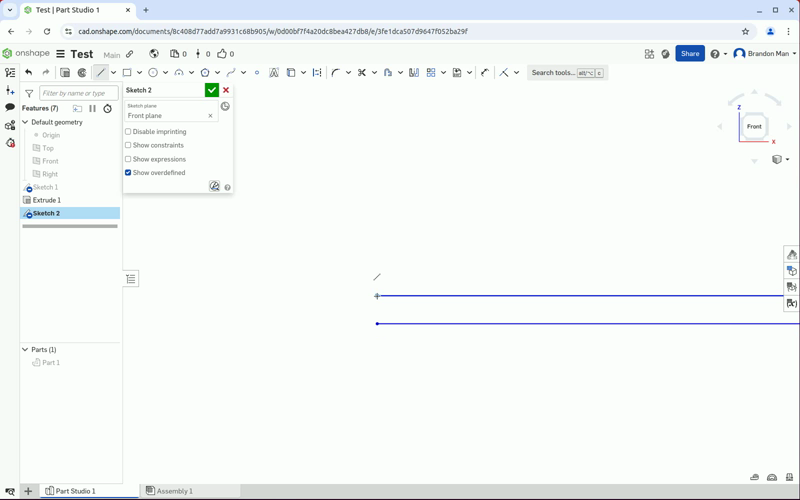
scroll(-6)
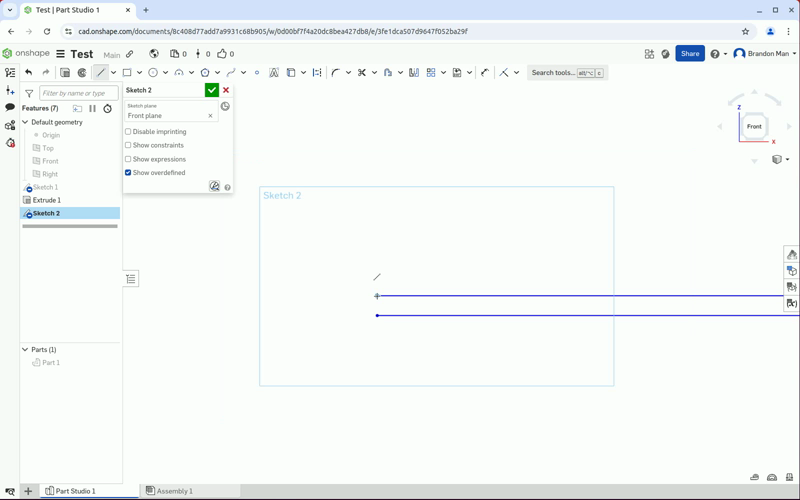
scroll(-6)
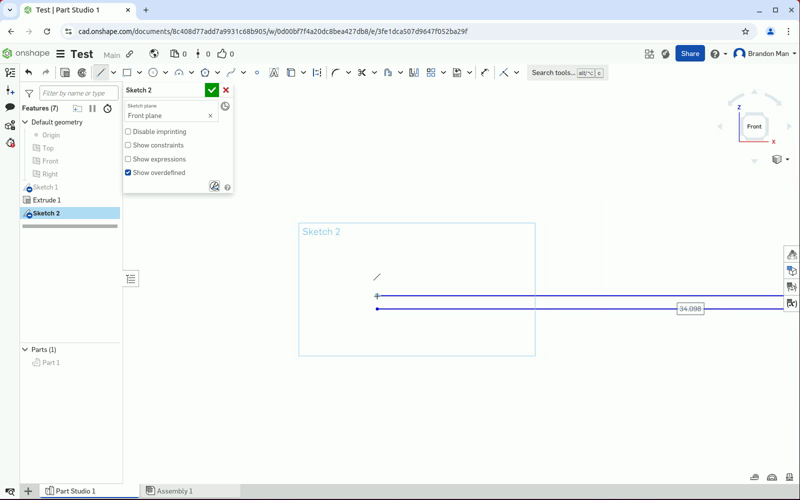
scroll(-6)
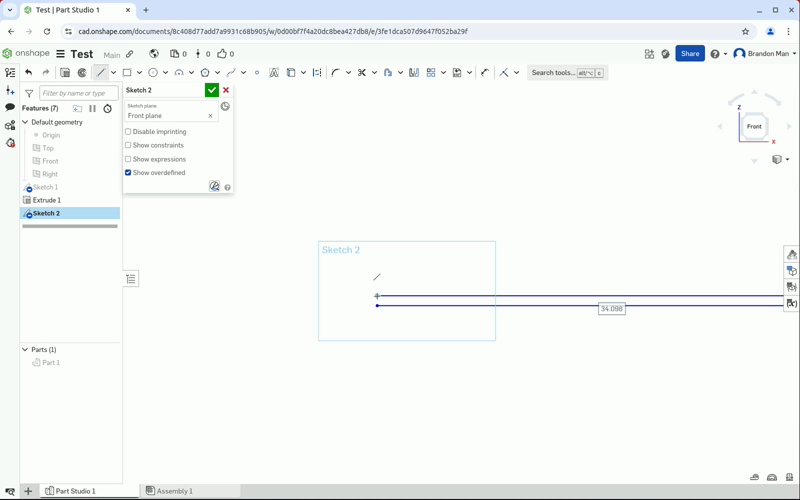
scroll(-6)
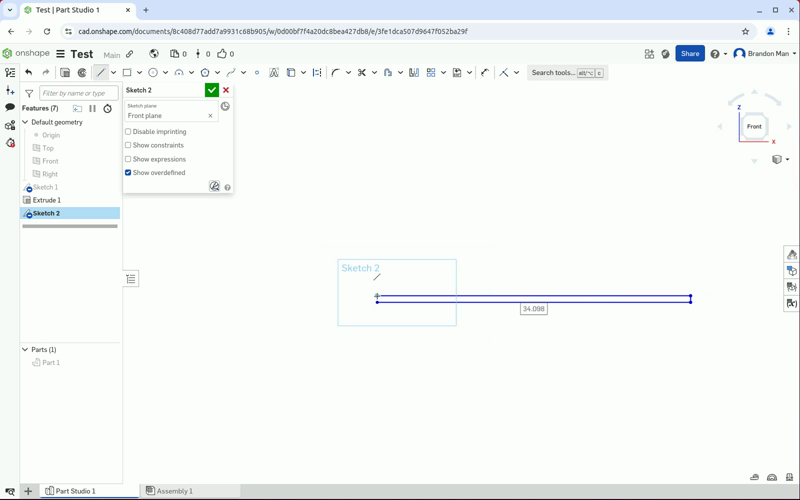
scroll(-6)
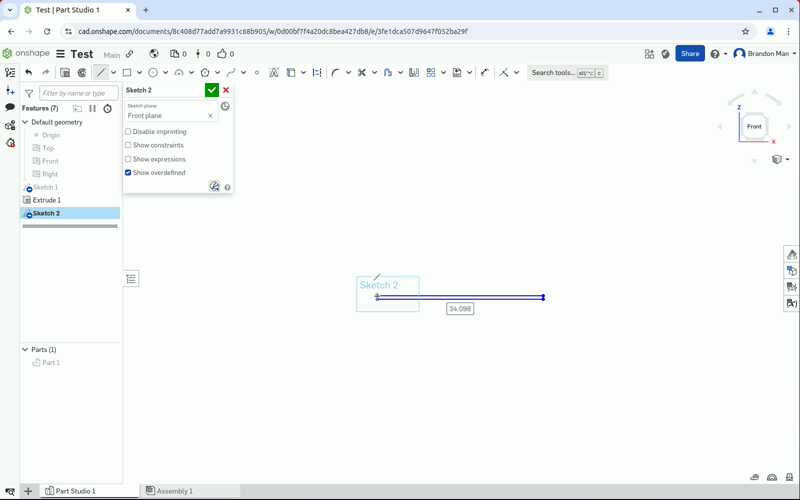
key_up(shift)
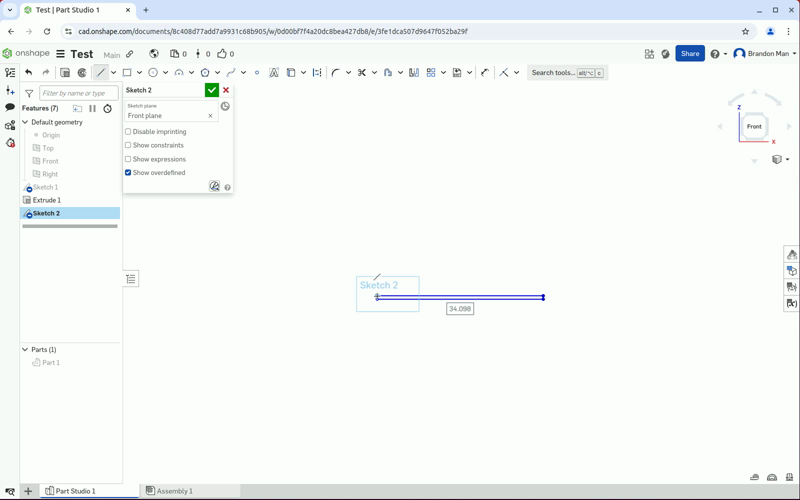
mouse_move(407, 295)
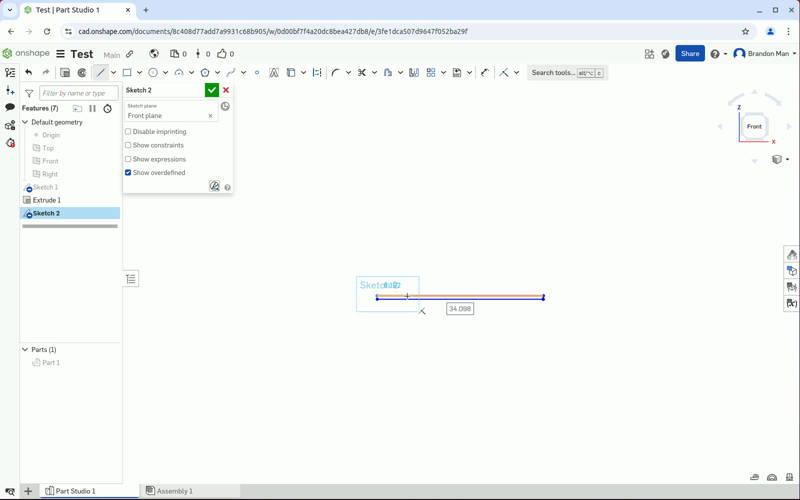
key_down(shift)
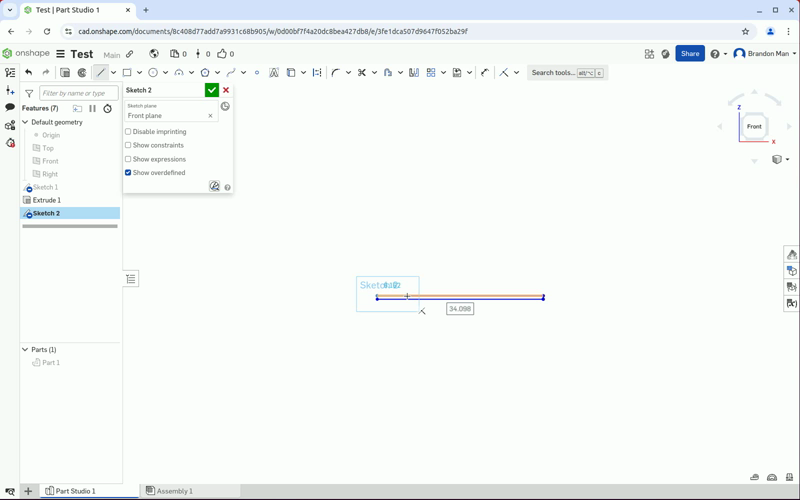
mouse_move(377, 299)
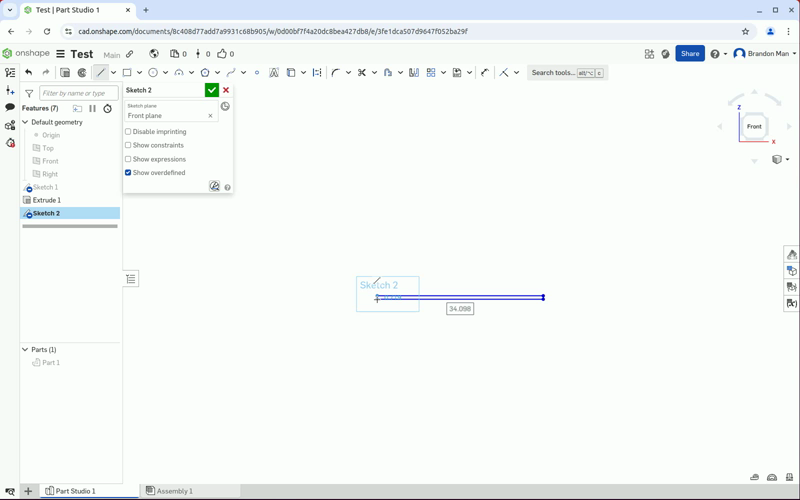
scroll(6)
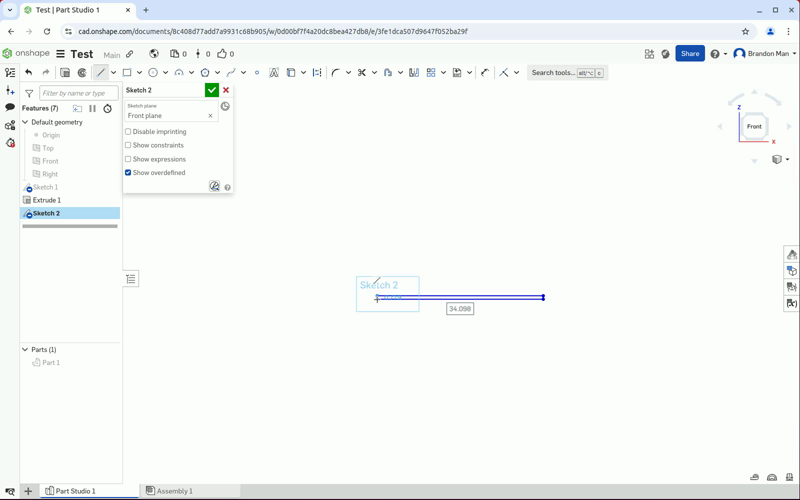
scroll(6)
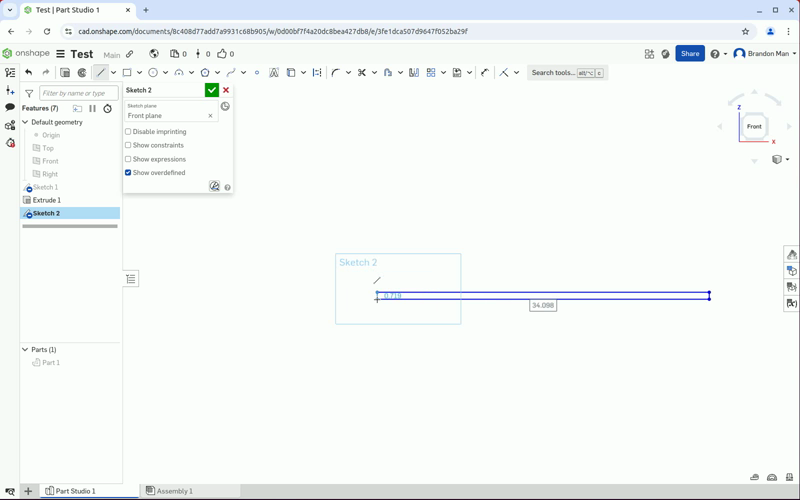
scroll(6)
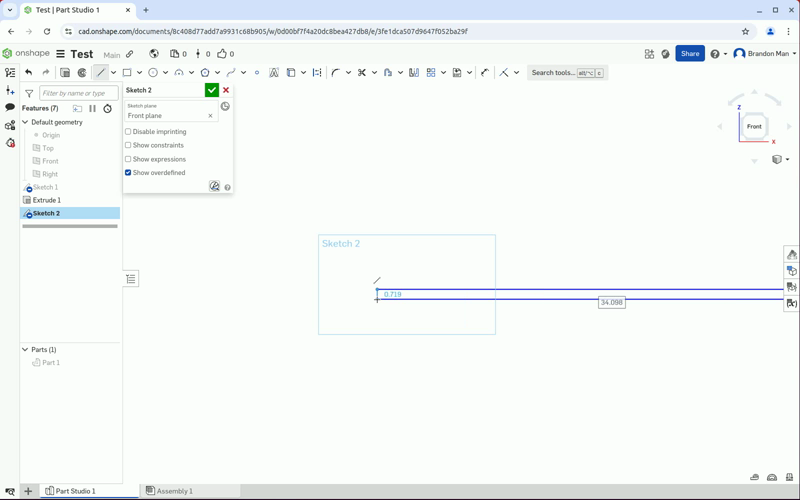
scroll(6)
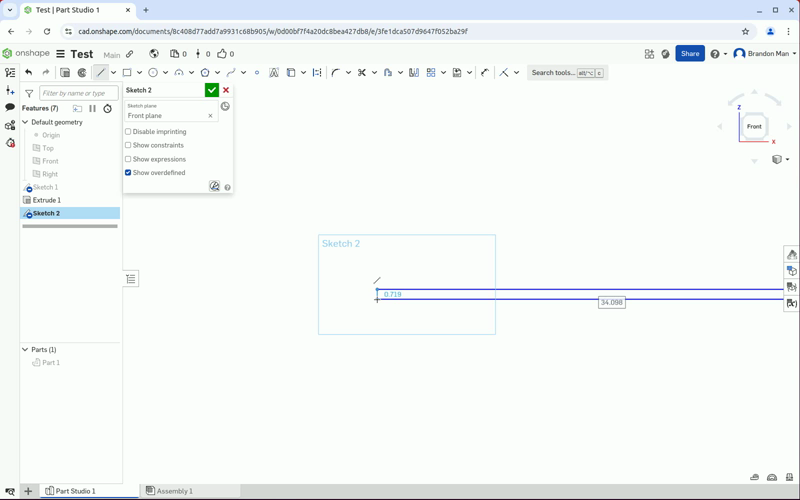
scroll(6)
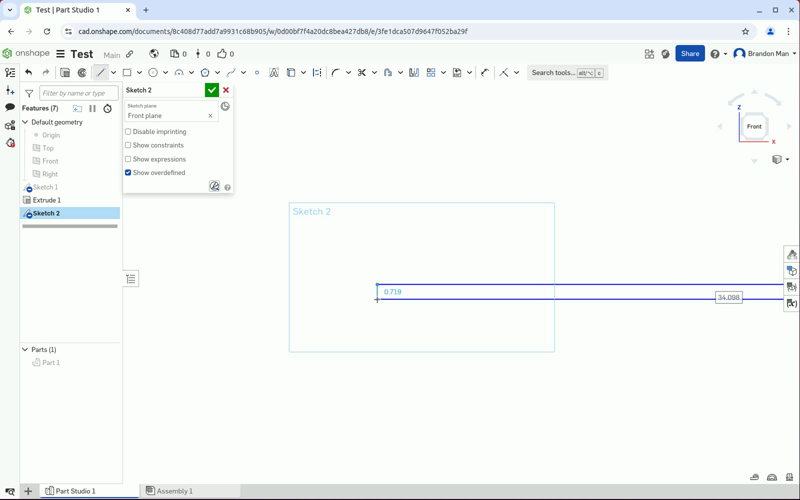
scroll(6)
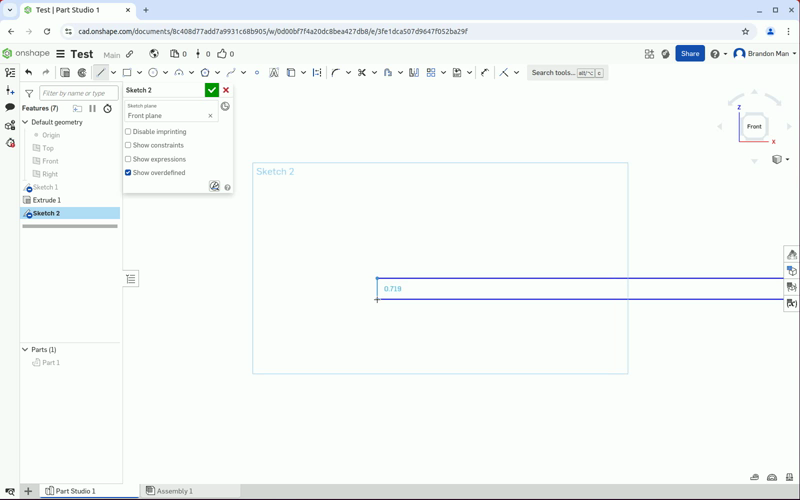
scroll(6)
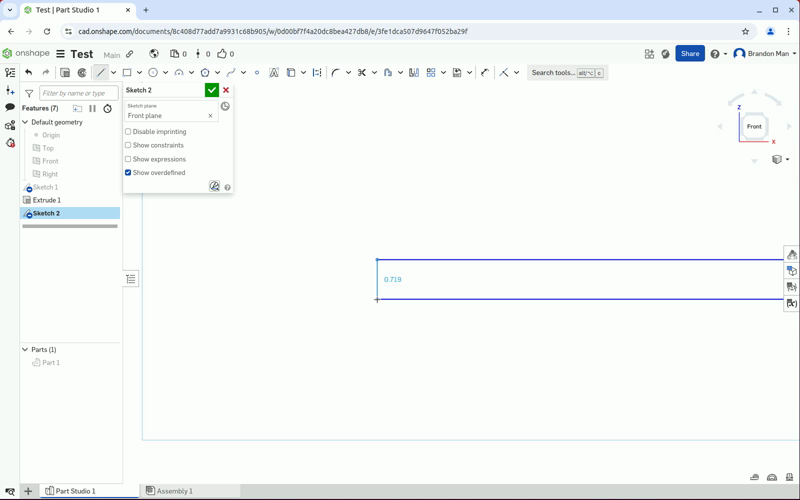
key_up(shift)
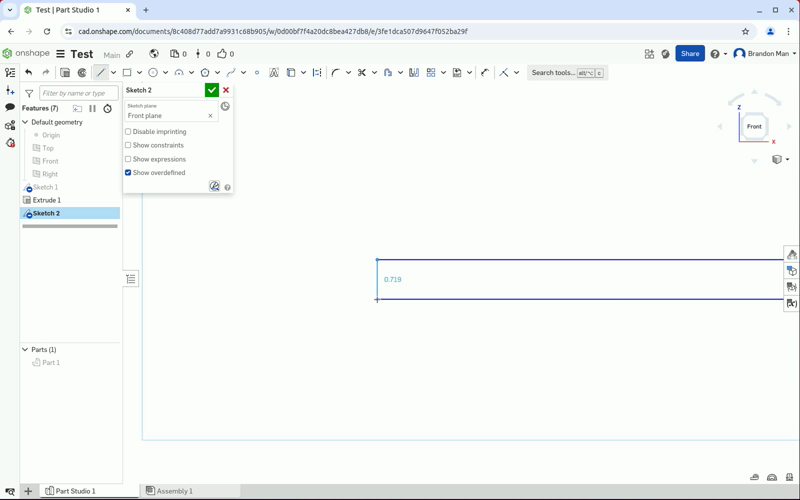
click(377, 299)
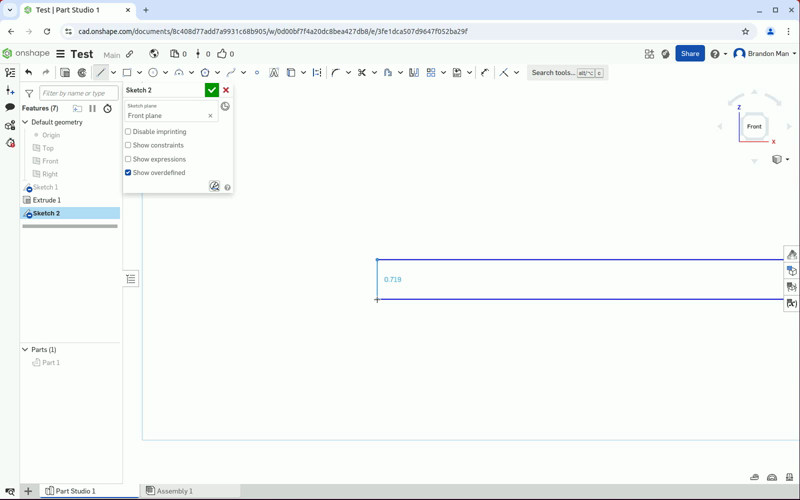
scroll(-6)
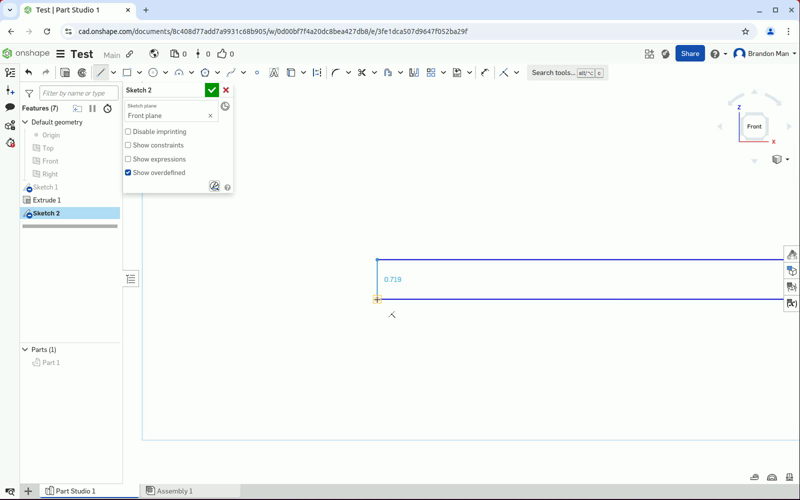
scroll(-6)
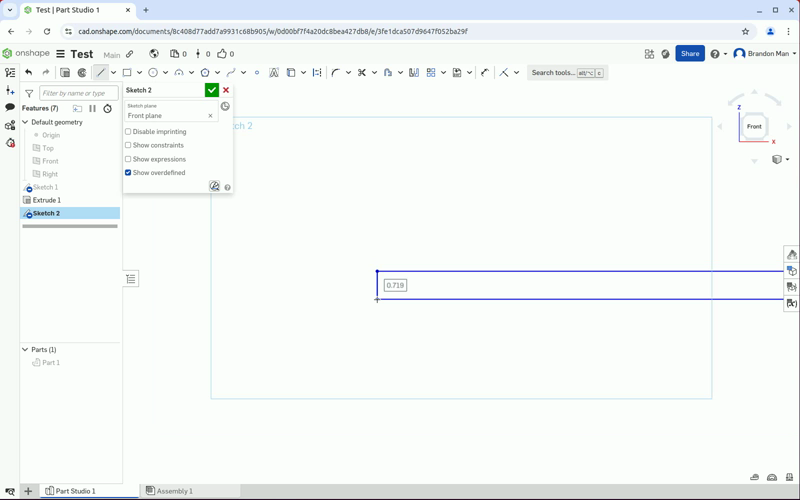
scroll(-6)
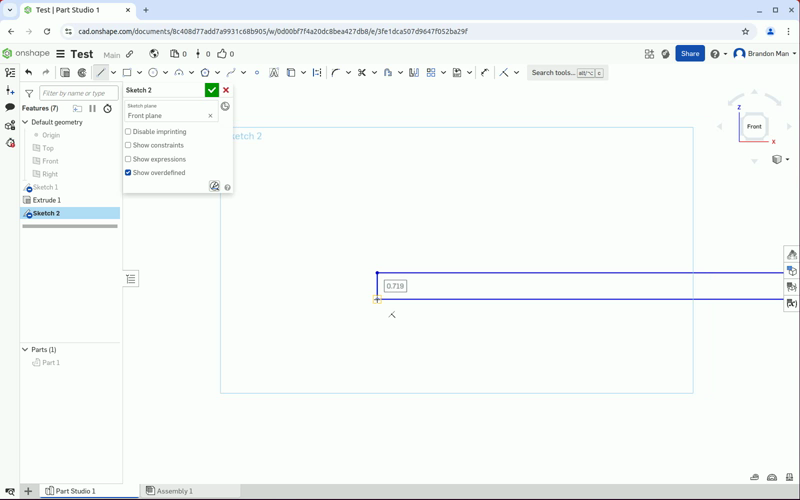
scroll(-6)
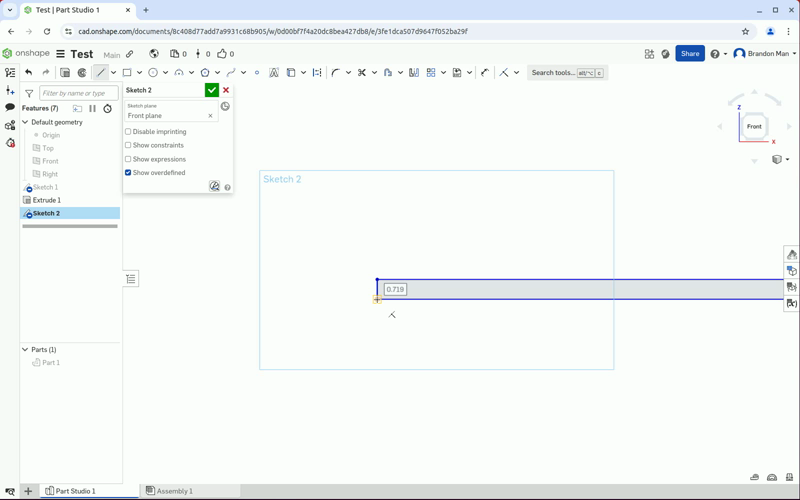
scroll(-6)
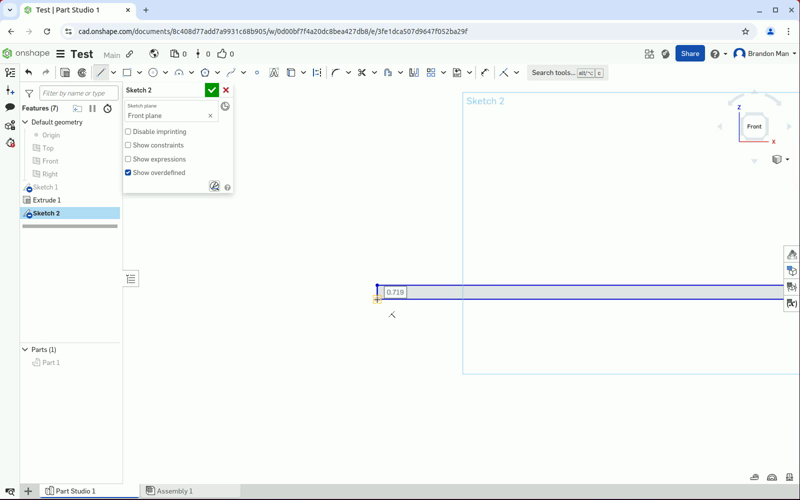
scroll(-6)
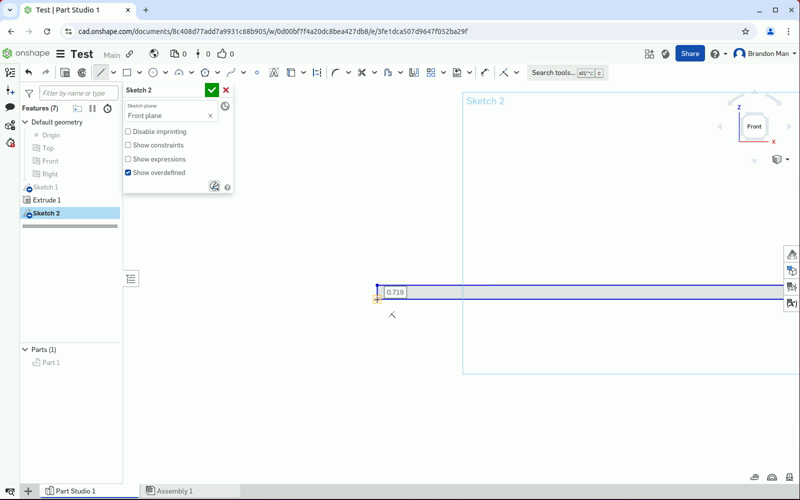
scroll(-6)
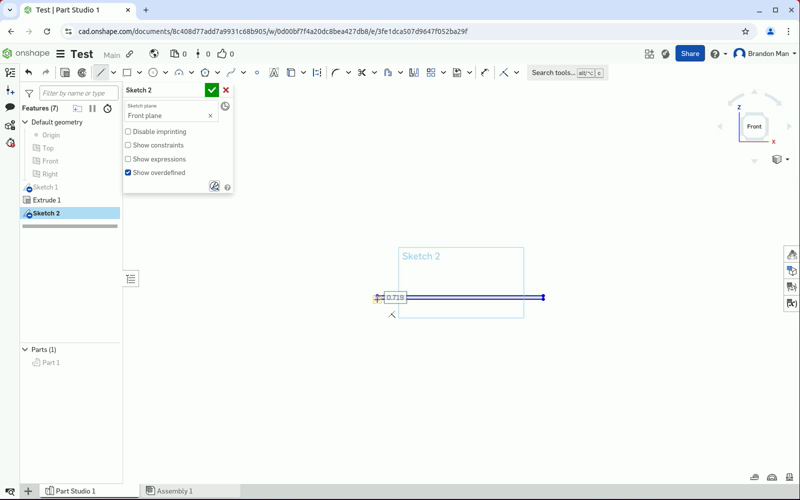
key(esc)
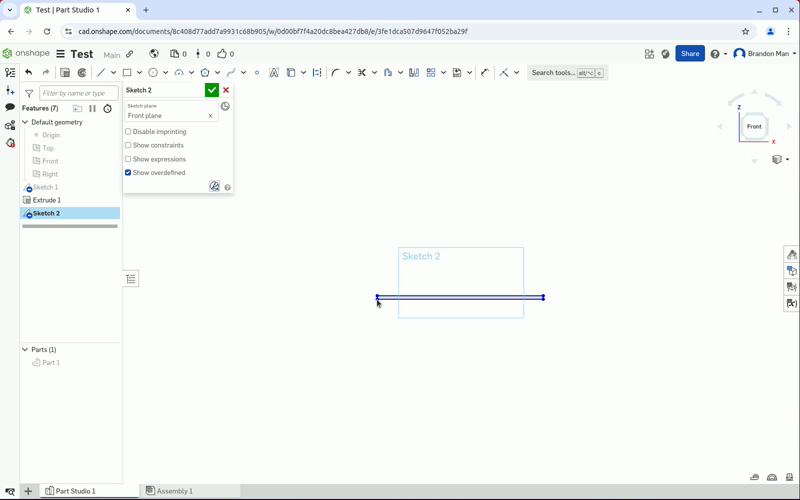
mouse_move(432, 297)
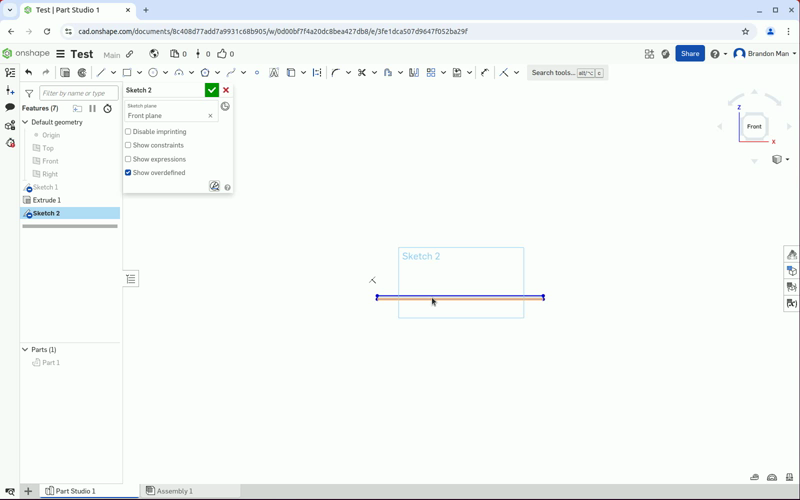
scroll(6)
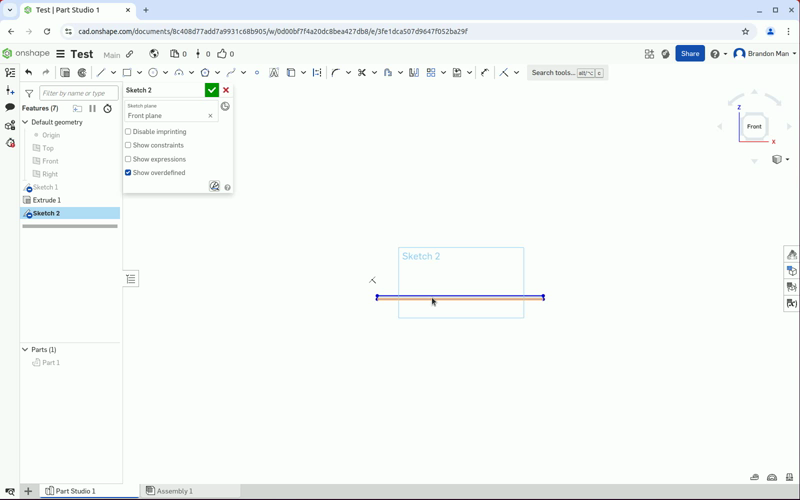
scroll(6)
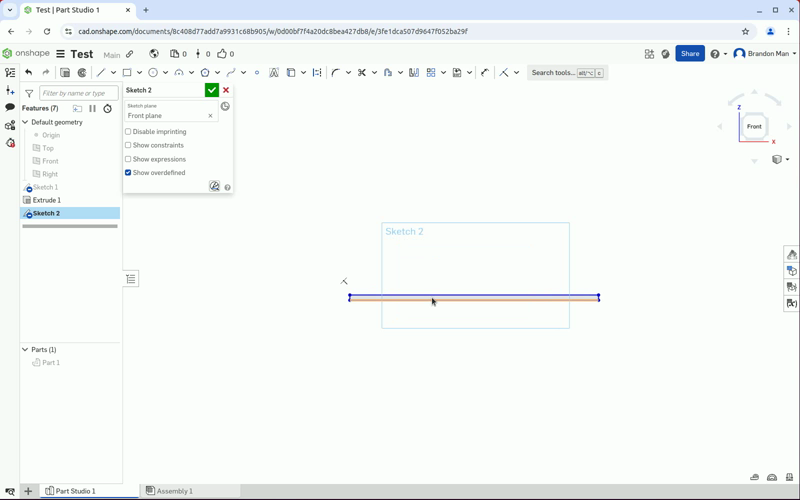
scroll(6)
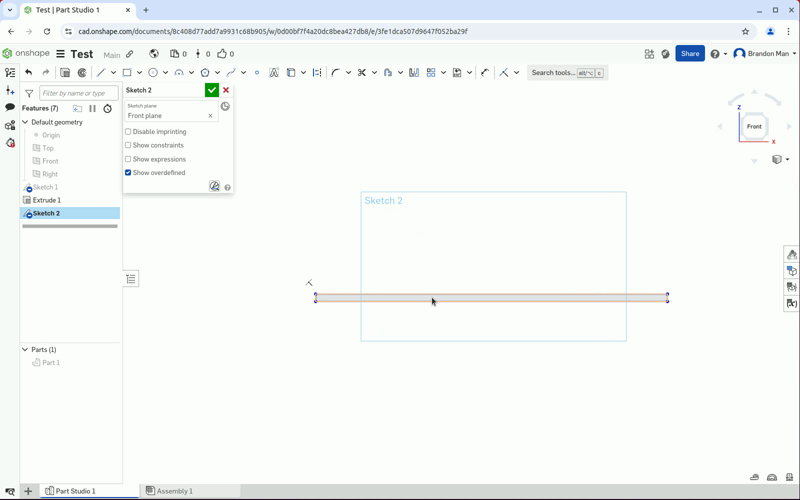
scroll(6)
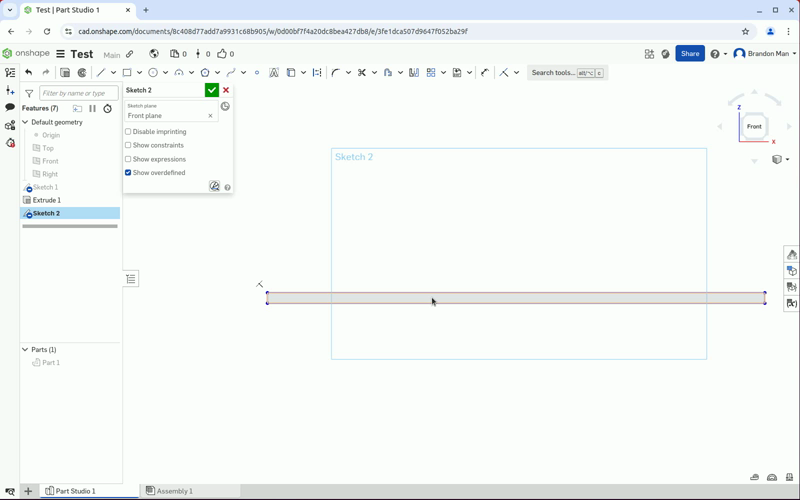
scroll(6)
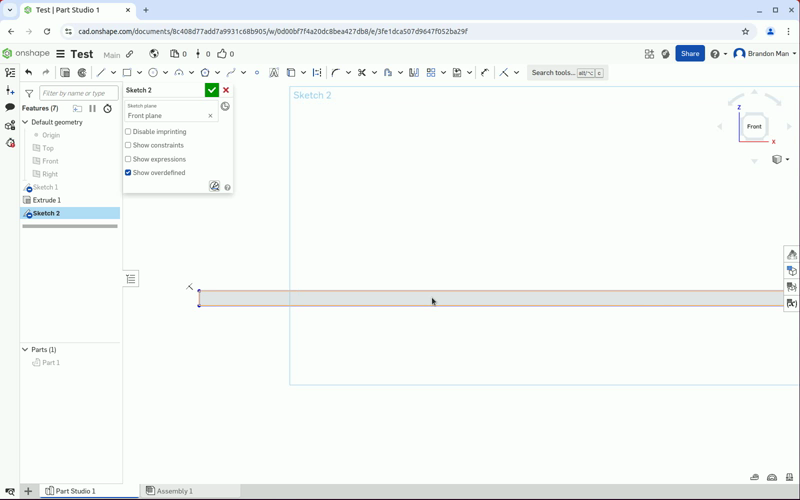
scroll(6)
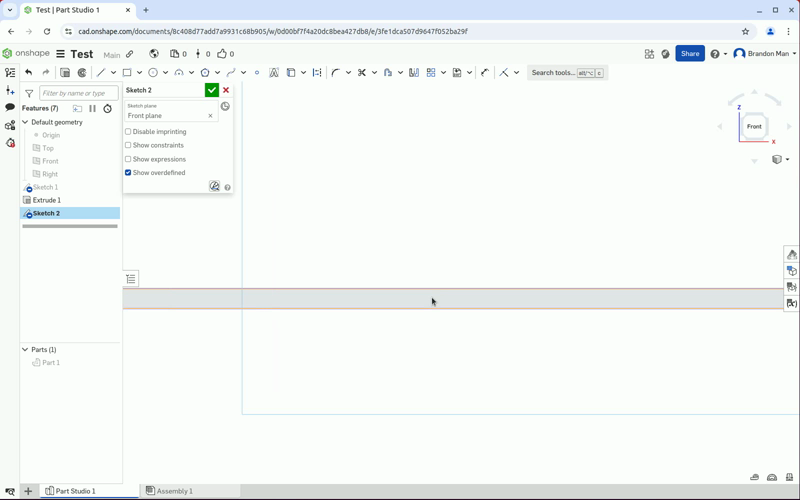
scroll(6)
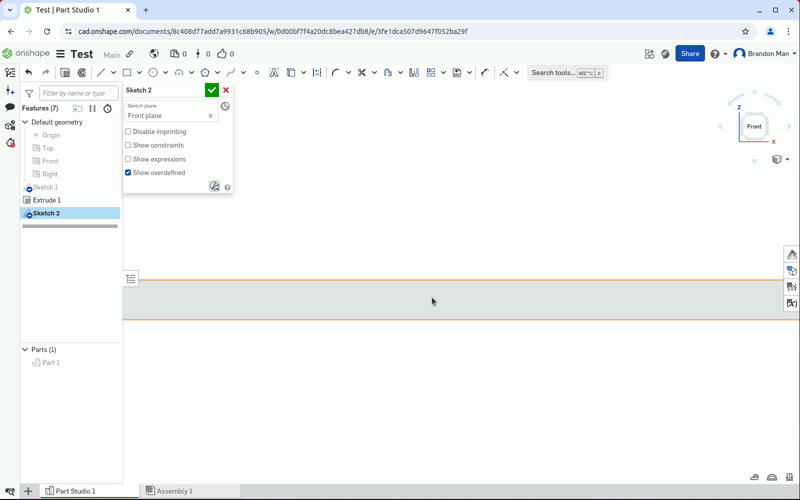
click(432, 297)
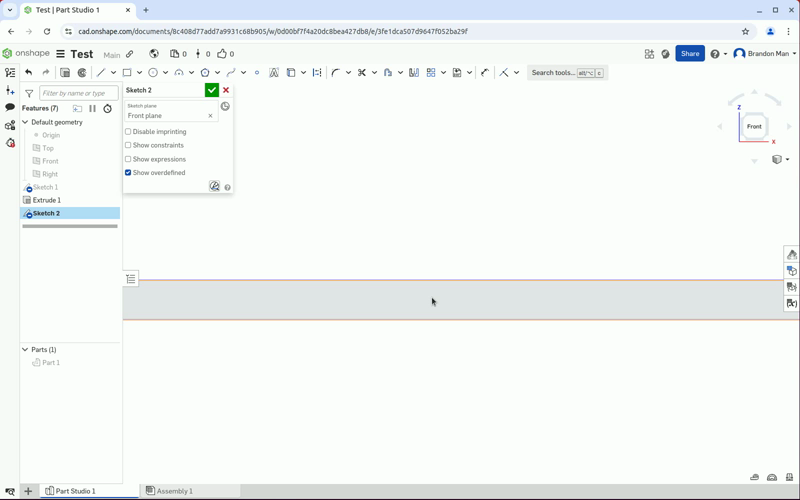
scroll(-6)
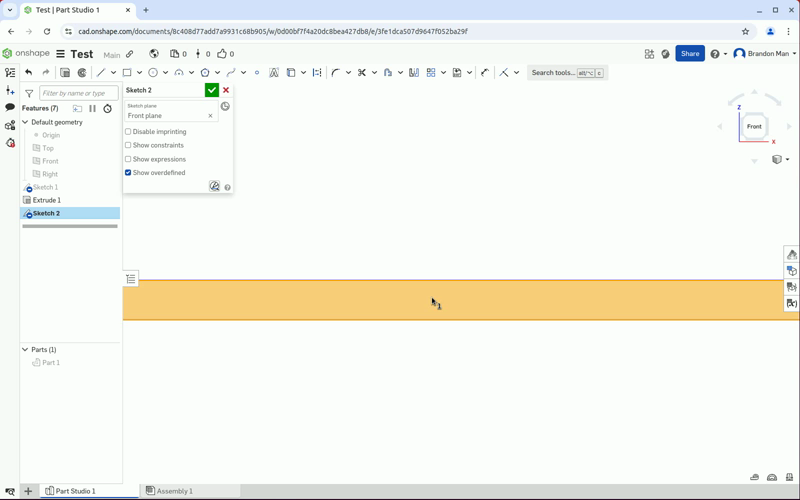
scroll(-6)
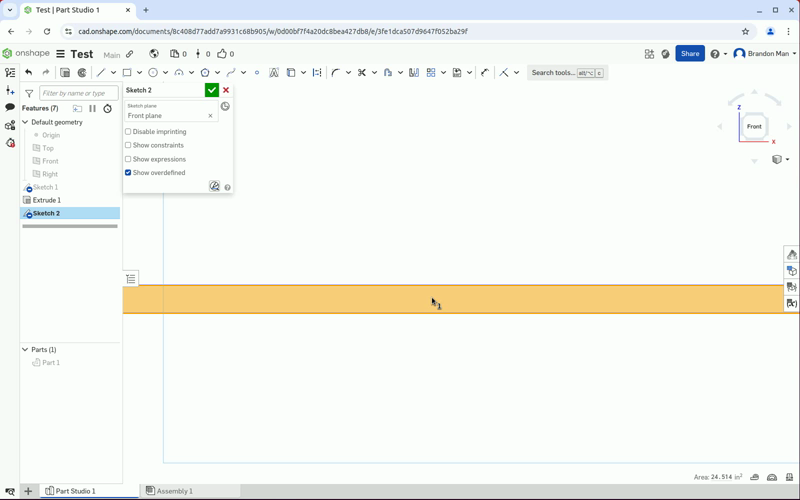
scroll(-6)
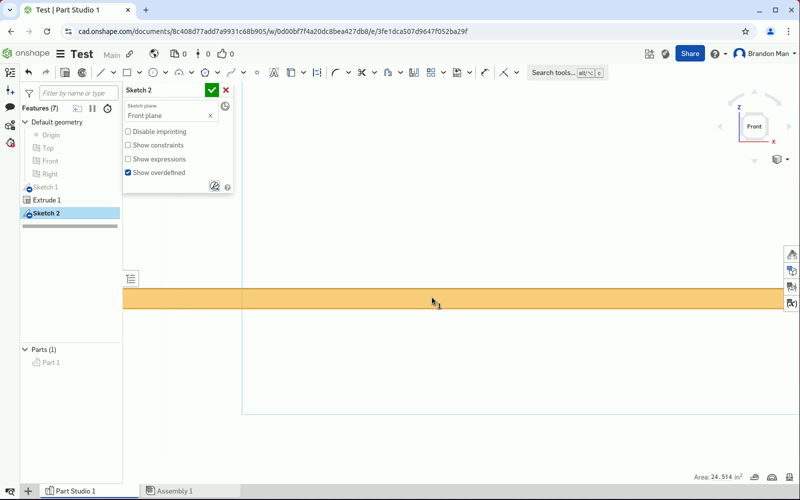
scroll(-6)
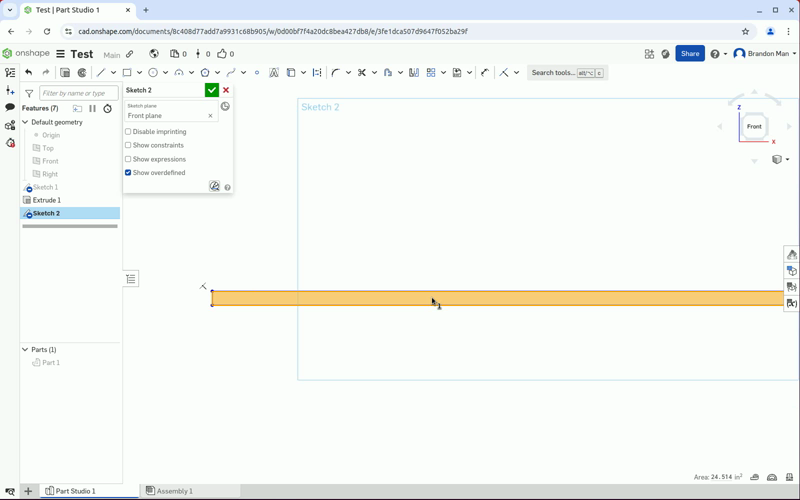
scroll(-6)
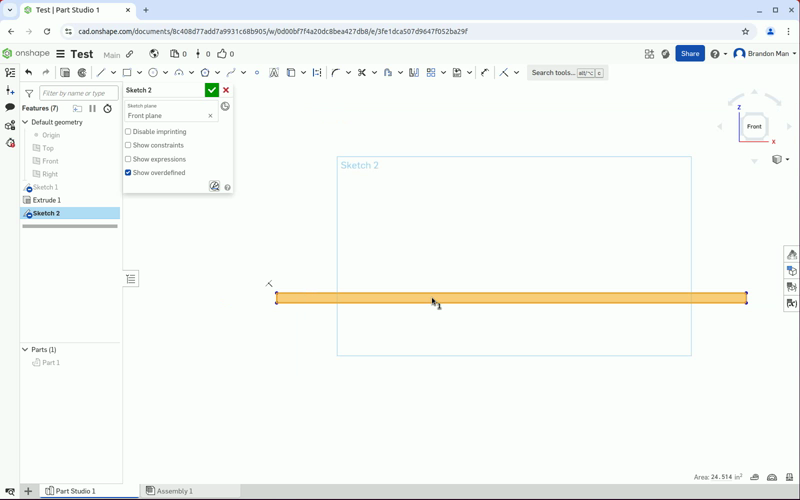
scroll(-6)
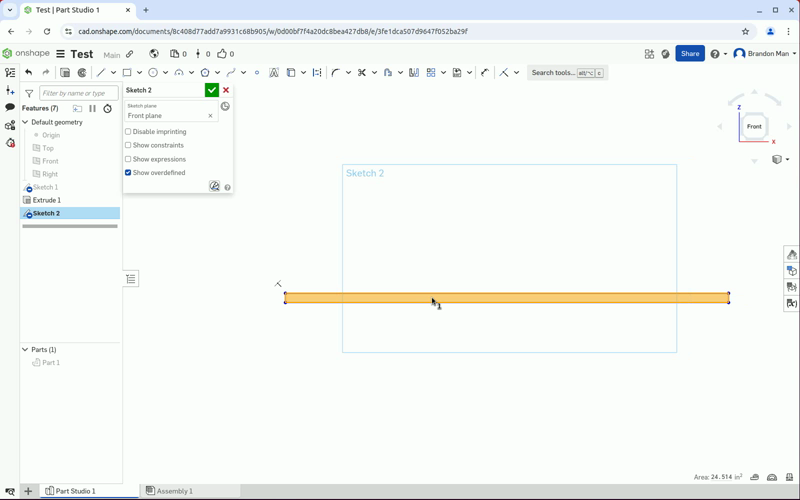
scroll(-6)
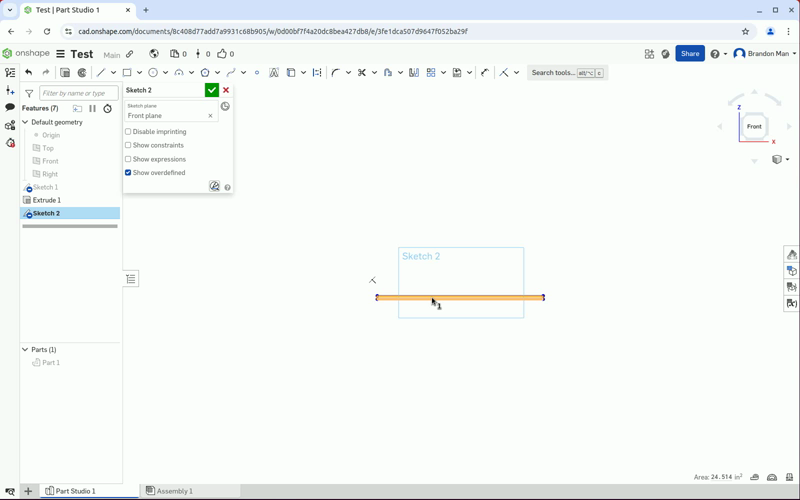
mouse_move(73, 352)
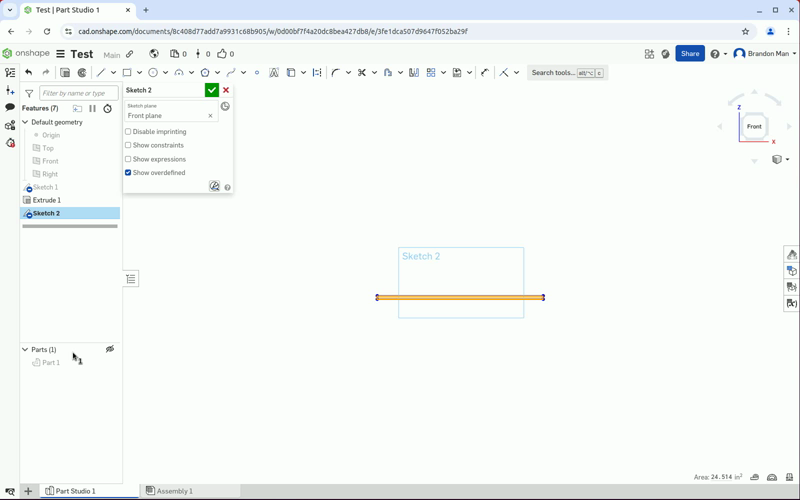
key(shift+y)
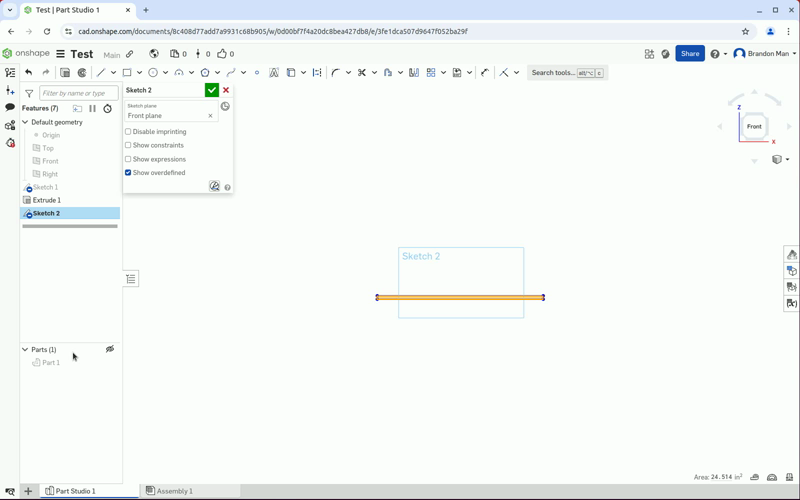
key(shift+e)
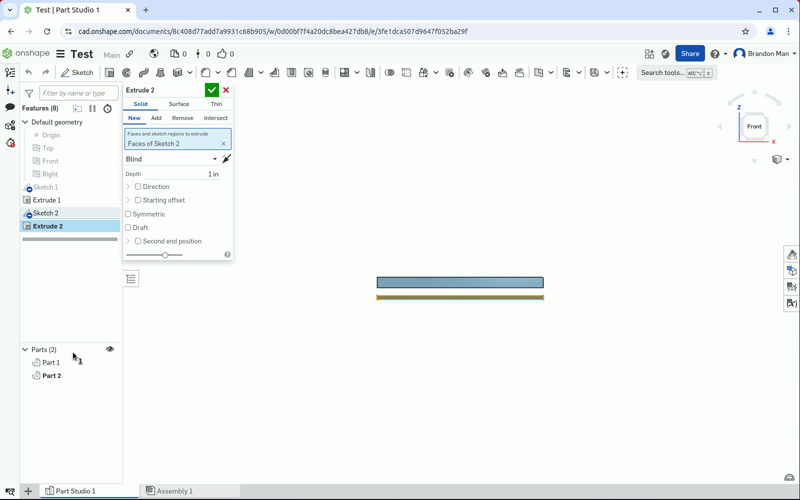
mouse_move(143, 106)
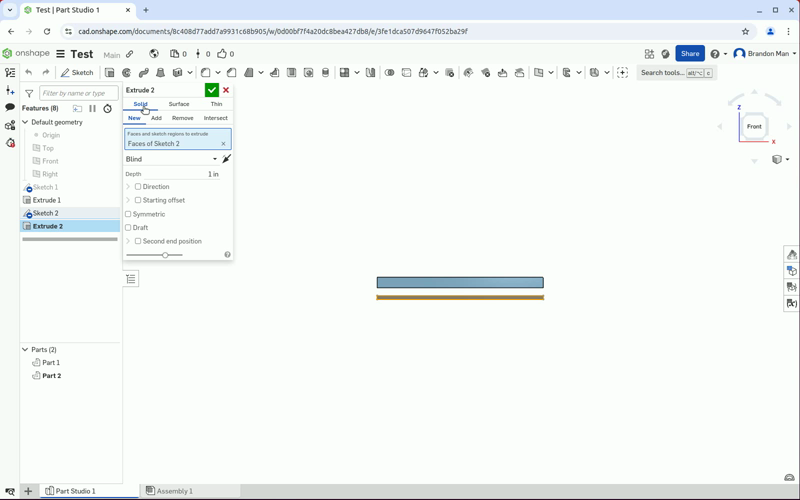
click(143, 106)
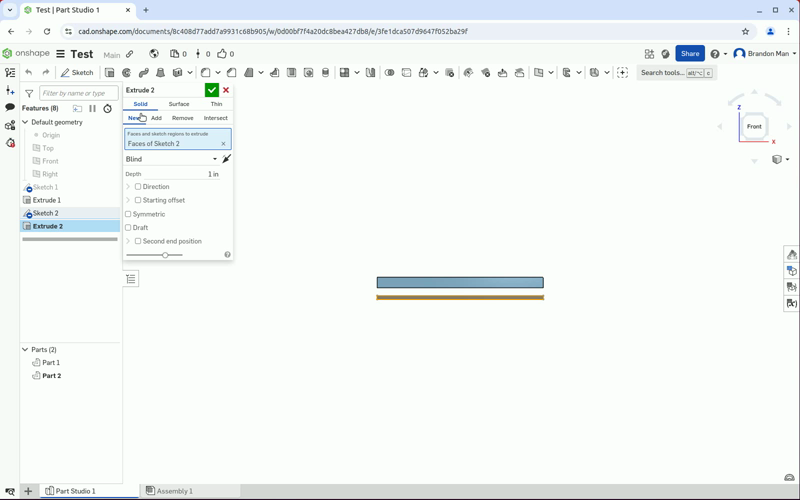
mouse_move(137, 120)
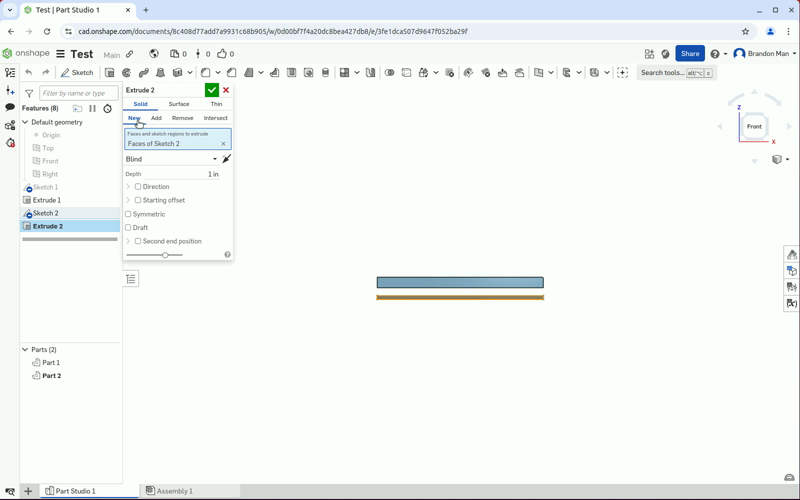
click(137, 120)
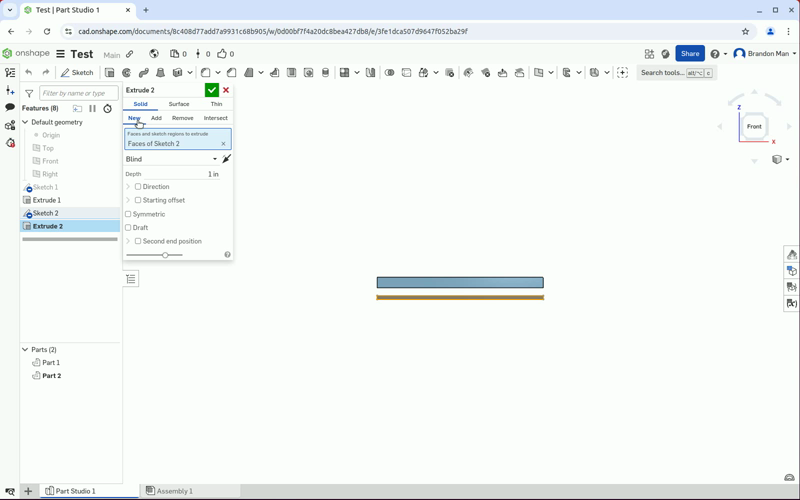
key(tab, 4)
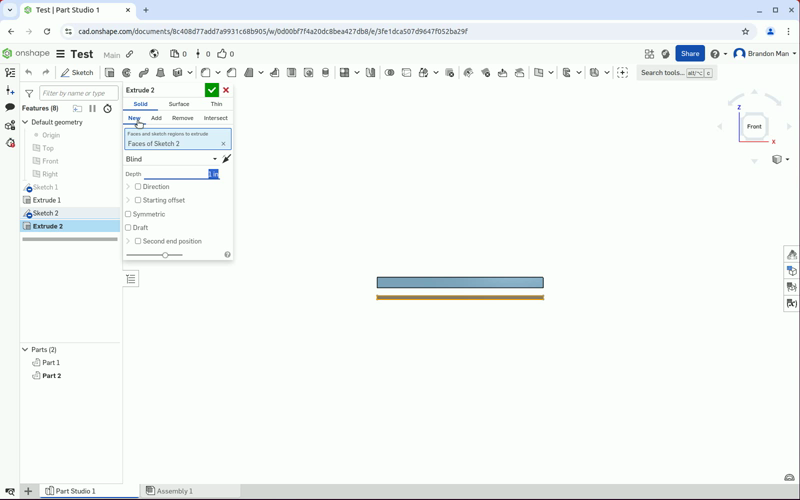
text(0.963)
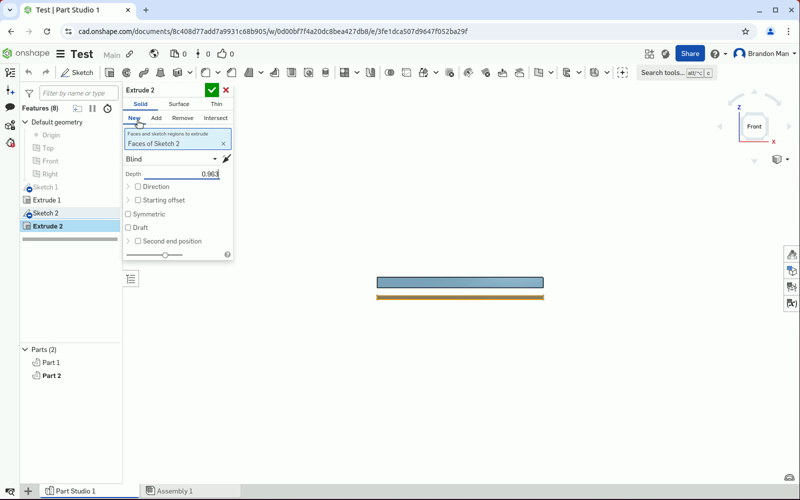
key(enter)
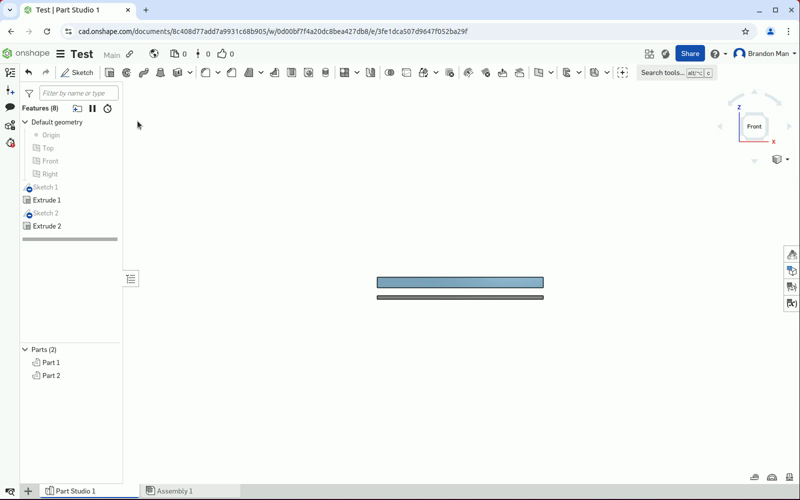
key(shift+h)
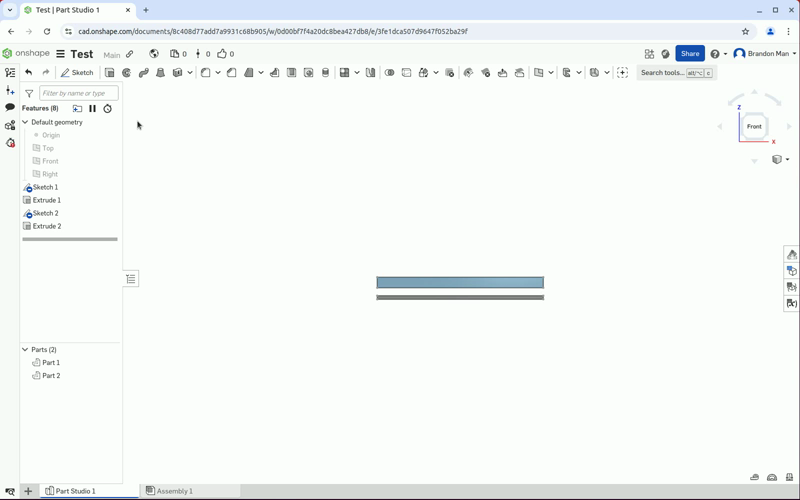
key(shift+h)
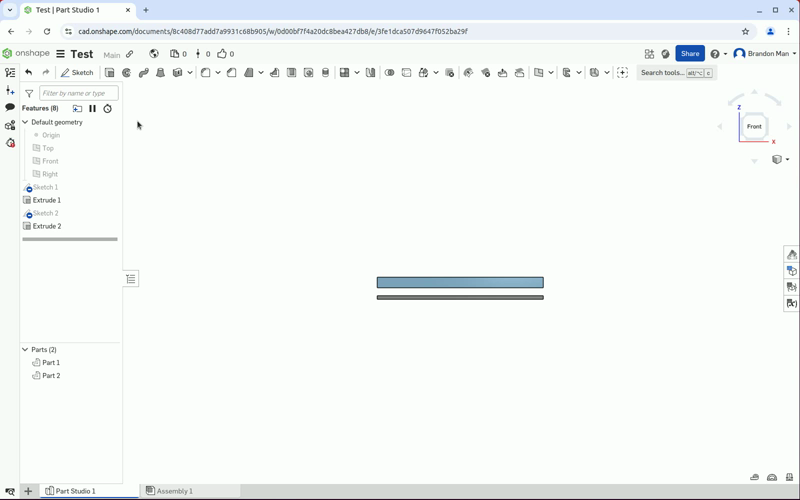
mouse_move(73, 189)
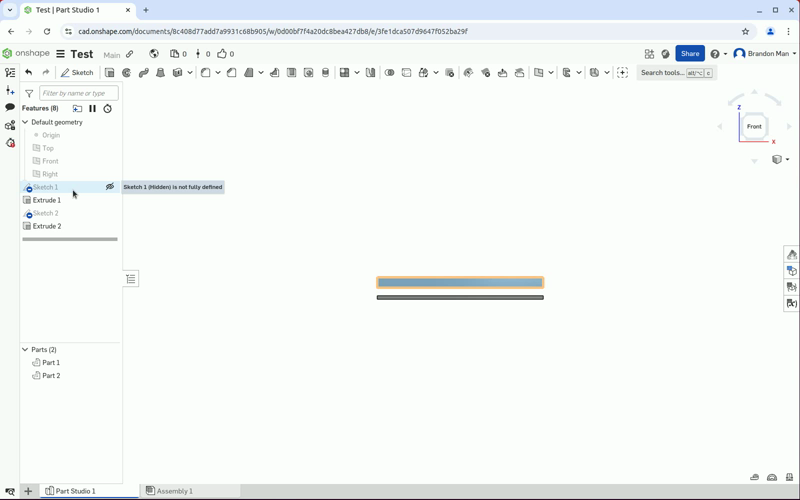
click(73, 189)
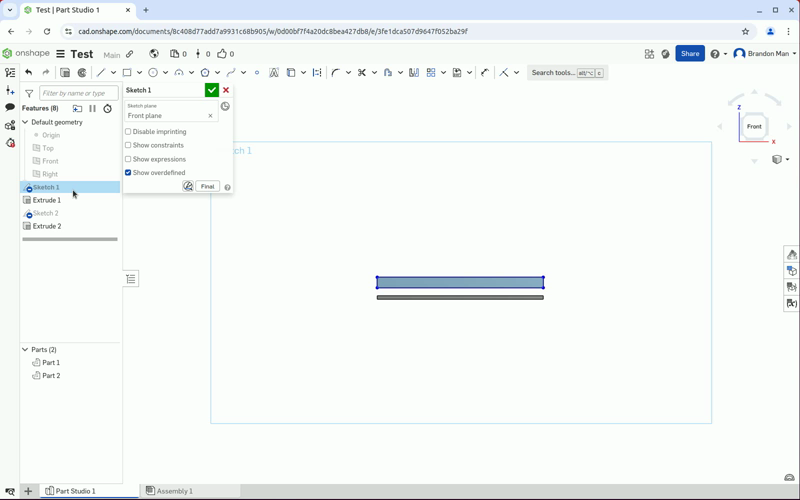
mouse_move(229, 92)
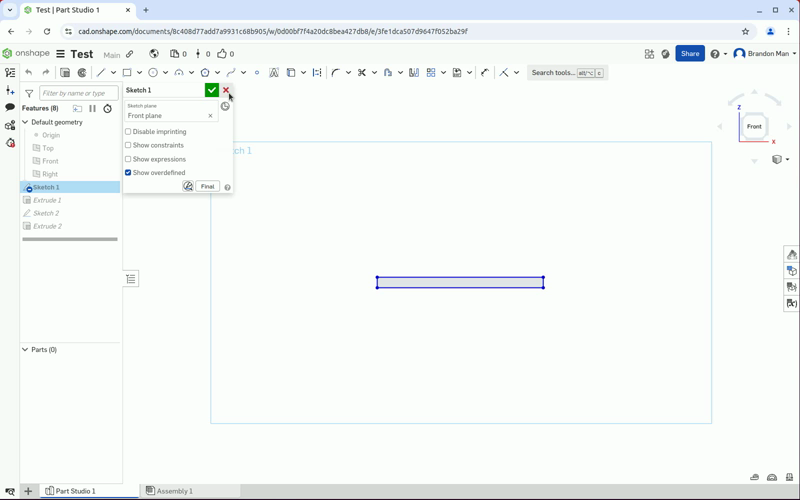
click(229, 92)
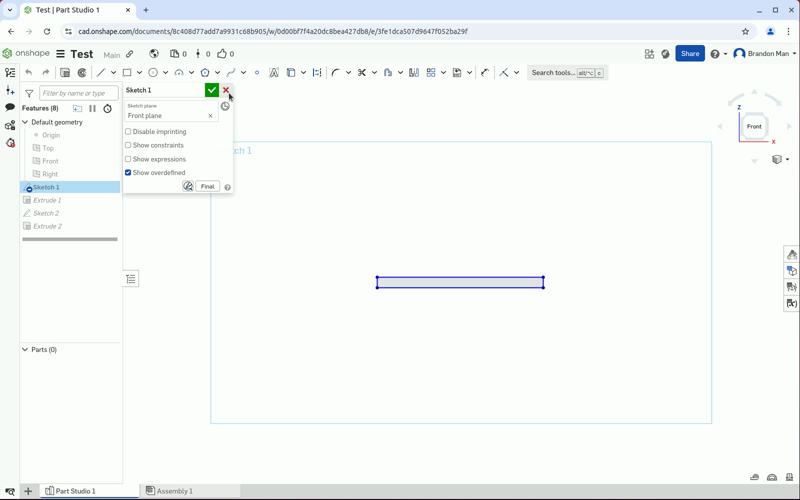
key(shift+s)
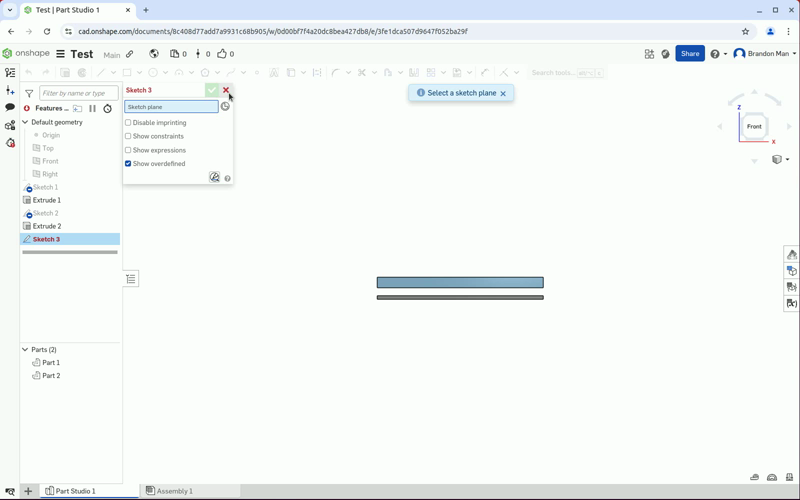
mouse_move(73, 163)
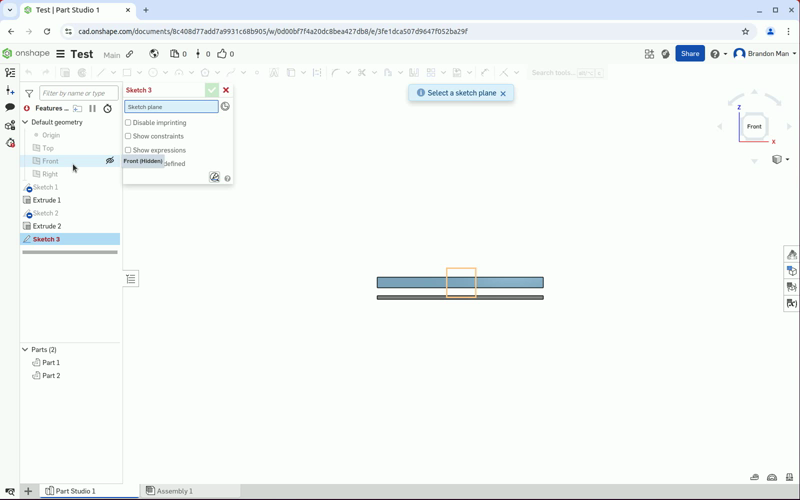
click(73, 163)
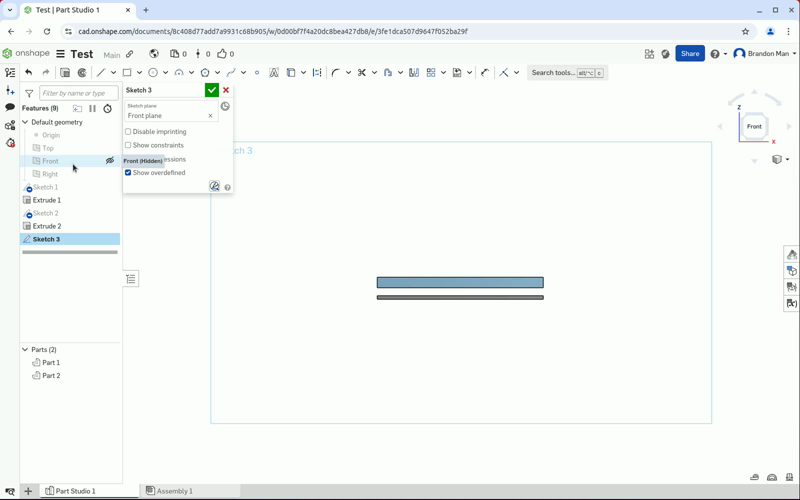
mouse_move(73, 352)
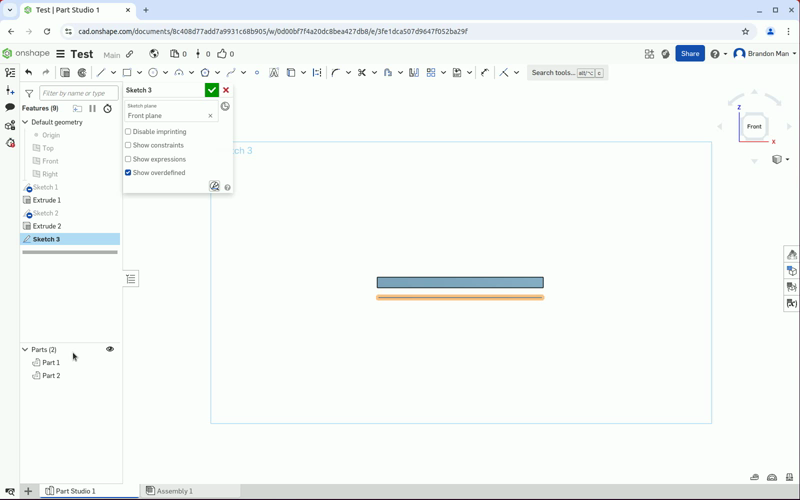
key(y)
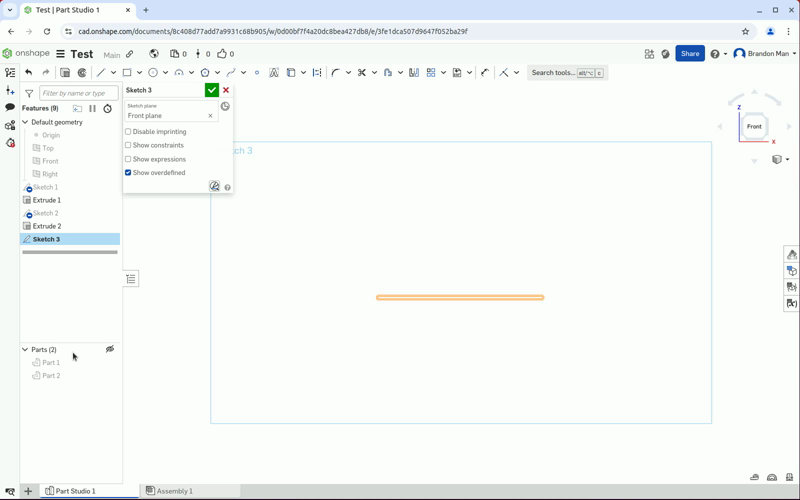
key(l)
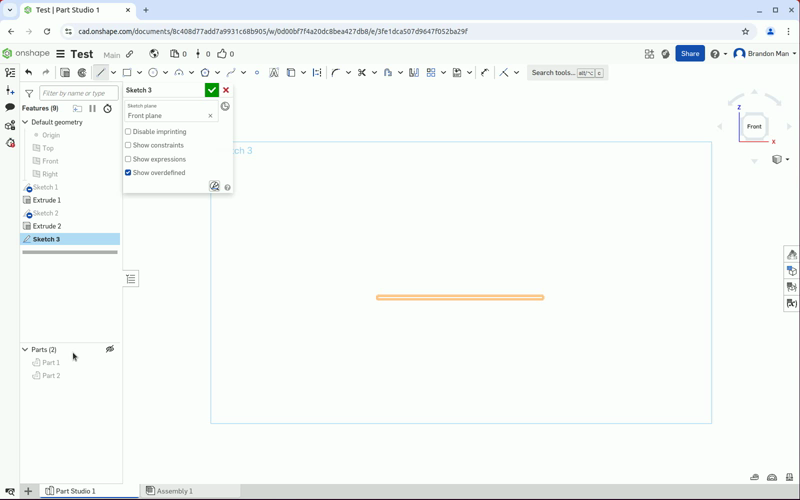
key_down(shift)
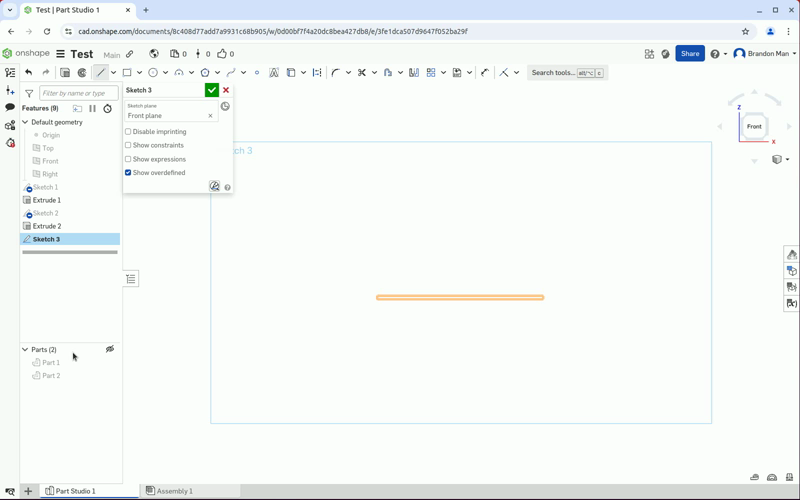
mouse_move(348, 286)
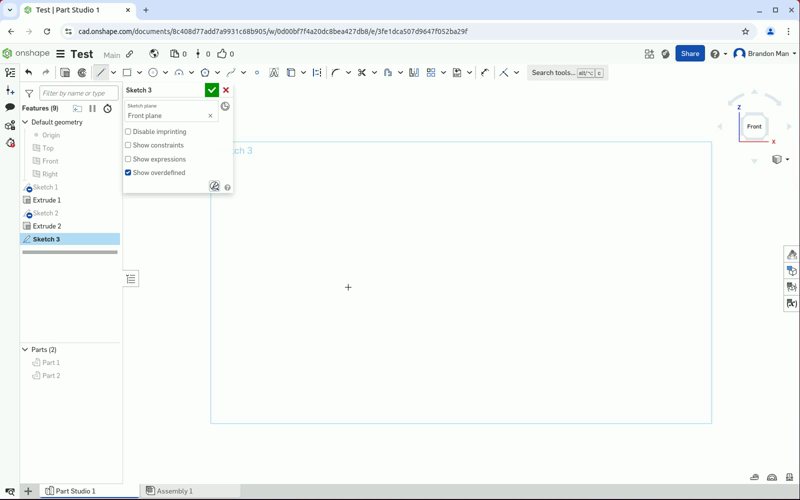
click(348, 286)
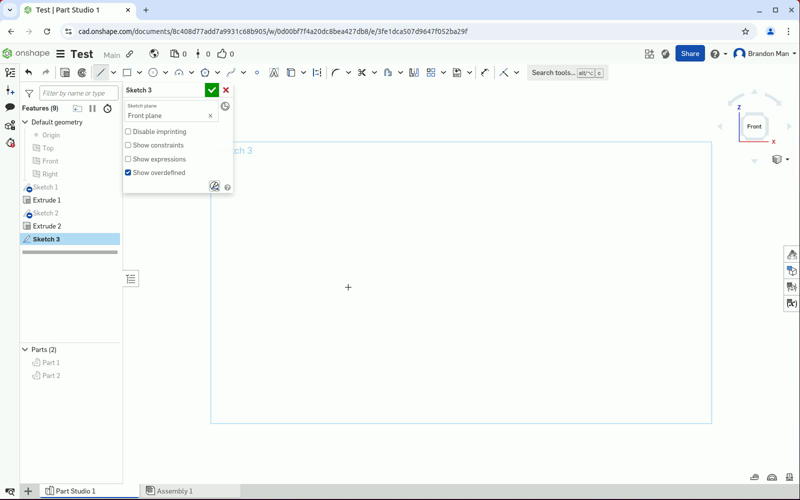
key_up(shift)
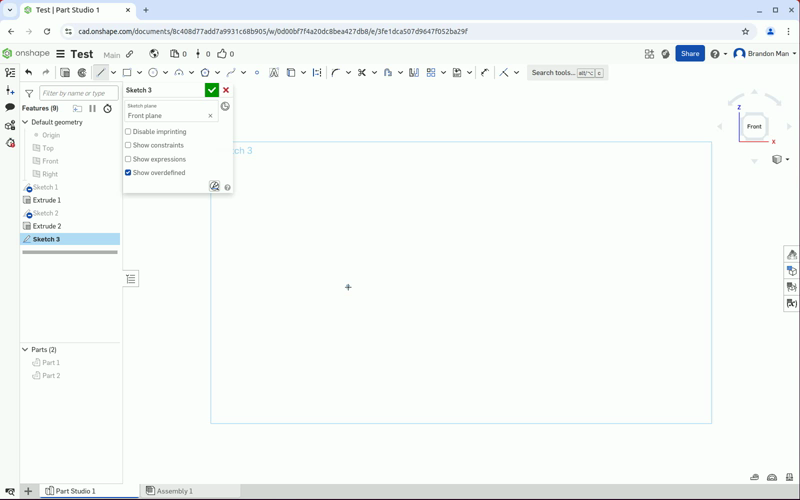
key_down(shift)
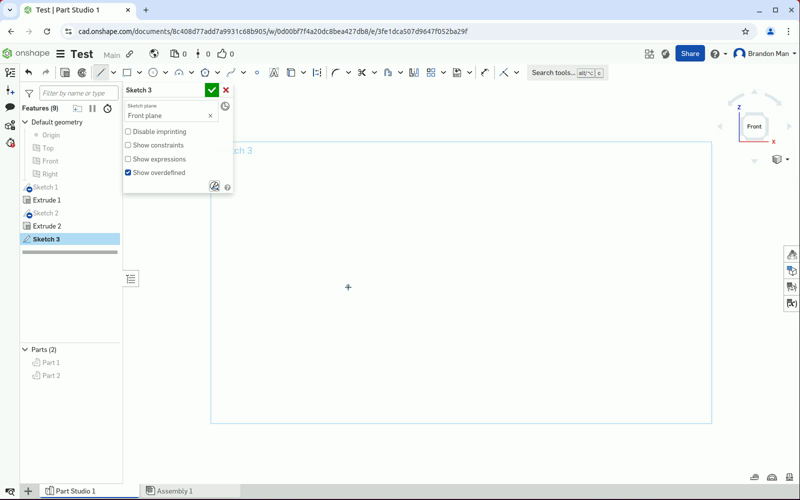
mouse_move(378, 286)
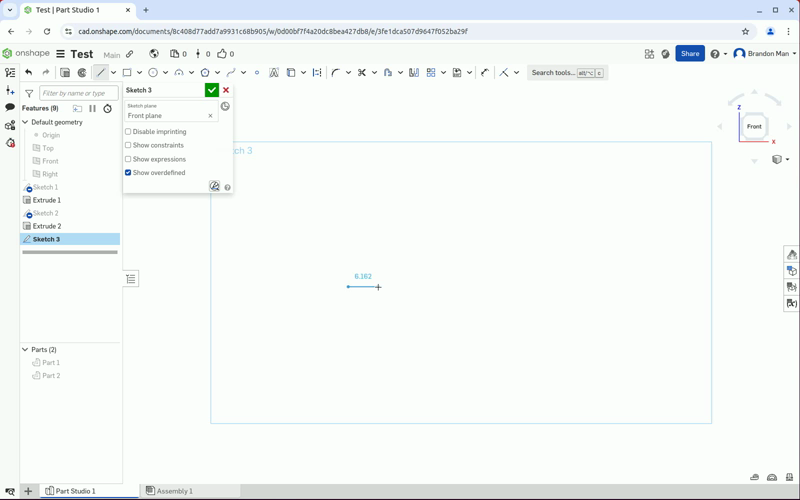
mouse_move(352, 286)
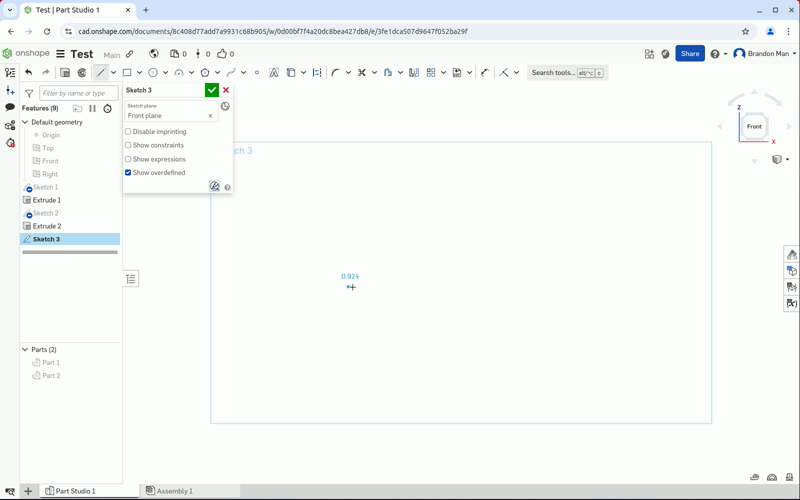
scroll(6)
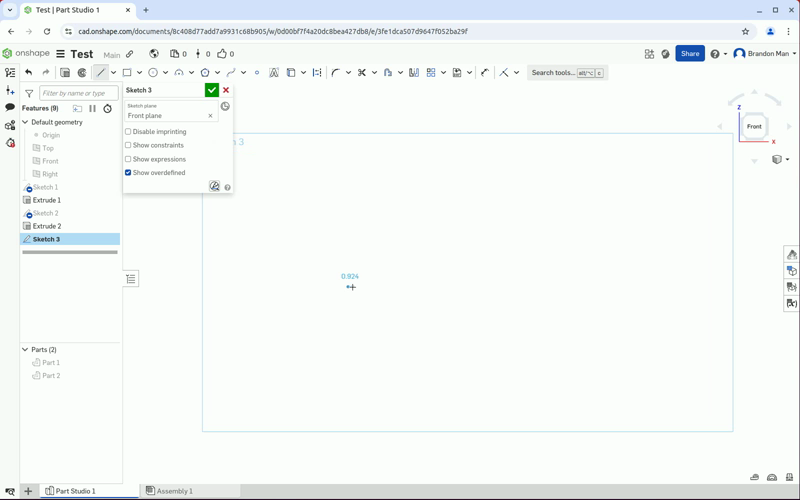
scroll(6)
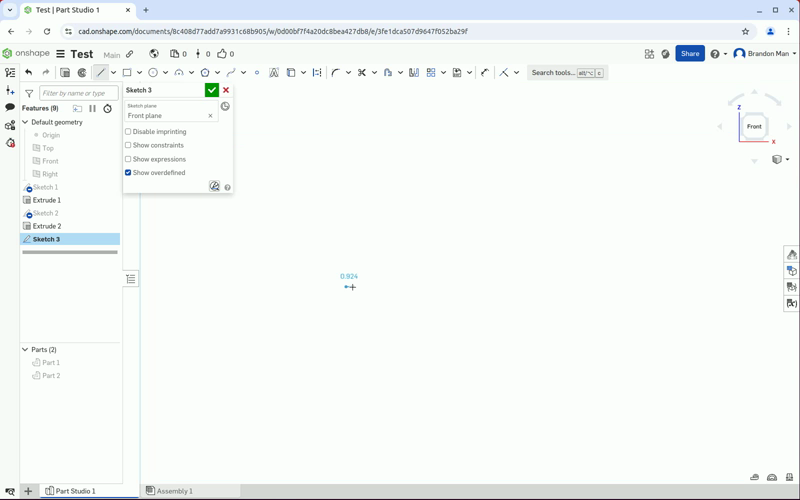
scroll(6)
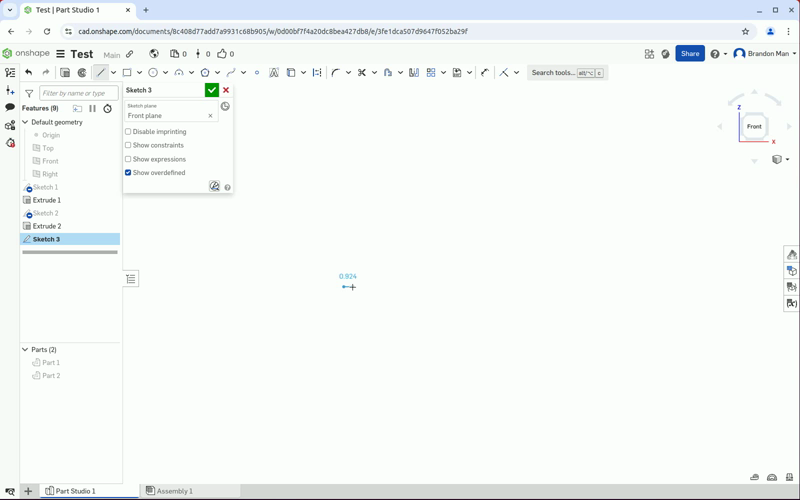
scroll(6)
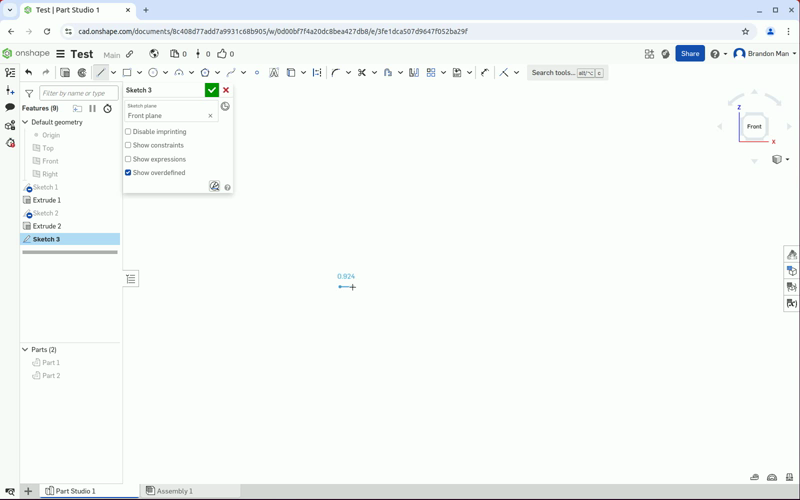
scroll(6)
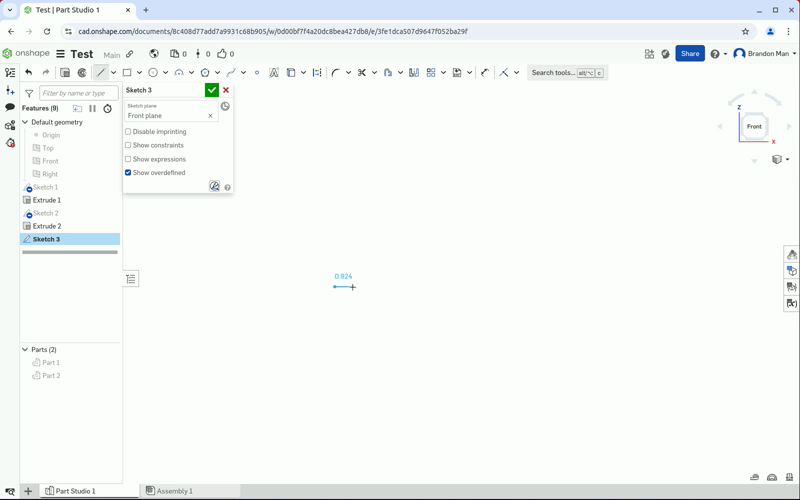
scroll(6)
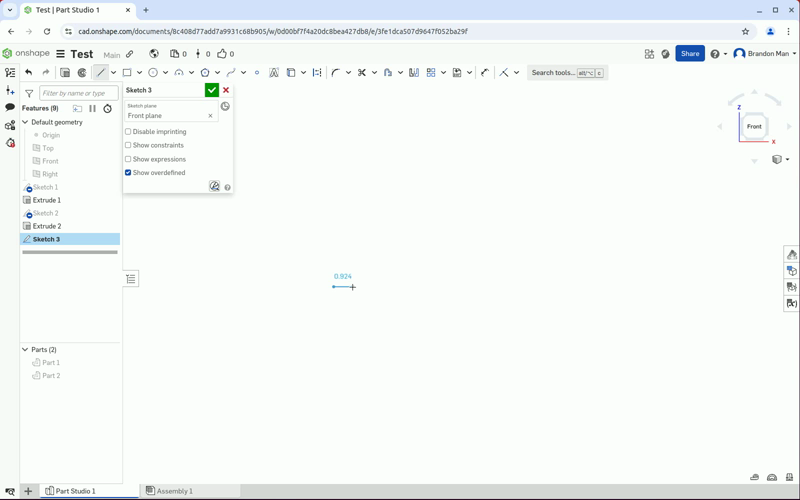
scroll(6)
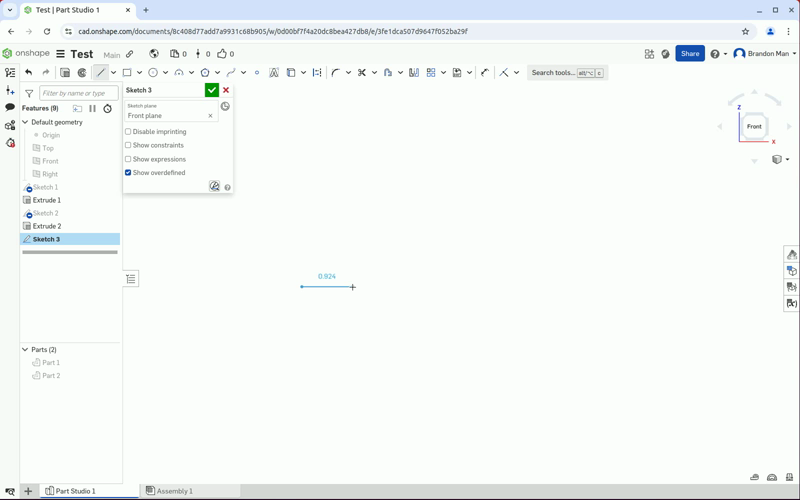
click(352, 286)
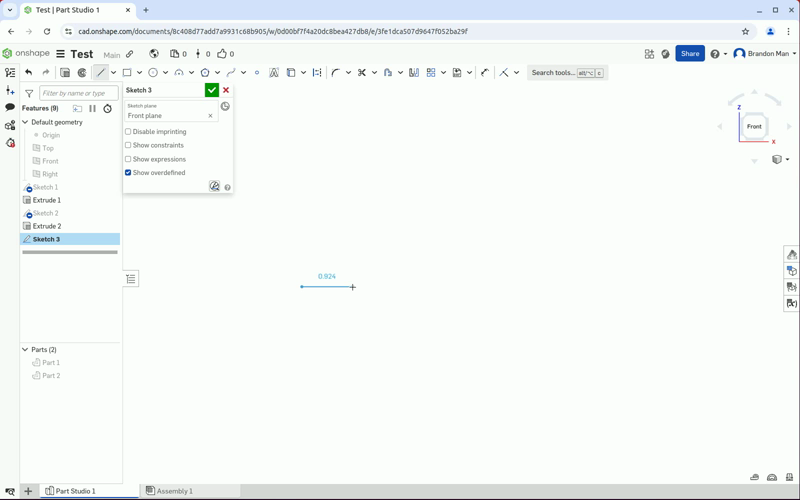
scroll(-6)
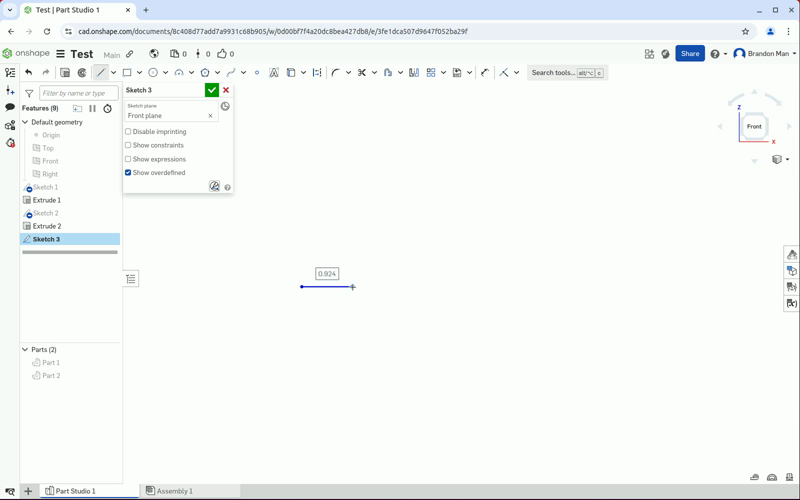
scroll(-6)
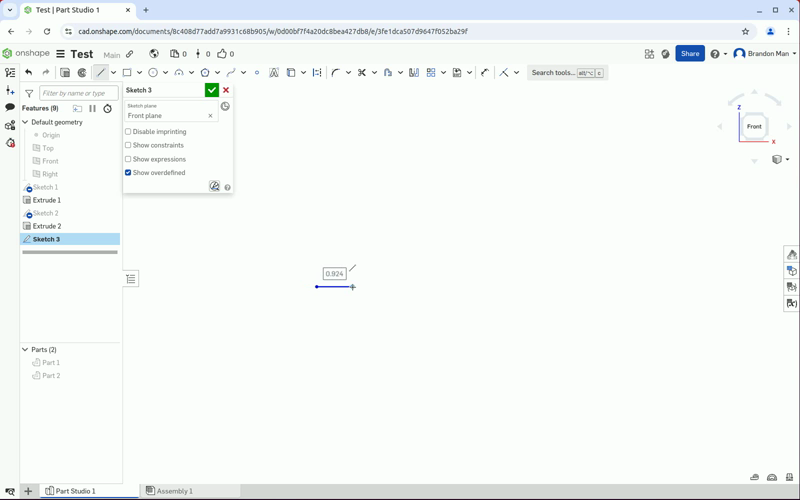
scroll(-6)
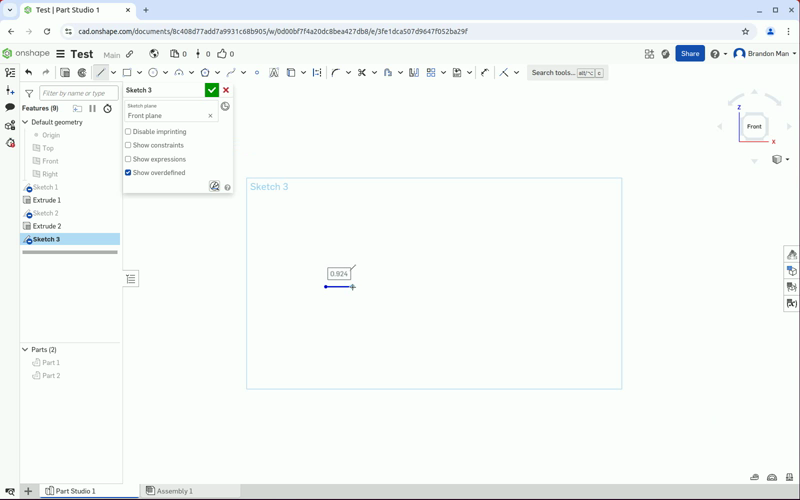
scroll(-6)
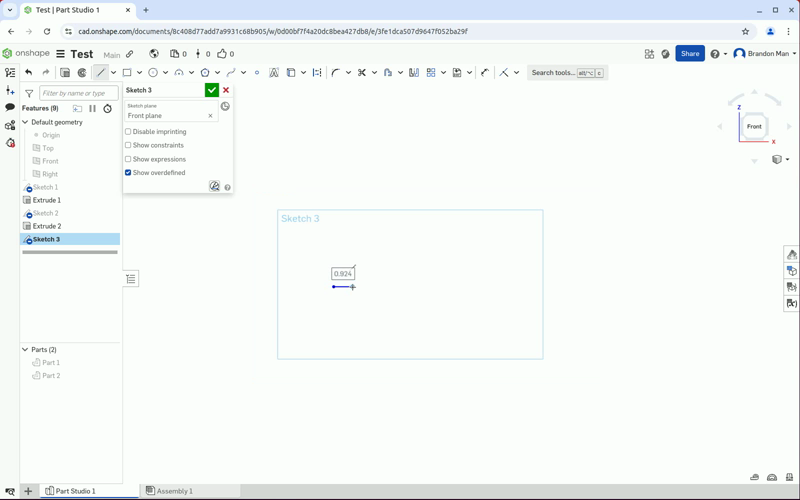
scroll(-6)
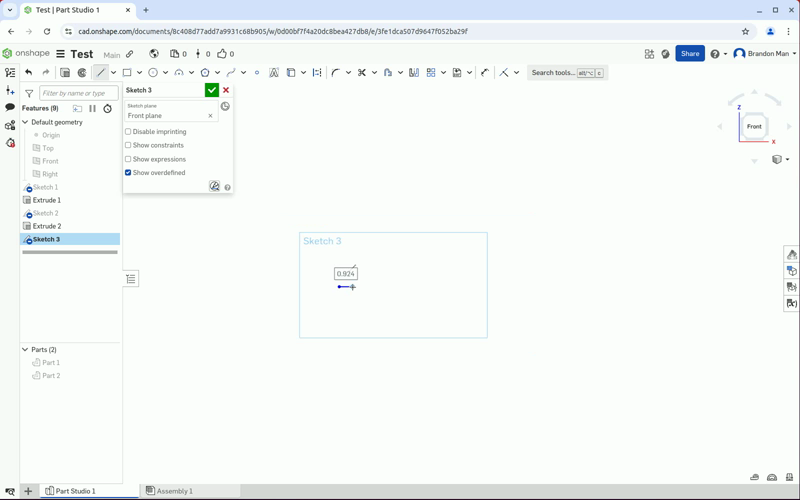
scroll(-6)
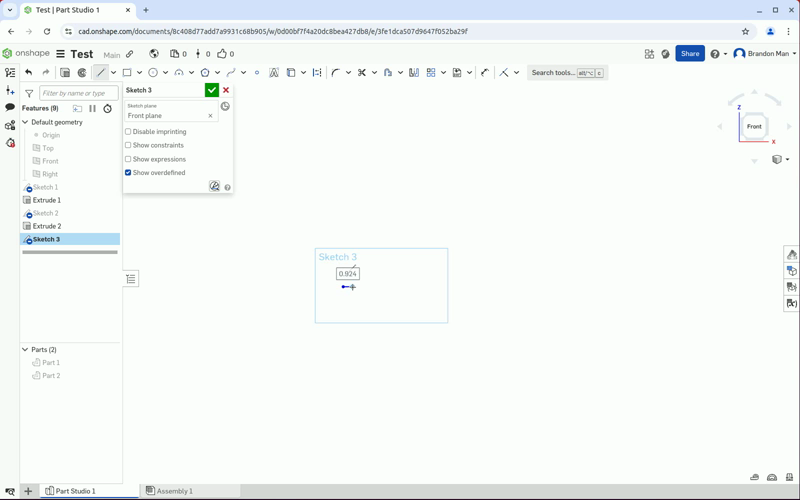
scroll(-6)
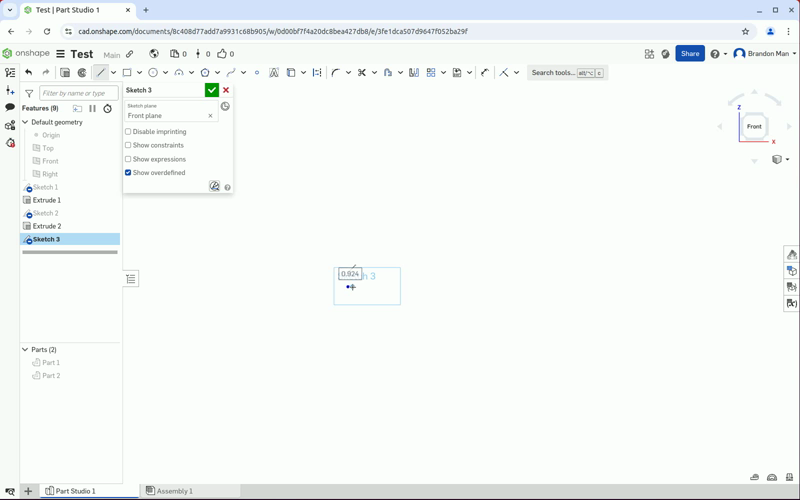
key_up(shift)
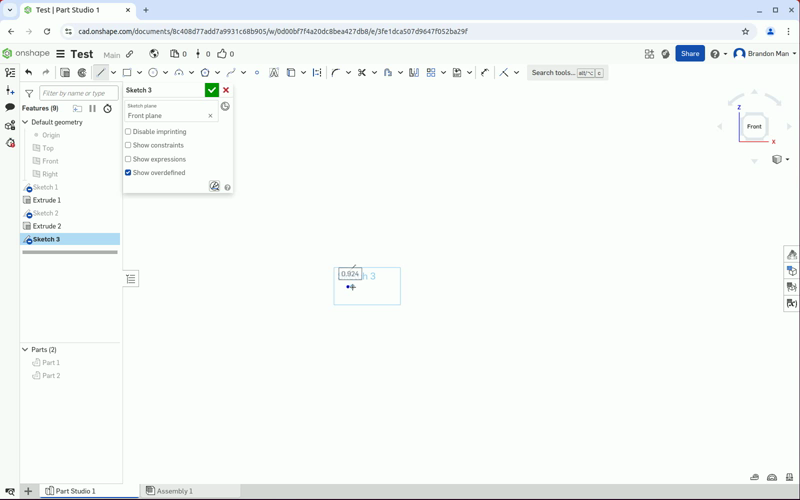
key_down(shift)
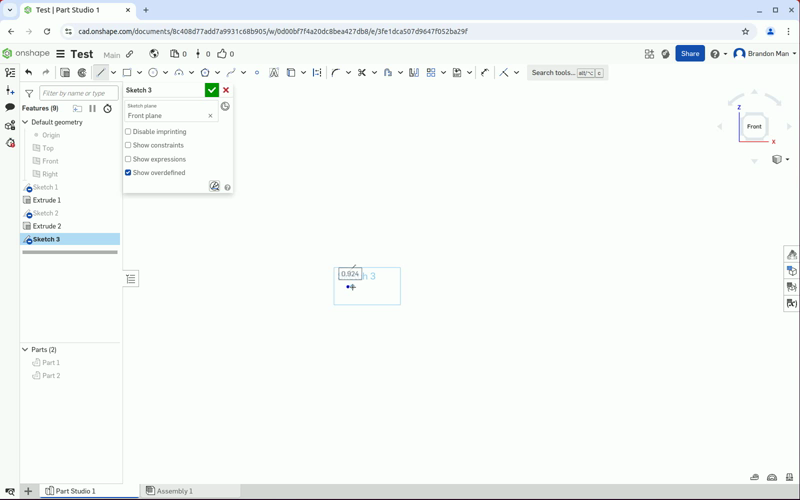
mouse_move(382, 286)
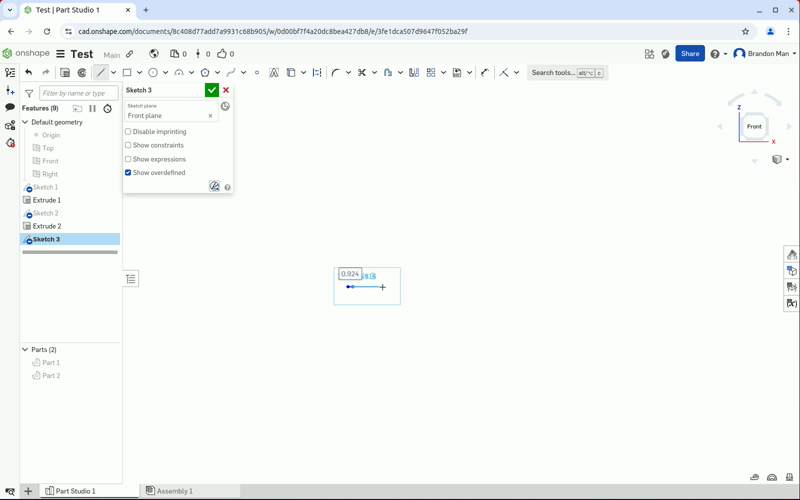
mouse_move(352, 240)
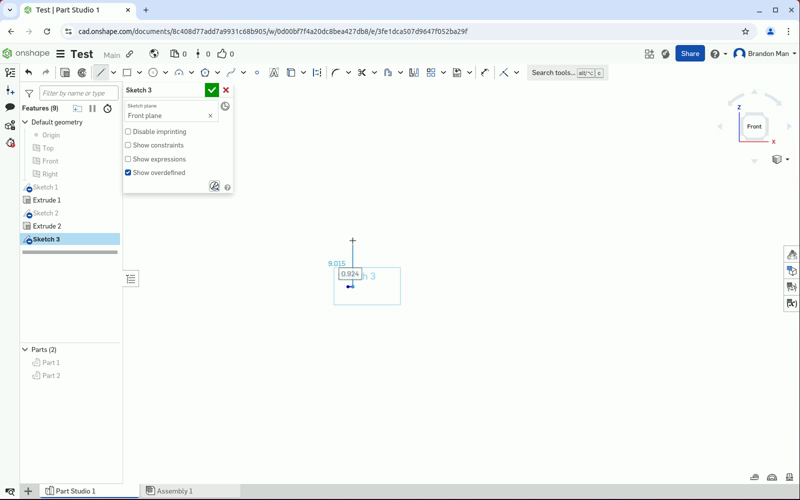
click(352, 240)
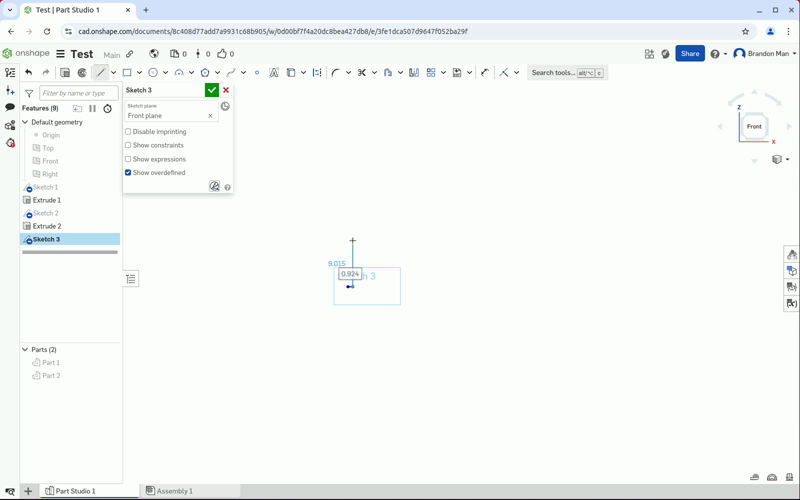
key_up(shift)
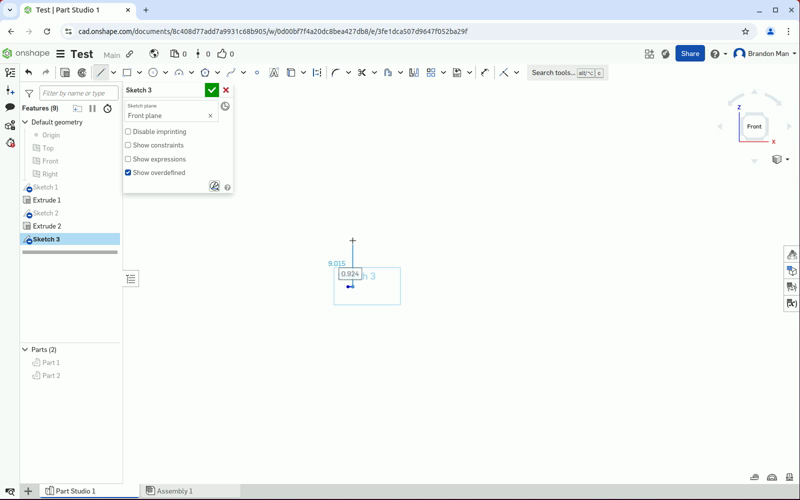
key_down(shift)
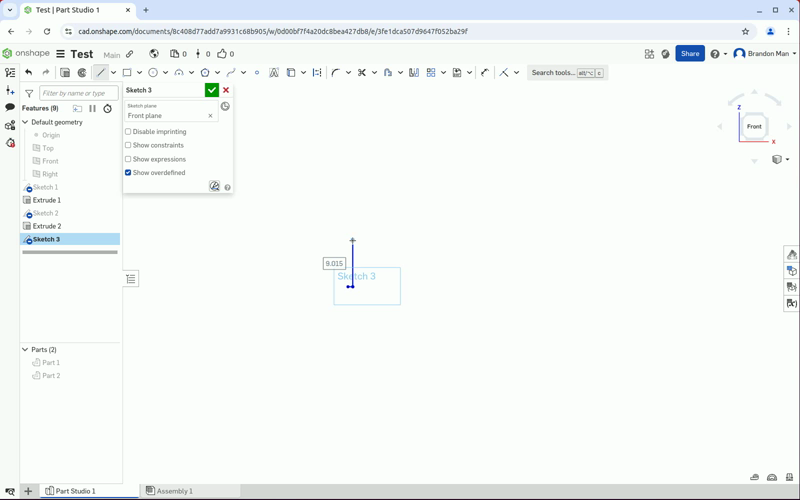
mouse_move(382, 240)
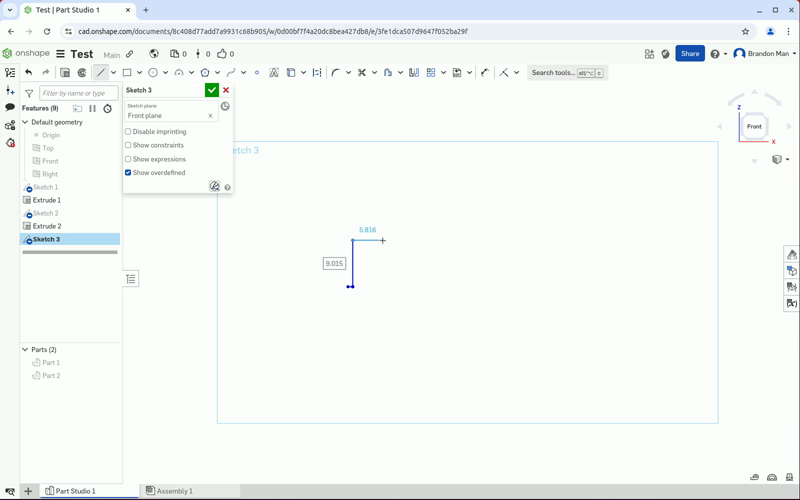
mouse_move(348, 240)
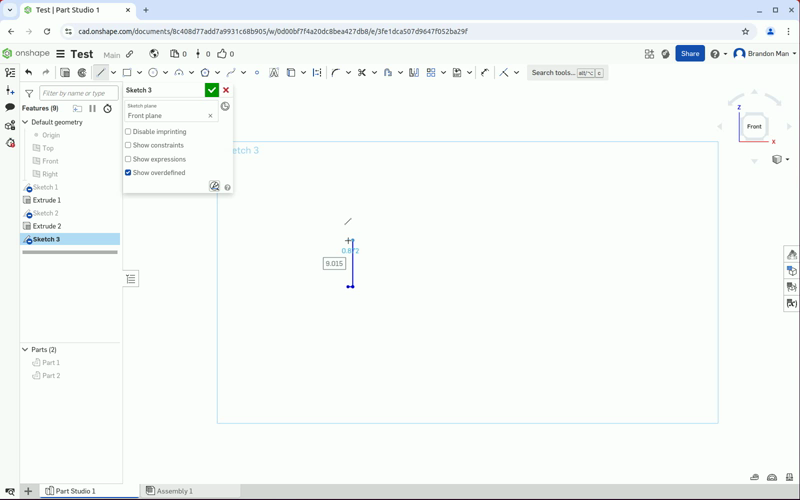
scroll(6)
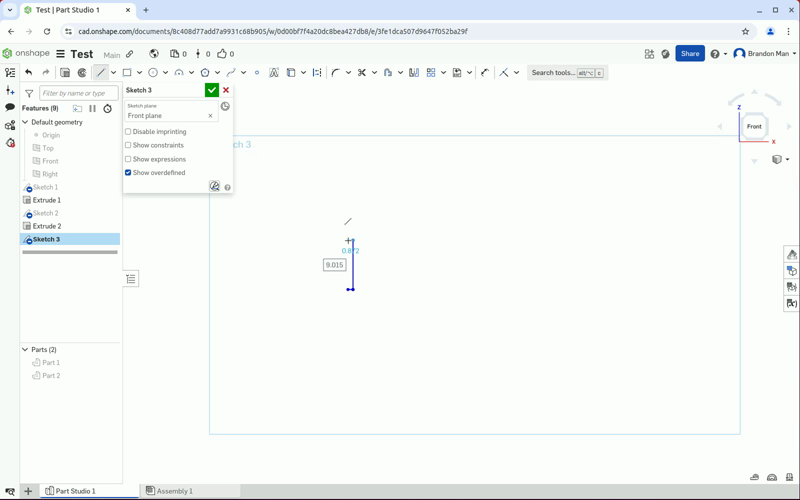
scroll(6)
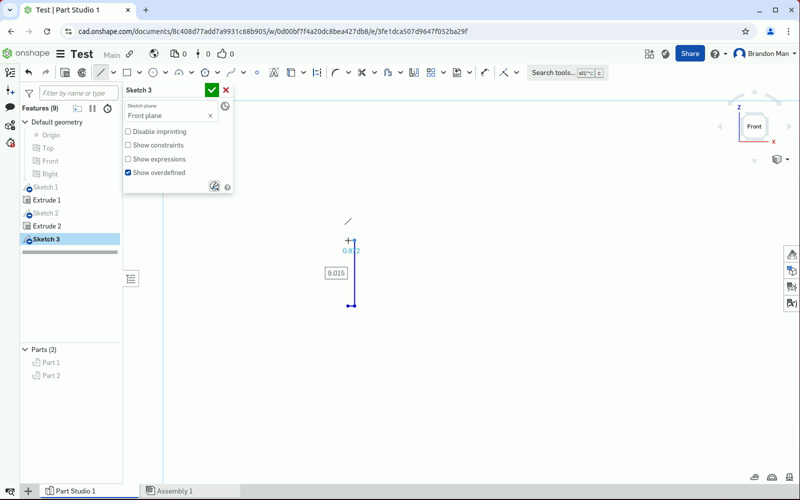
scroll(6)
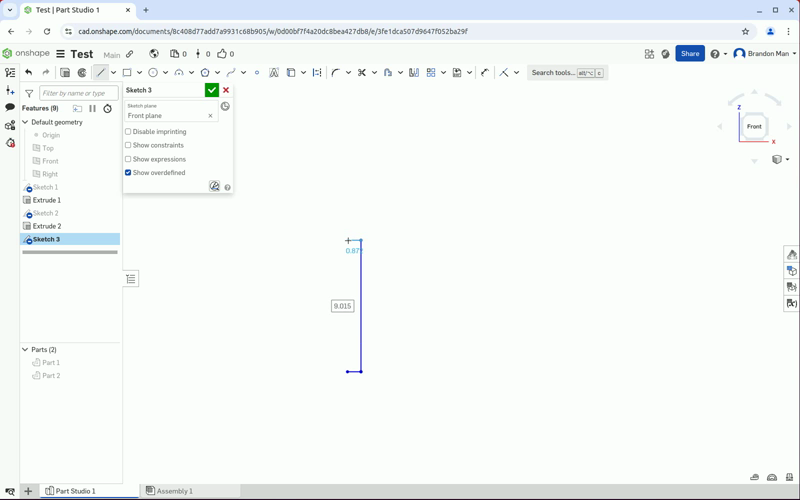
scroll(6)
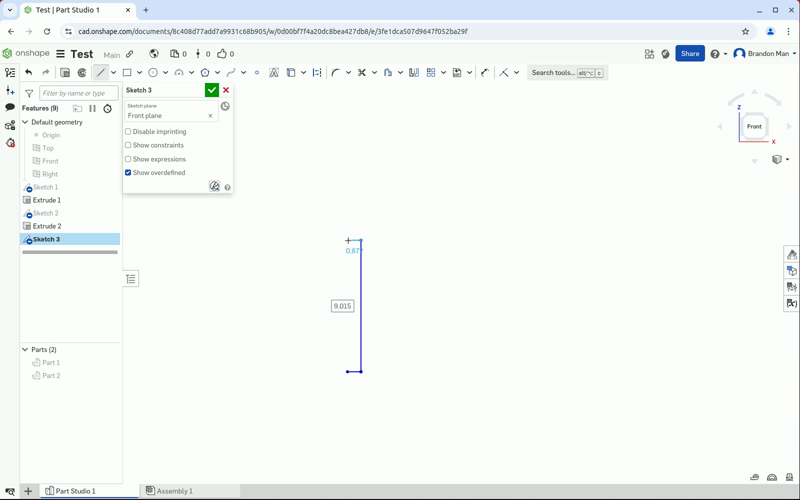
scroll(6)
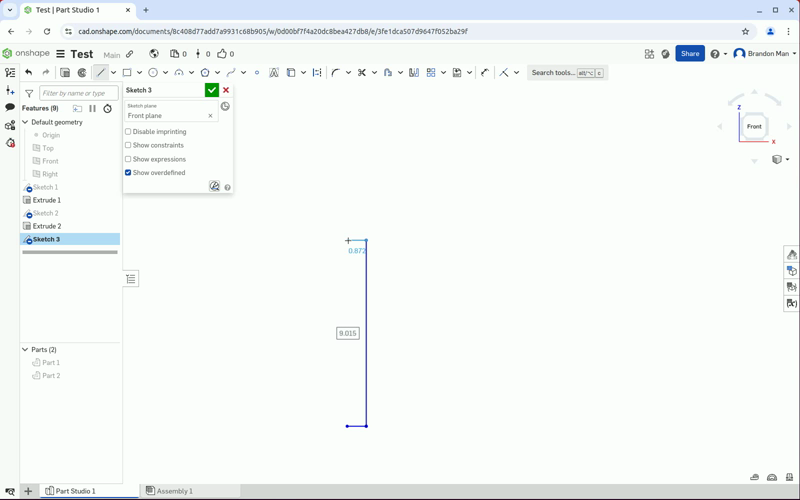
scroll(6)
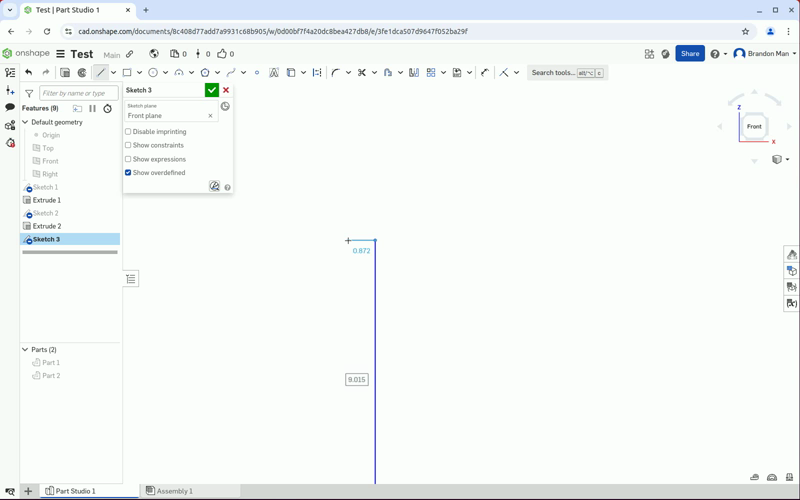
scroll(6)
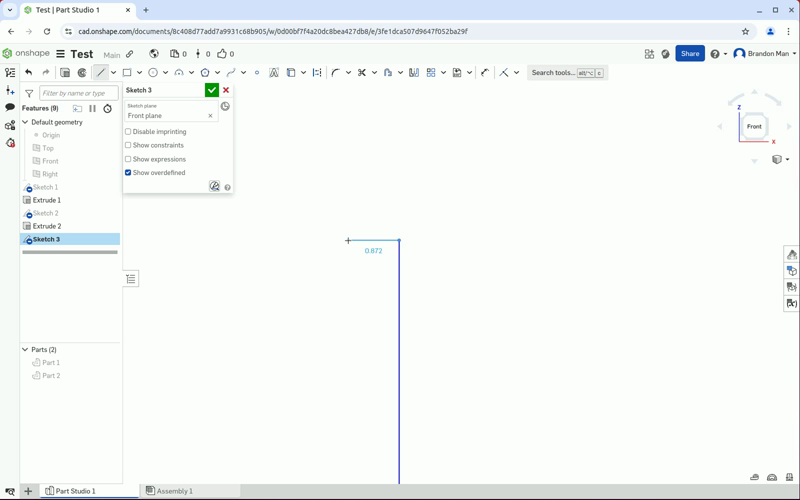
click(348, 240)
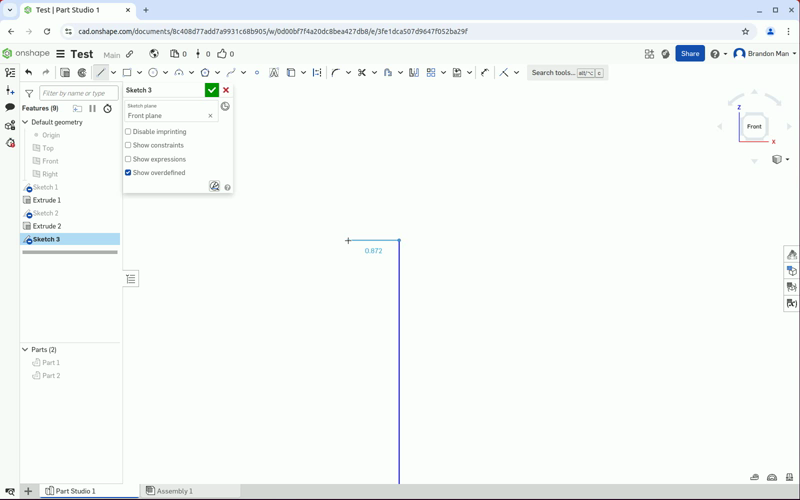
scroll(-6)
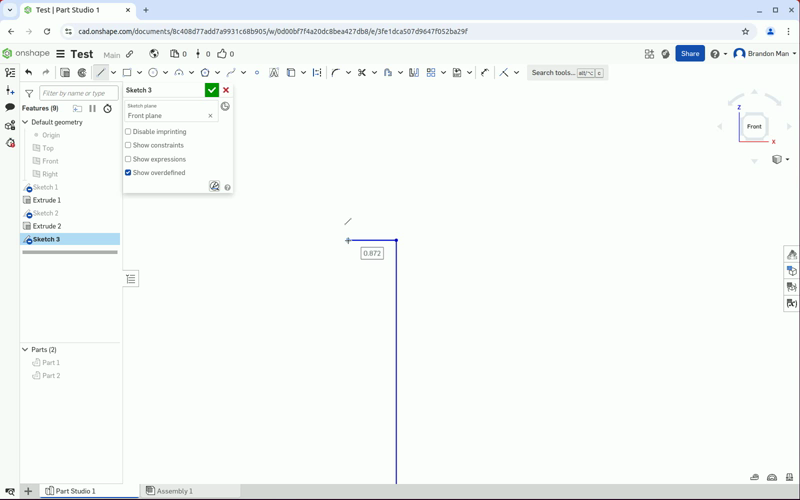
scroll(-6)
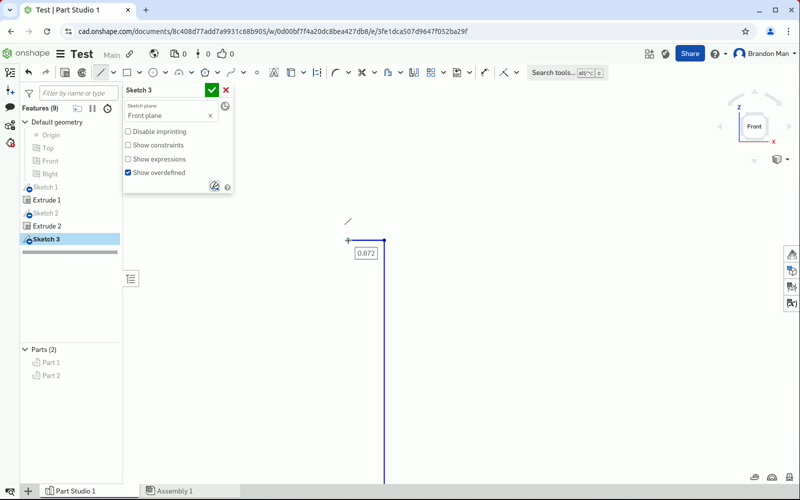
scroll(-6)
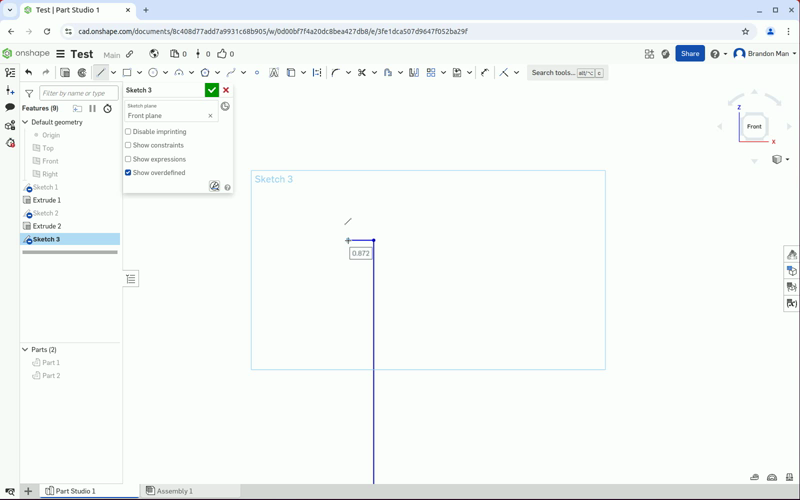
scroll(-6)
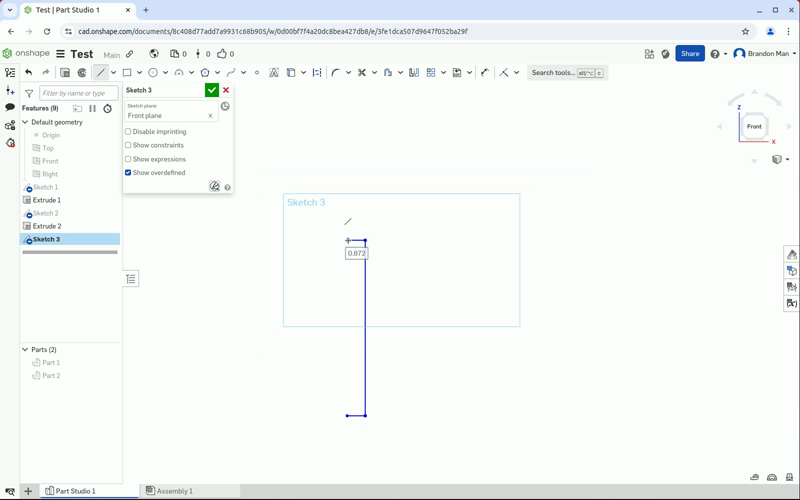
scroll(-6)
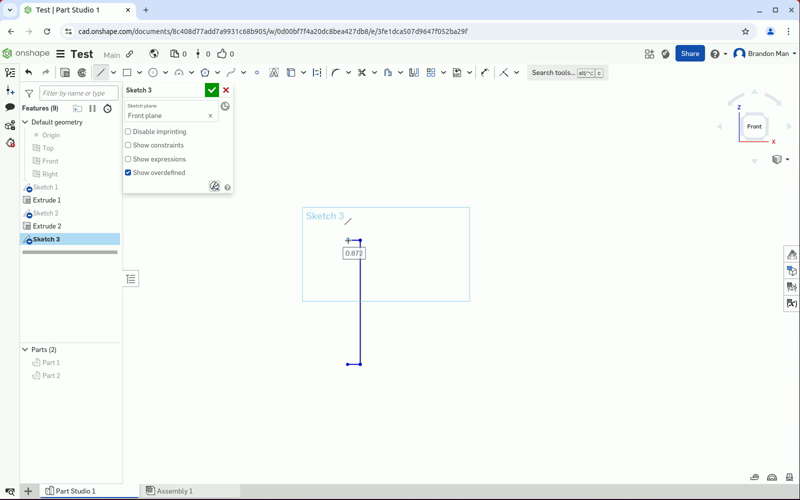
scroll(-6)
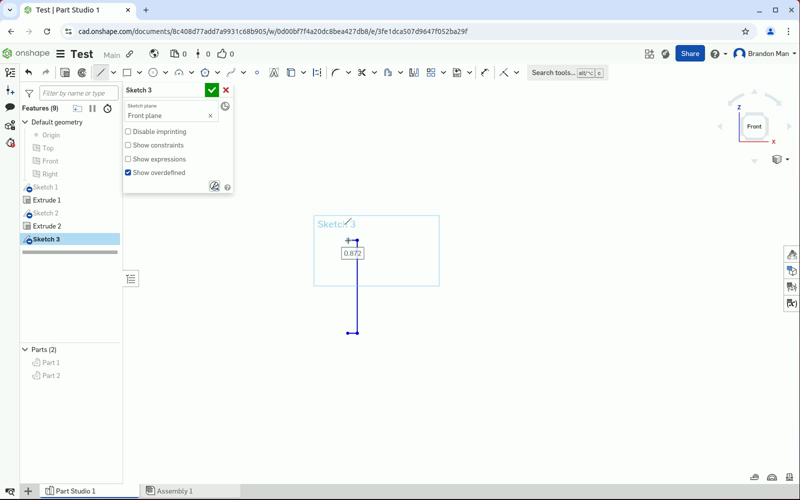
scroll(-6)
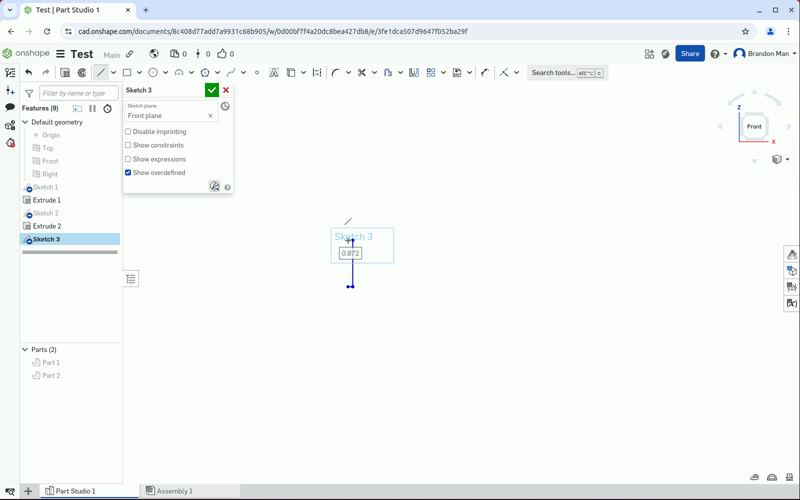
key_up(shift)
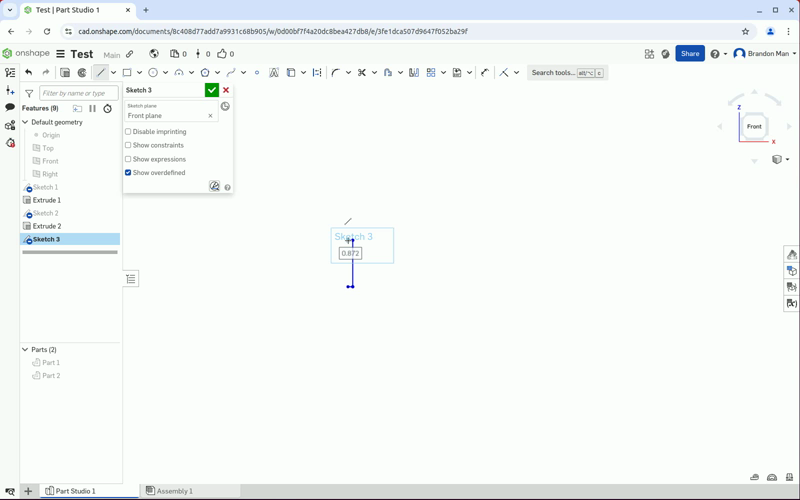
mouse_move(378, 240)
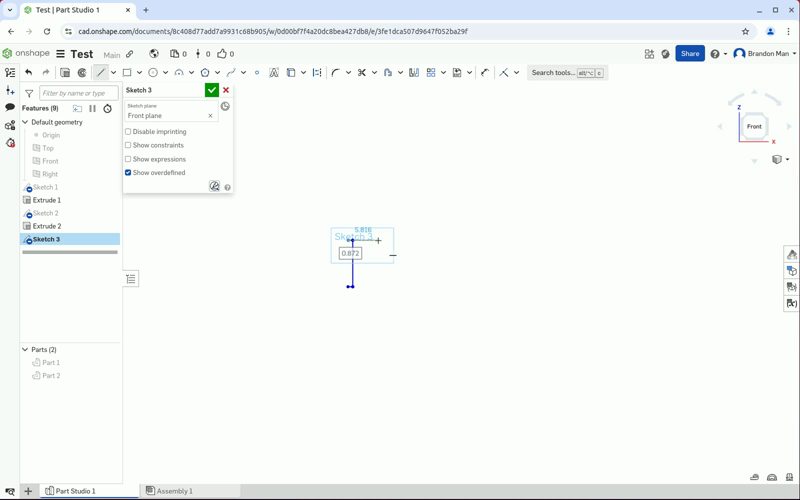
key_down(shift)
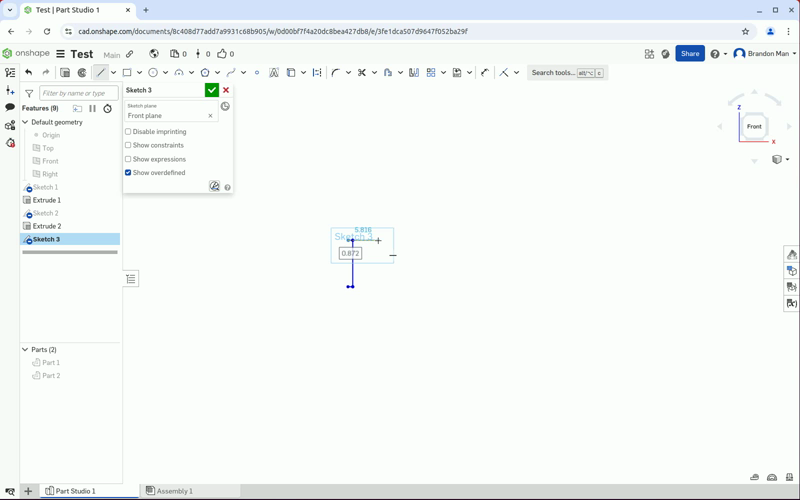
mouse_move(348, 286)
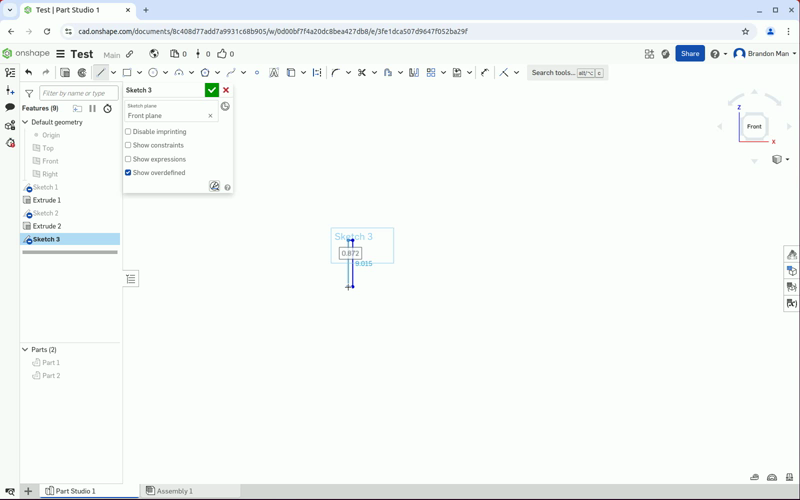
scroll(6)
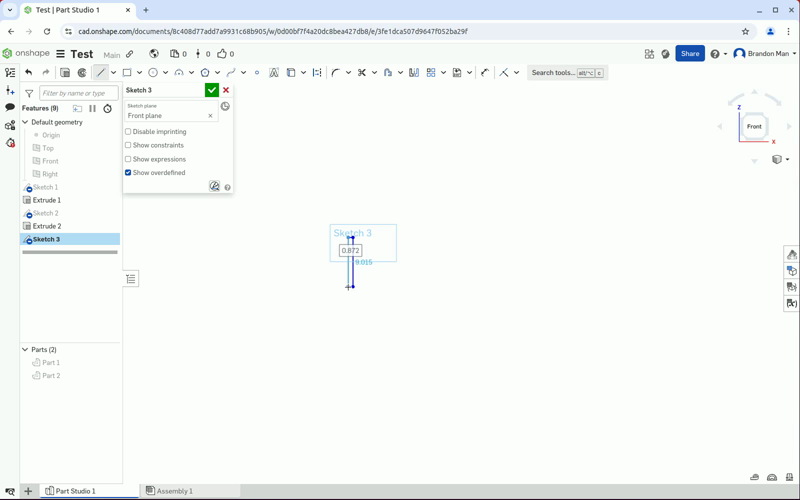
scroll(6)
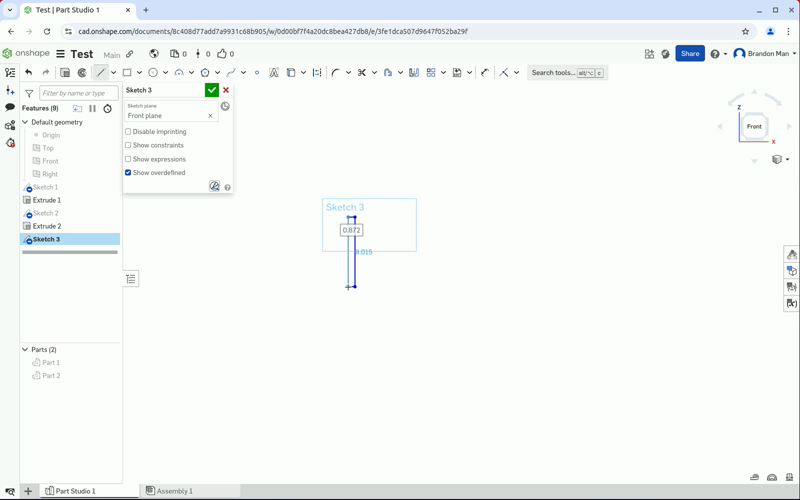
scroll(6)
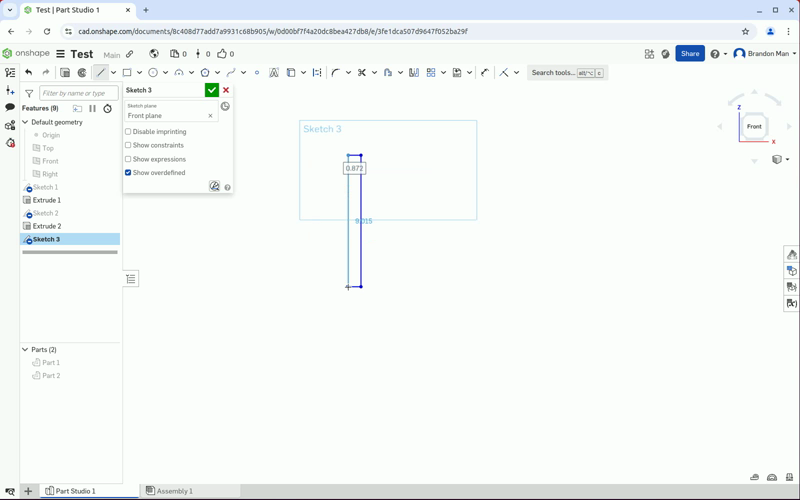
scroll(6)
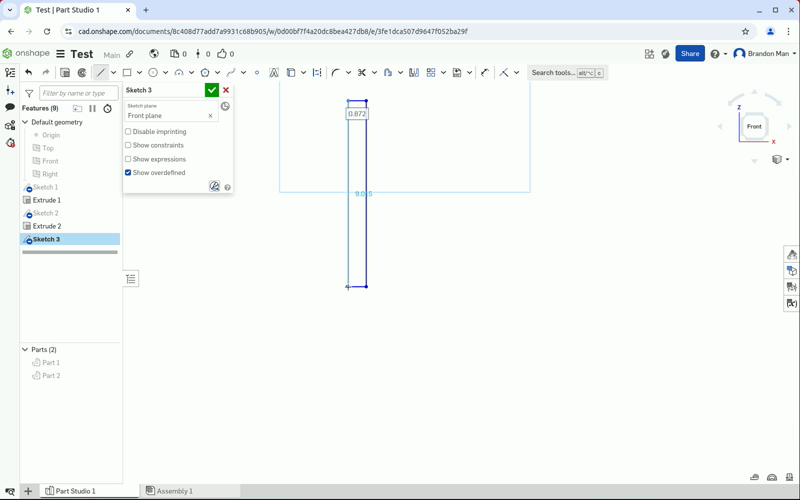
scroll(6)
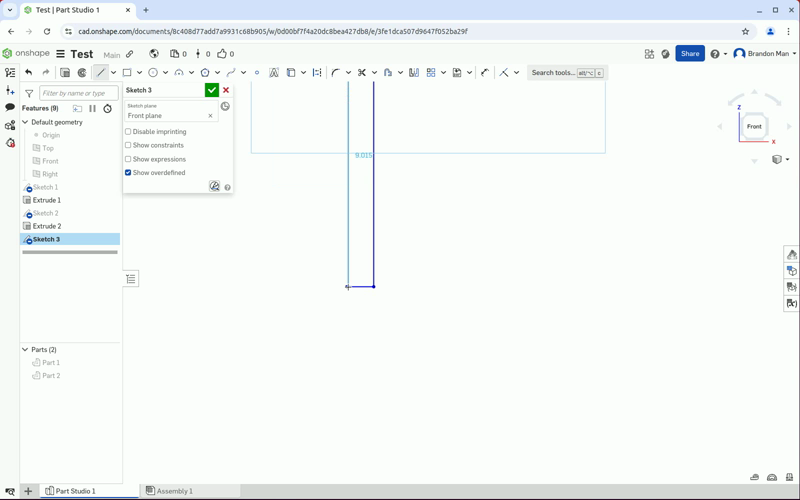
scroll(6)
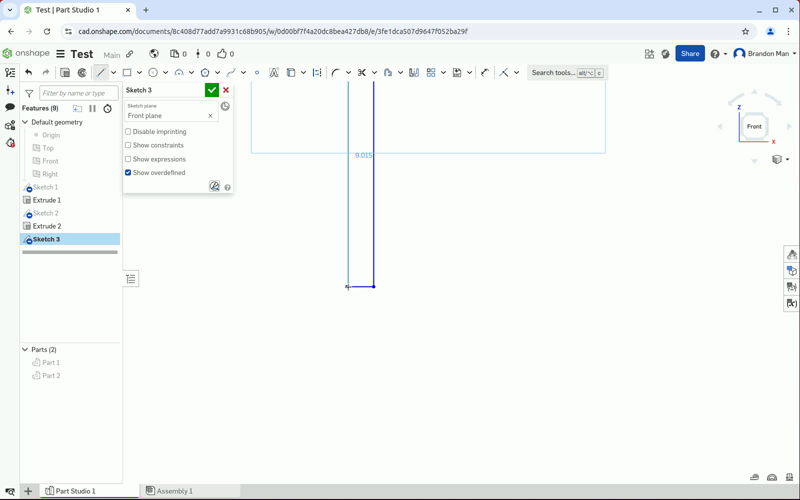
scroll(6)
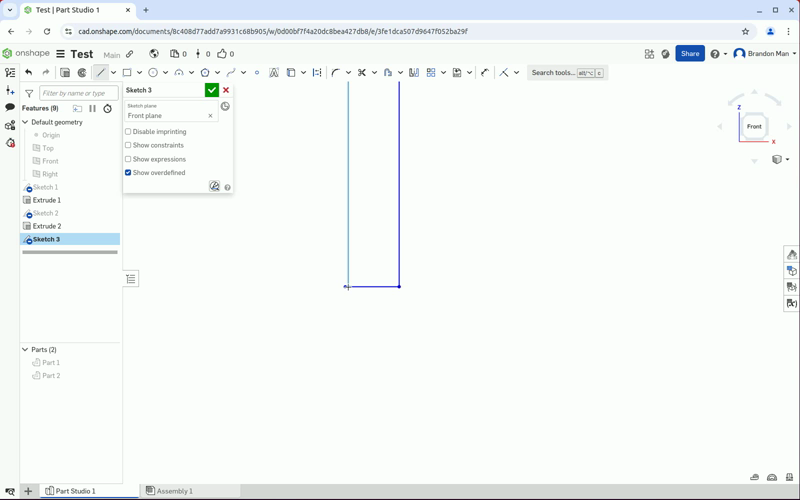
key_up(shift)
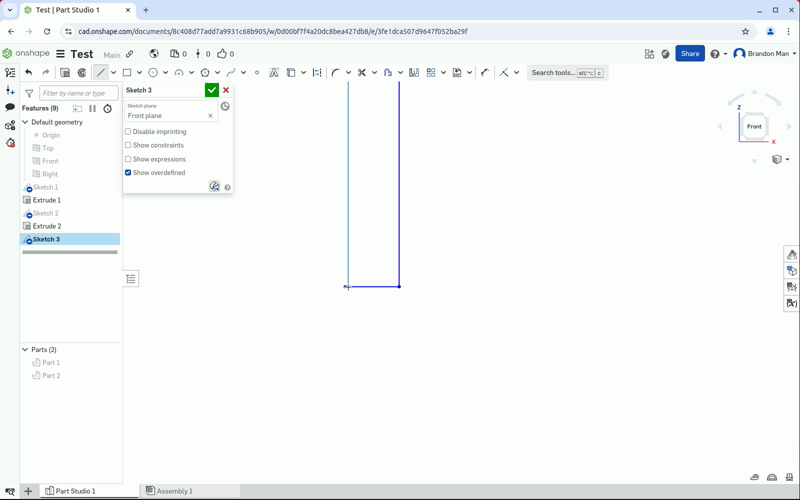
click(348, 286)
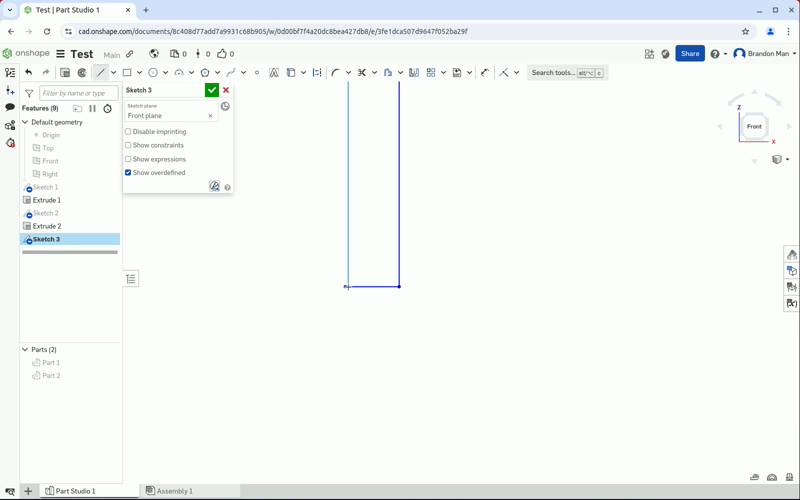
scroll(-6)
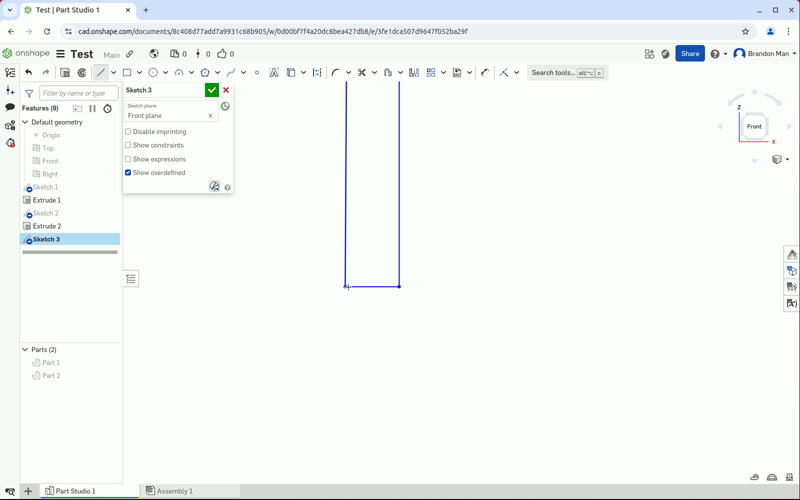
scroll(-6)
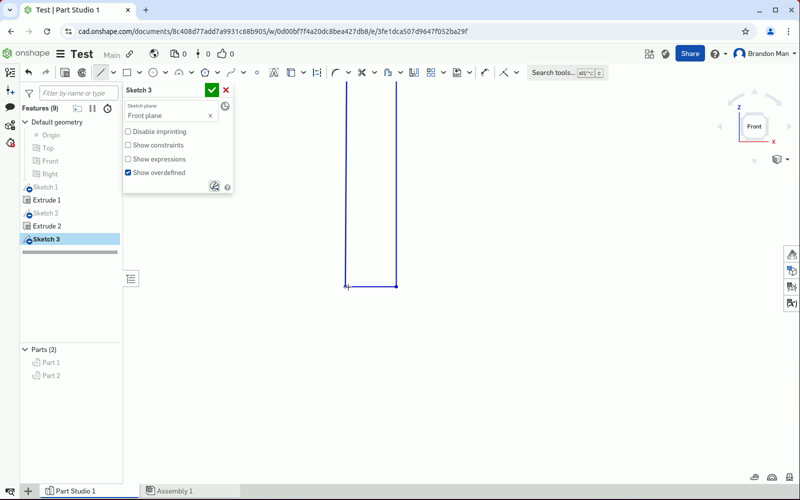
scroll(-6)
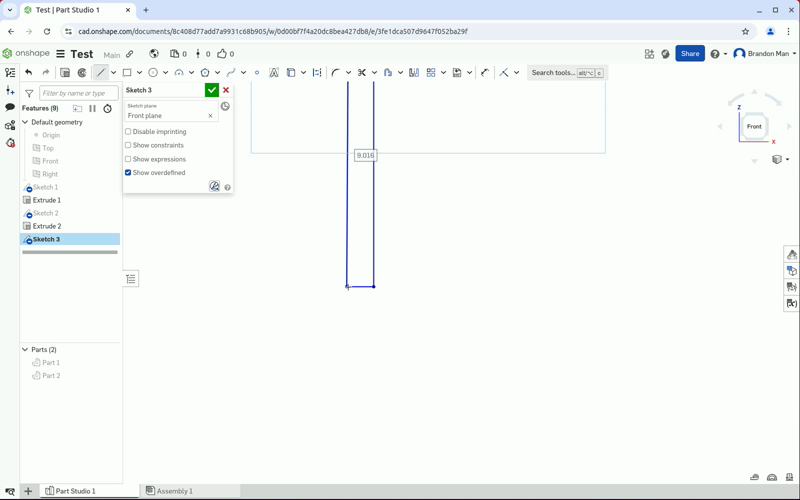
scroll(-6)
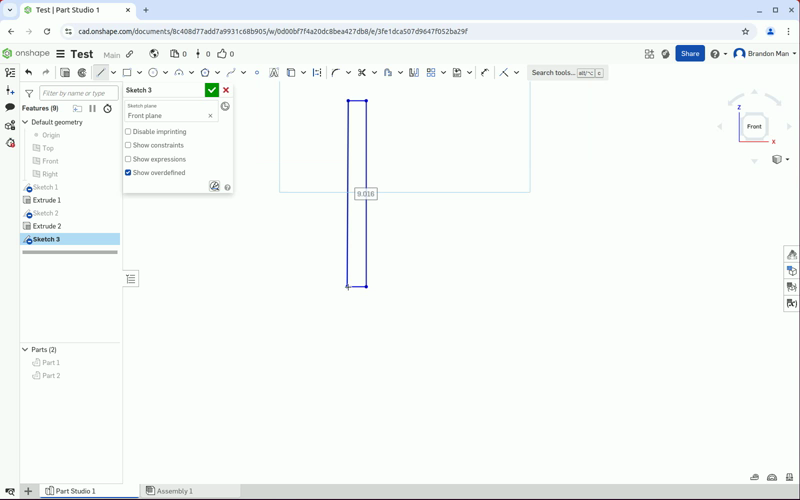
scroll(-6)
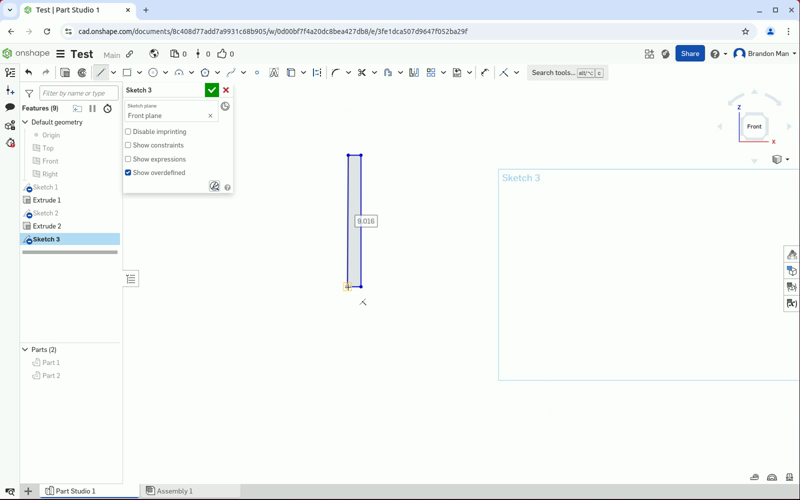
scroll(-6)
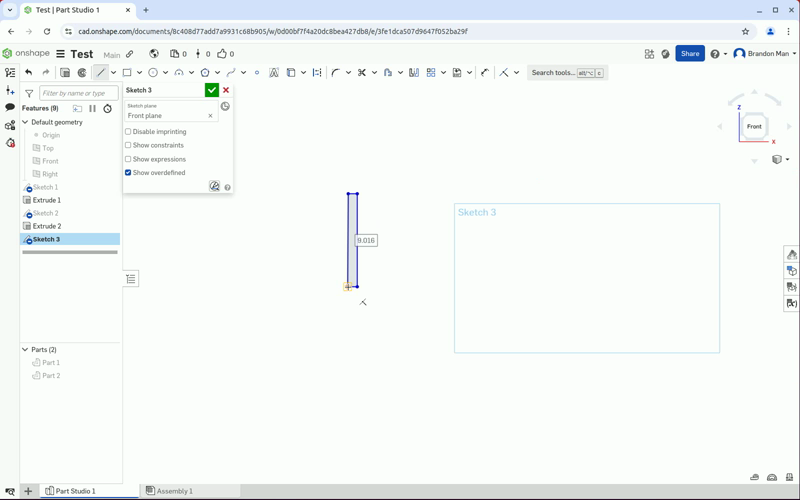
scroll(-6)
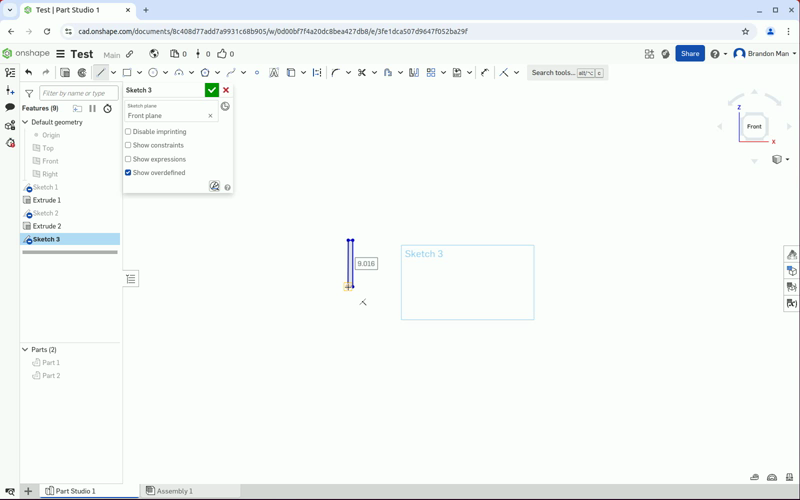
key(esc)
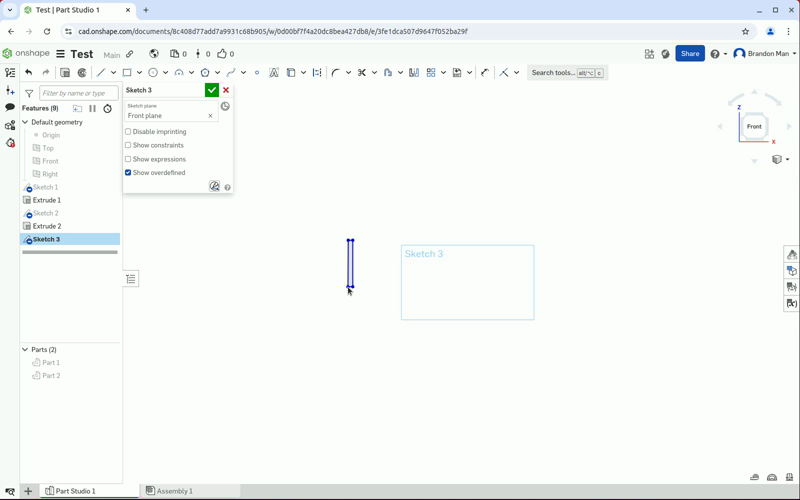
mouse_move(351, 246)
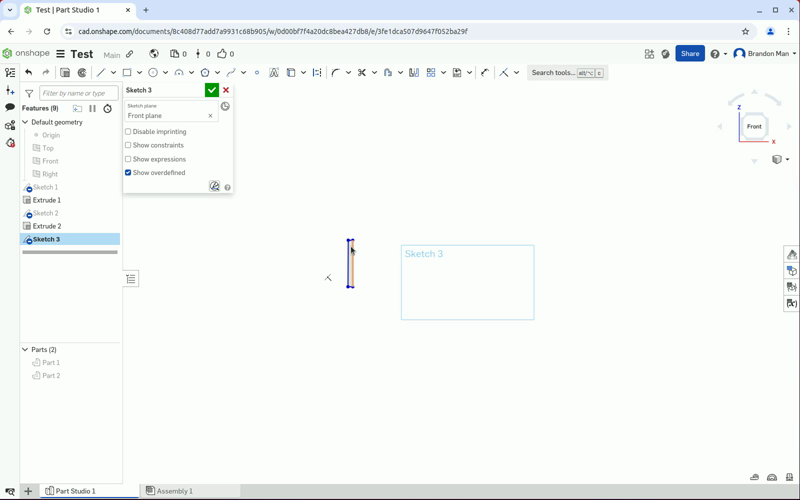
scroll(6)
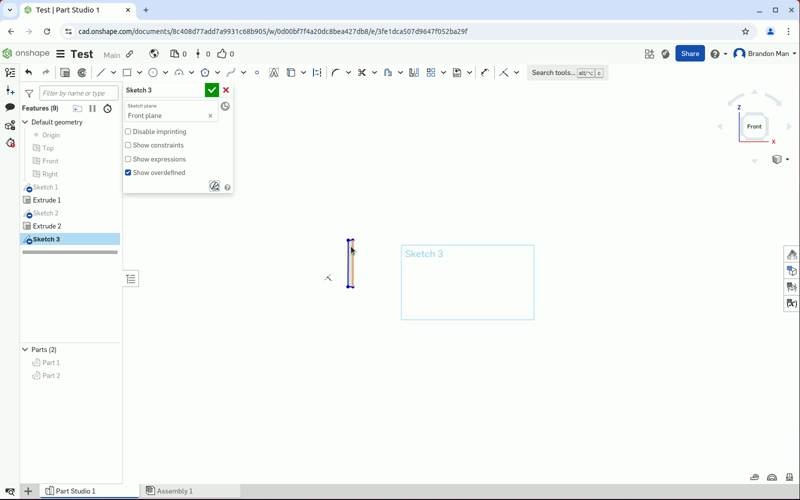
scroll(6)
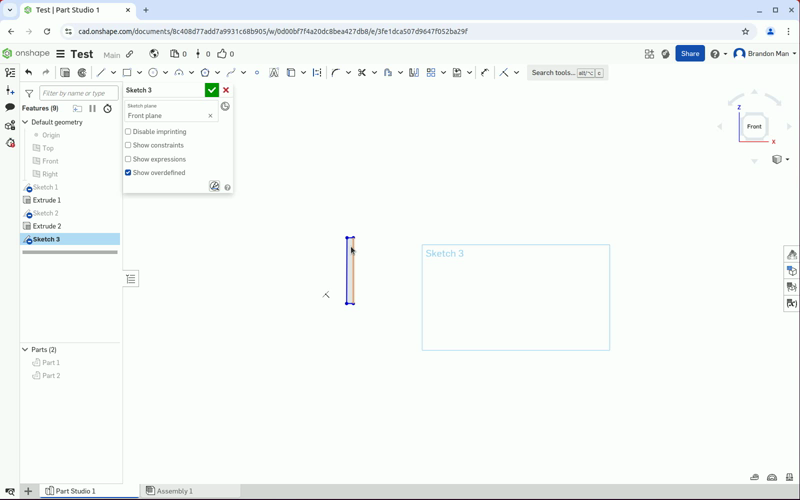
scroll(6)
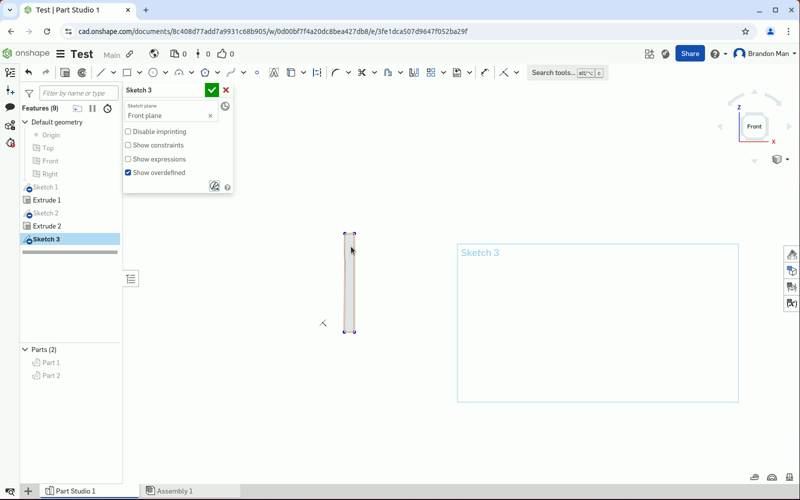
scroll(6)
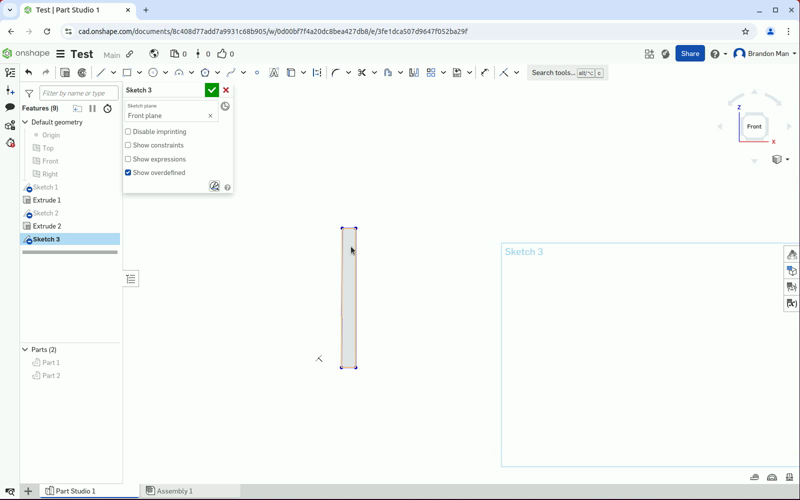
scroll(6)
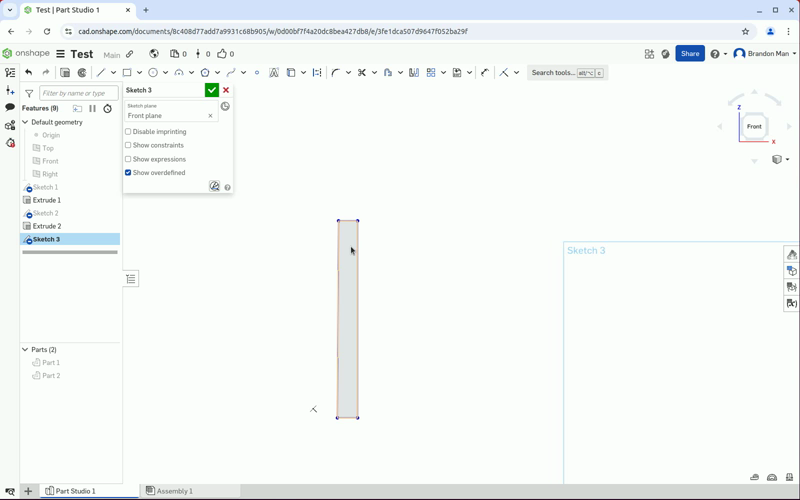
scroll(6)
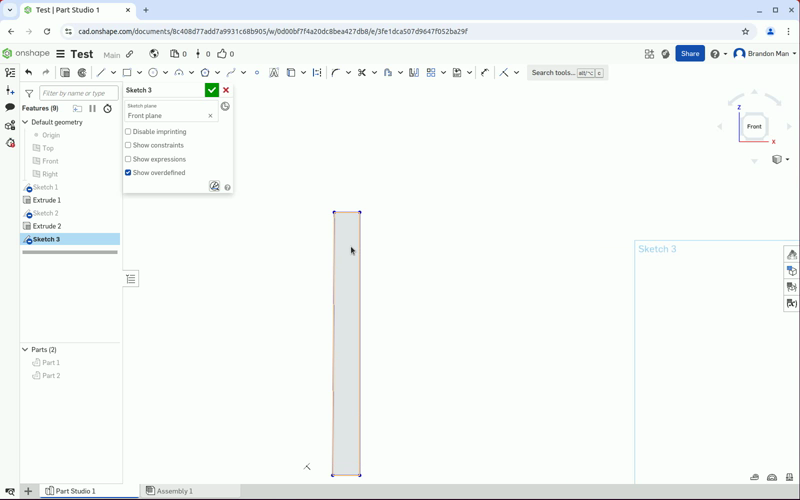
scroll(6)
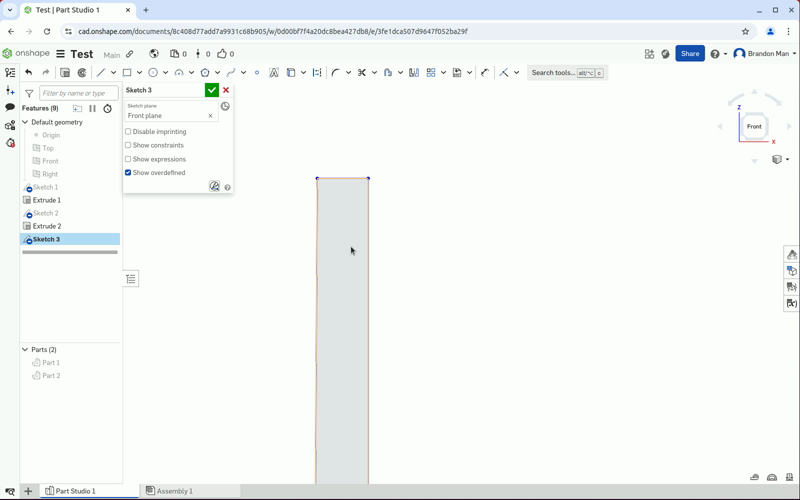
click(351, 246)
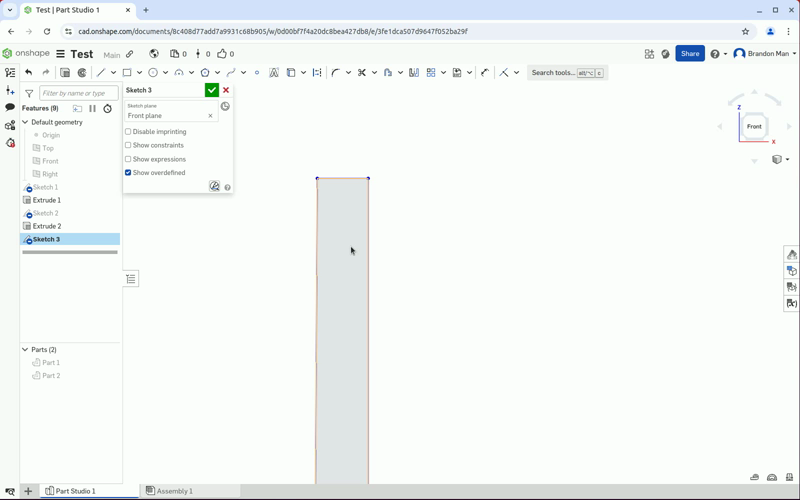
scroll(-6)
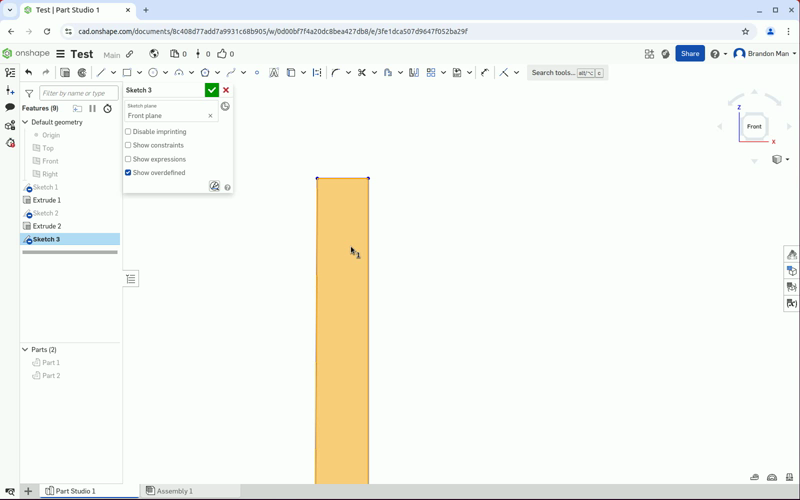
scroll(-6)
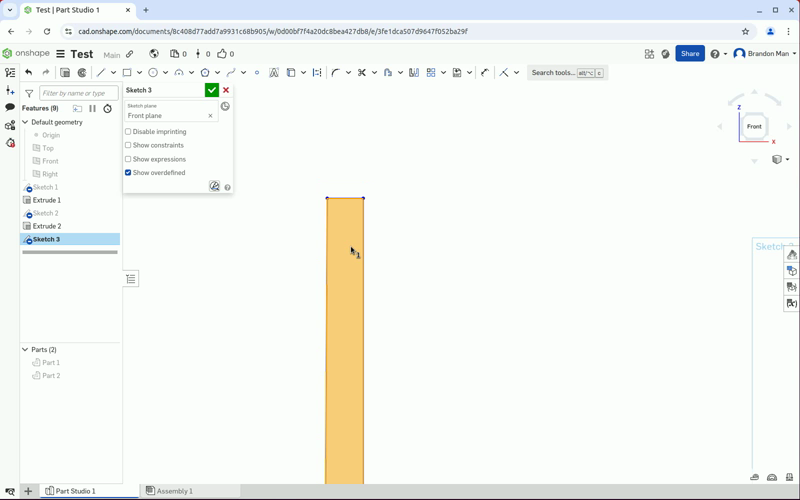
scroll(-6)
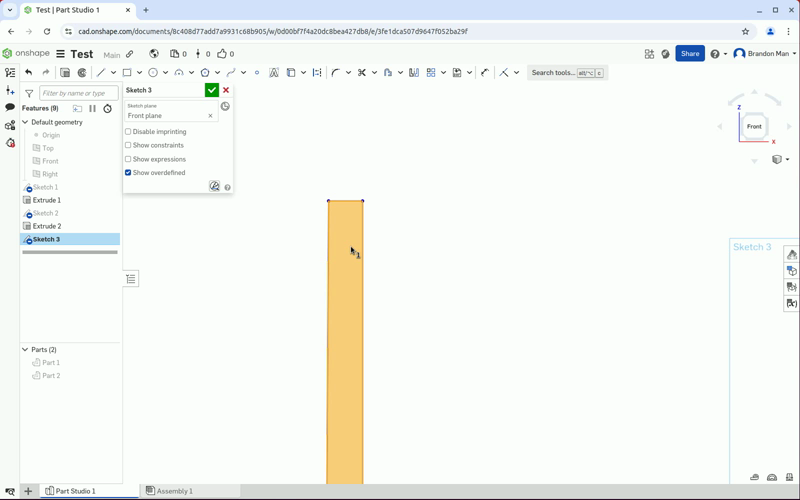
scroll(-6)
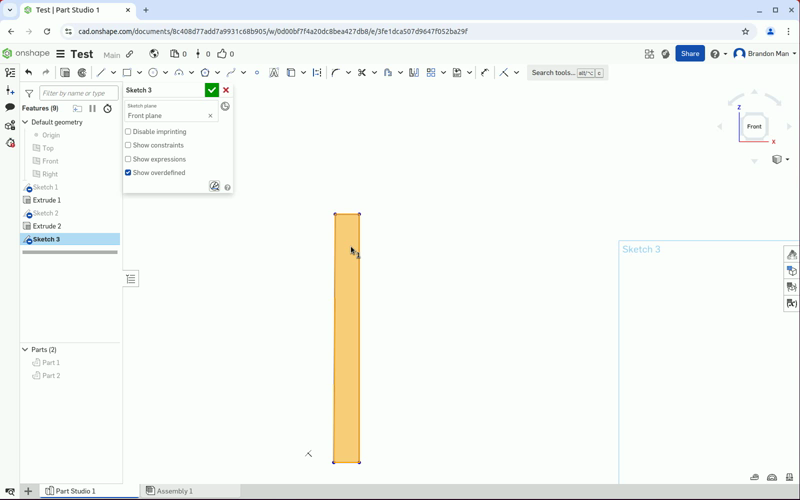
scroll(-6)
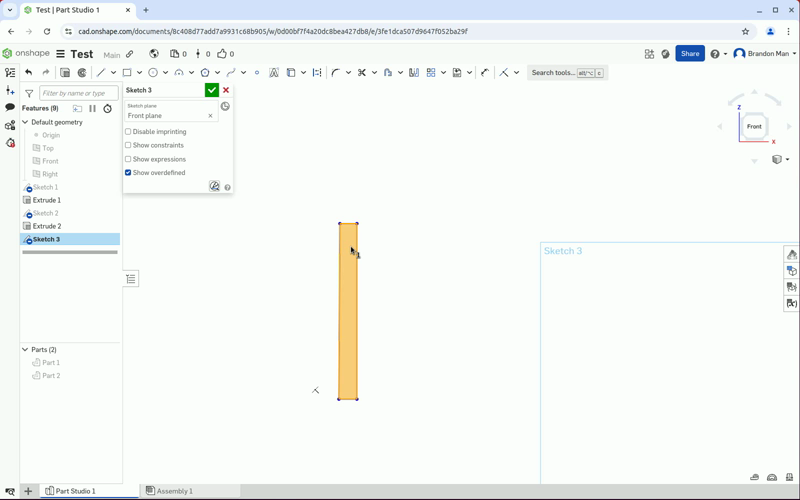
scroll(-6)
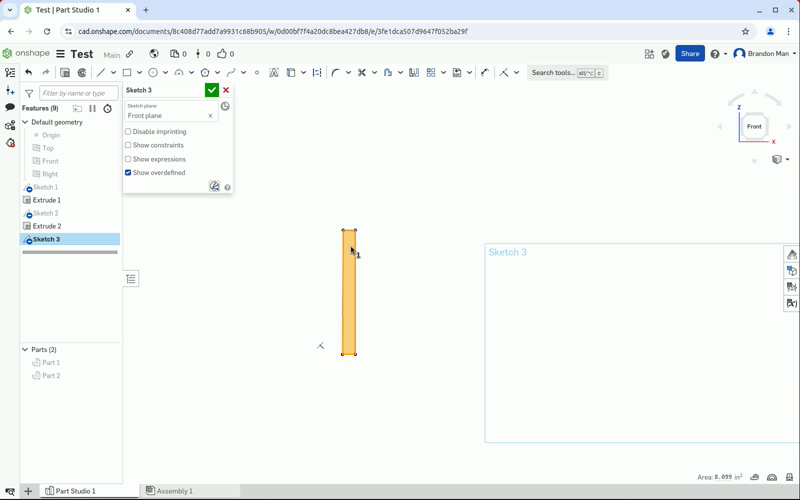
scroll(-6)
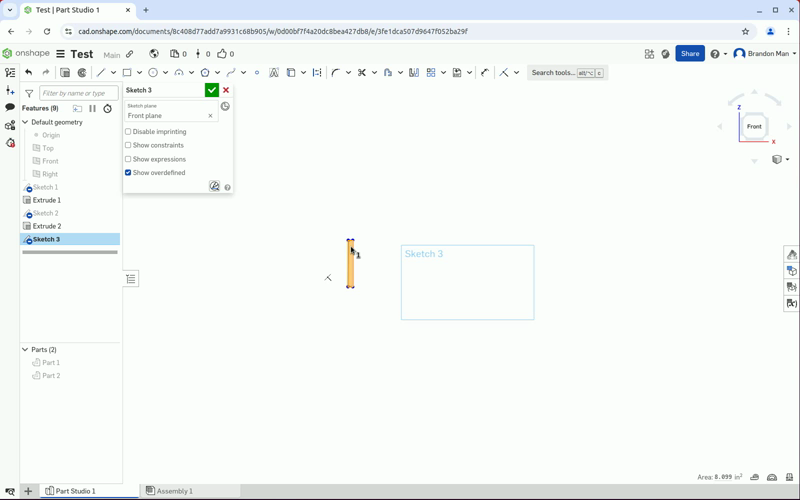
mouse_move(73, 352)
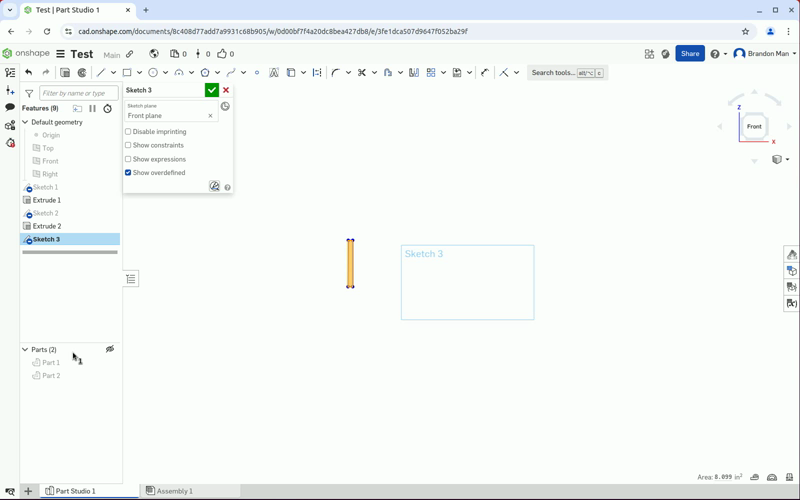
key(shift+y)
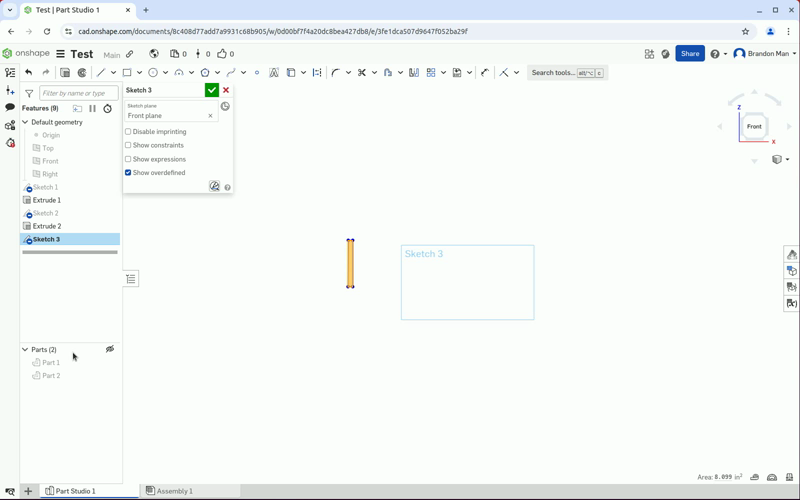
key(shift+e)
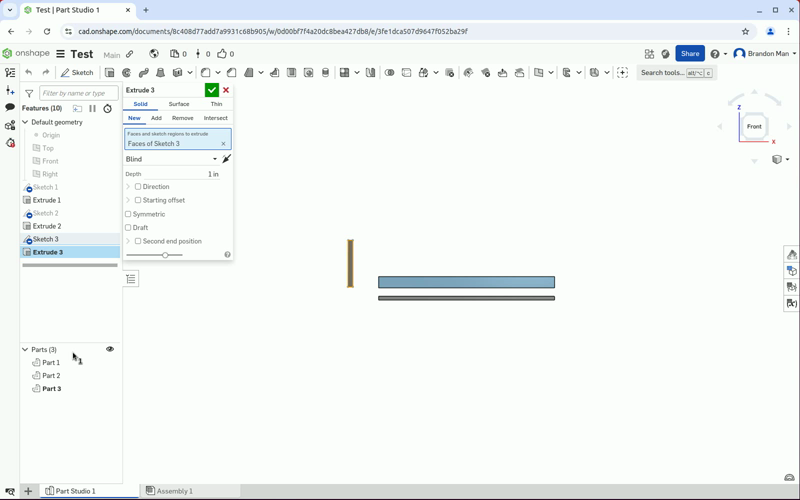
mouse_move(143, 106)
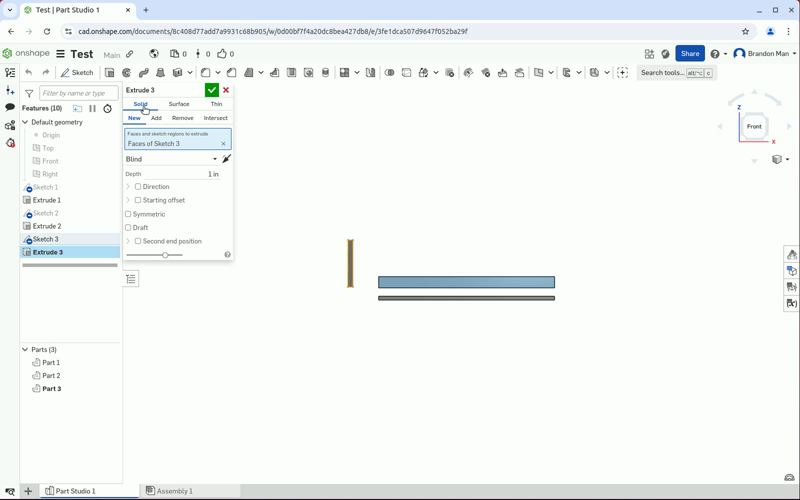
click(143, 106)
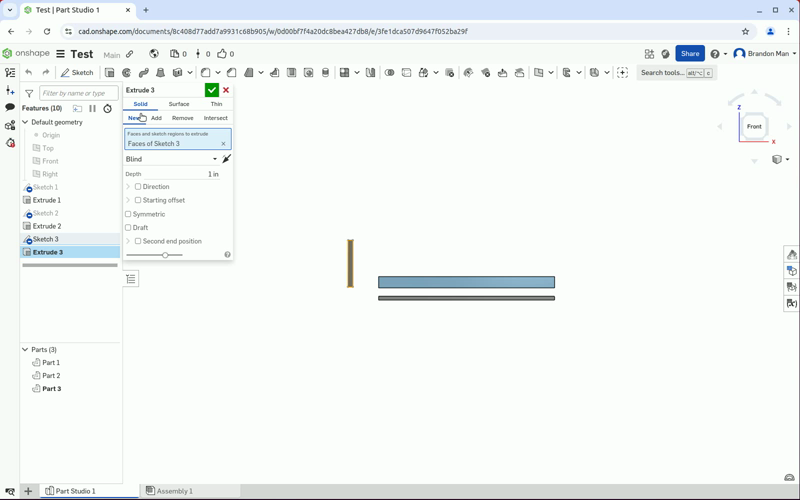
mouse_move(137, 120)
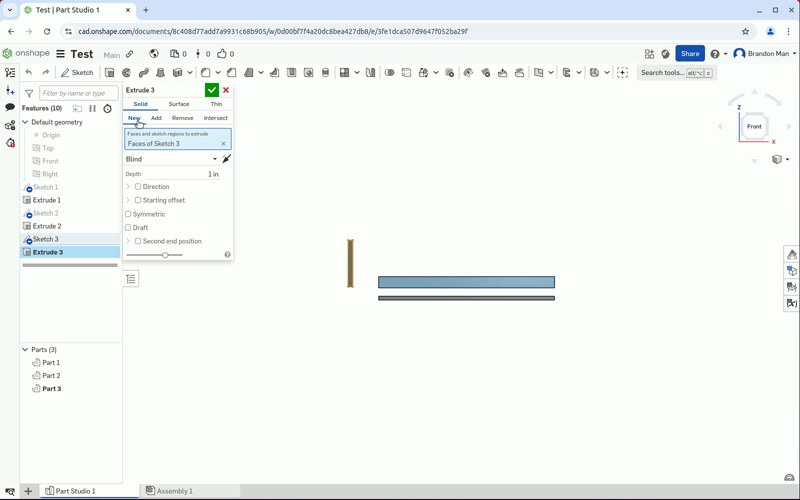
click(137, 120)
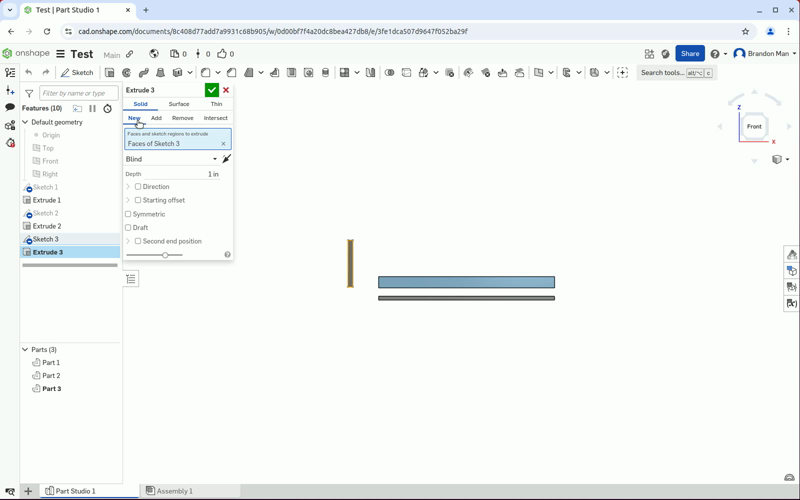
key(tab, 4)
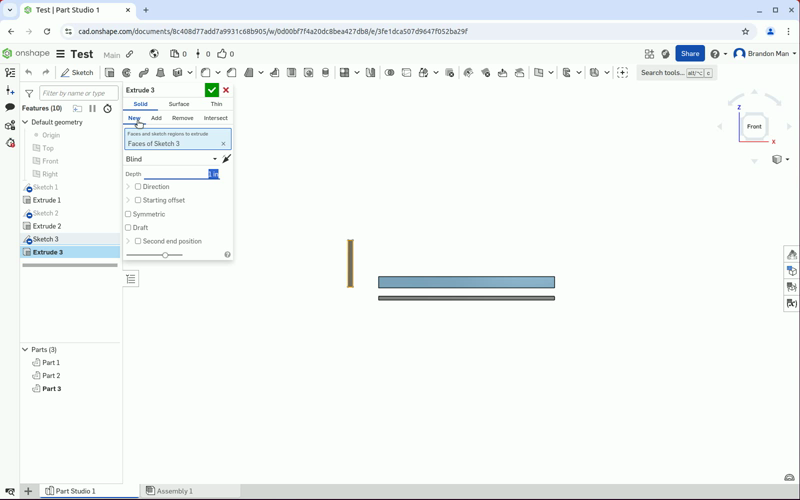
text(0.963)
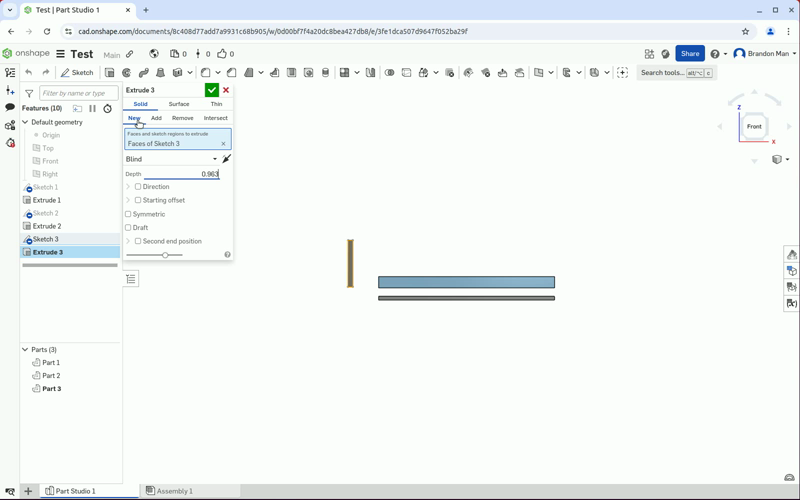
key(enter)
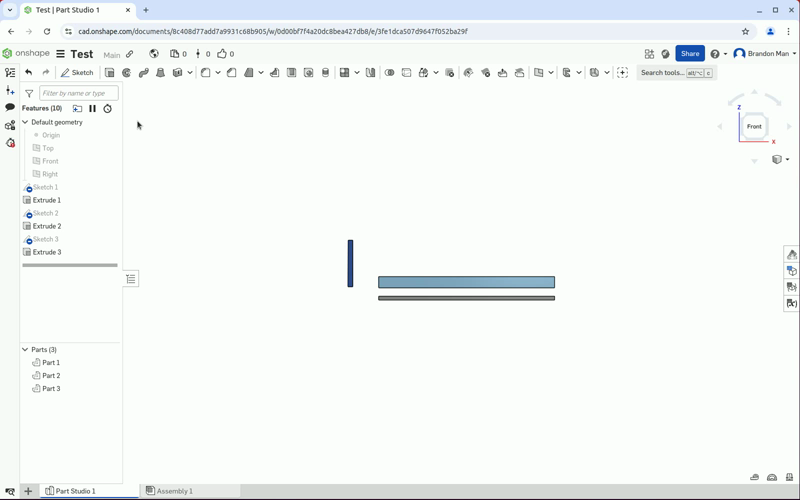
key(shift+h)
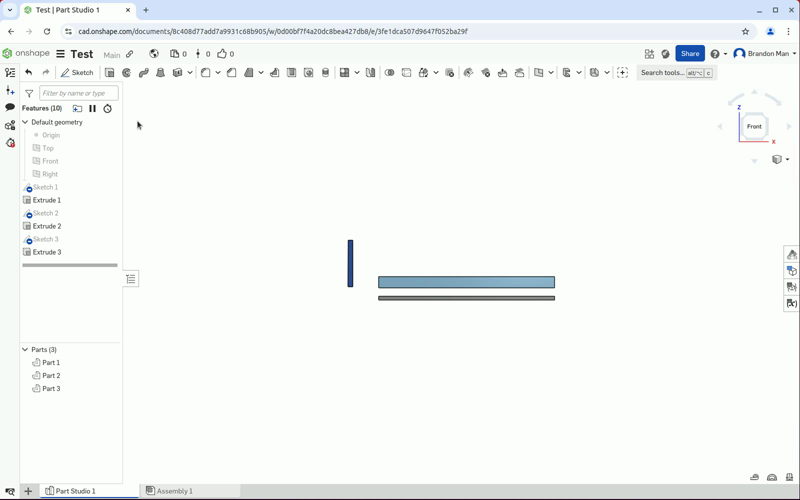
key(shift+h)
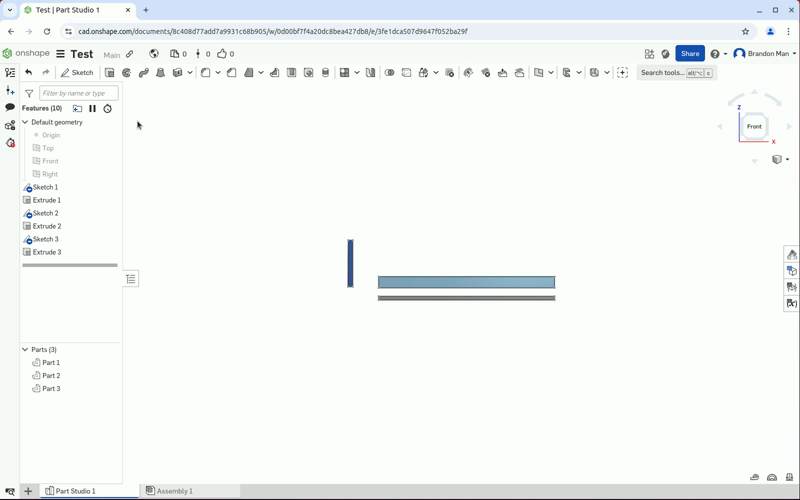
key(shift+7)
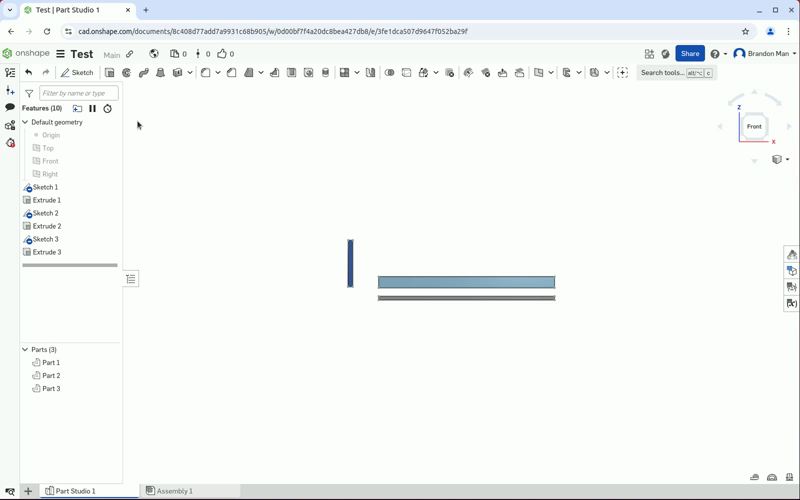
key(left, 2)
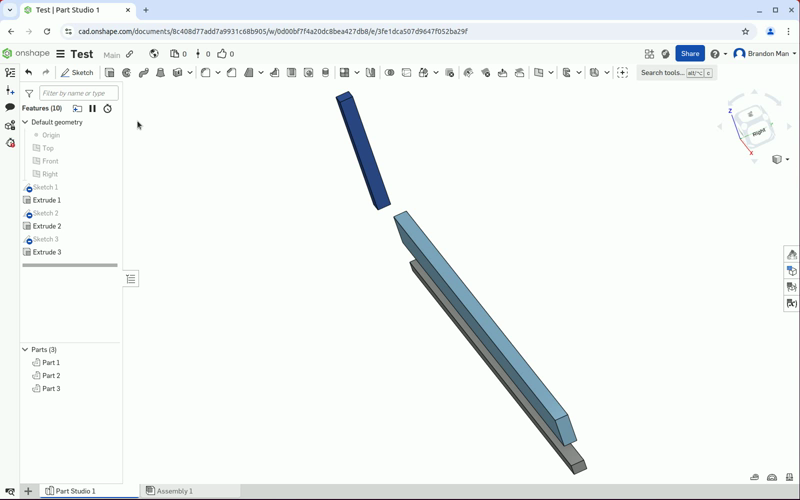
key(down, 2)
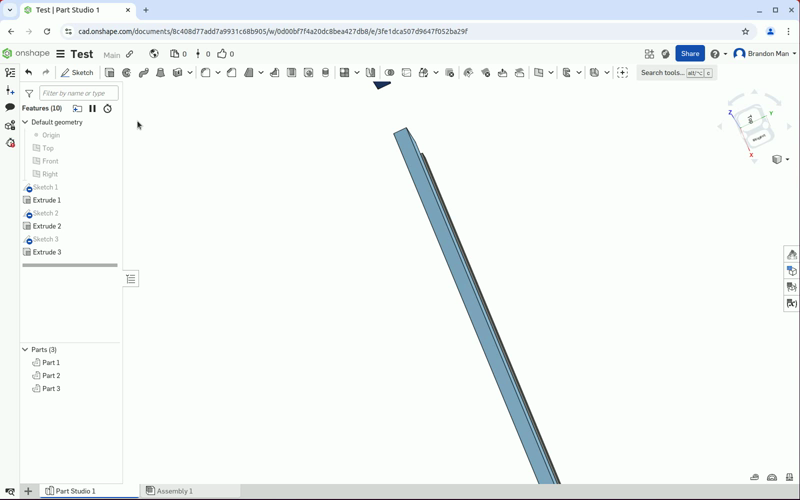
key(up, 2)
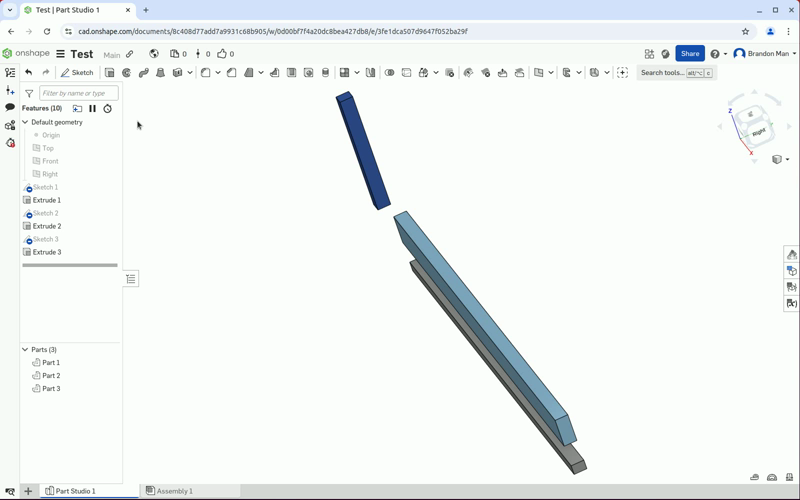
key(right, 2)
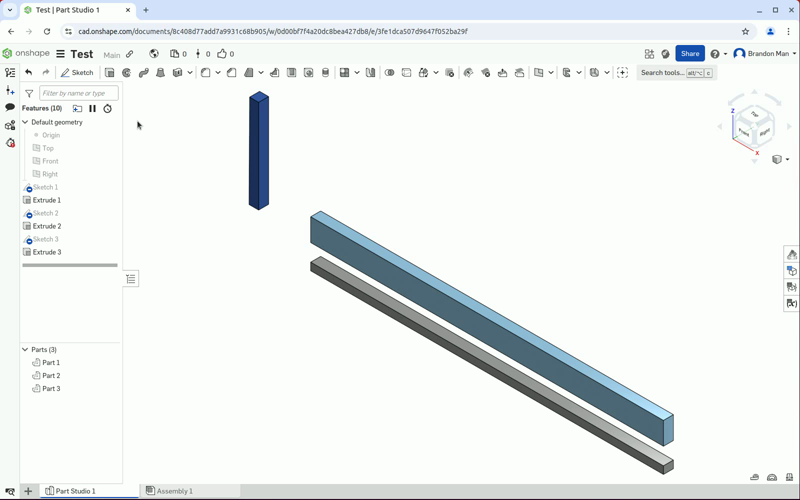
mouse_move(73, 189)
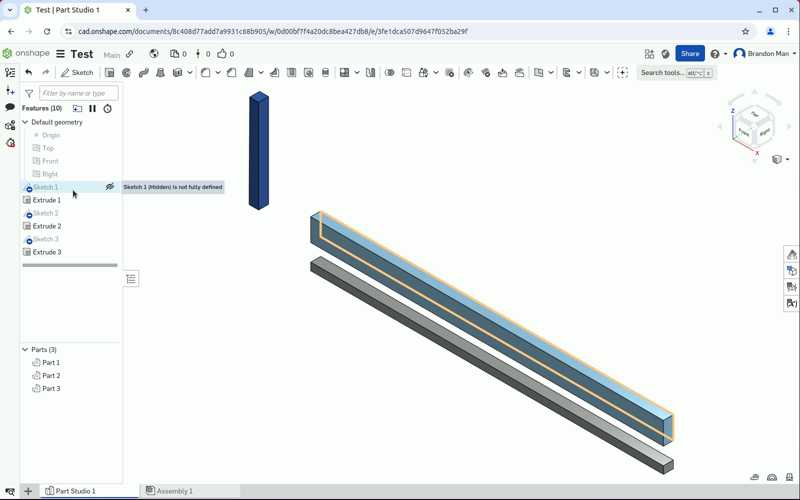
click(73, 189)